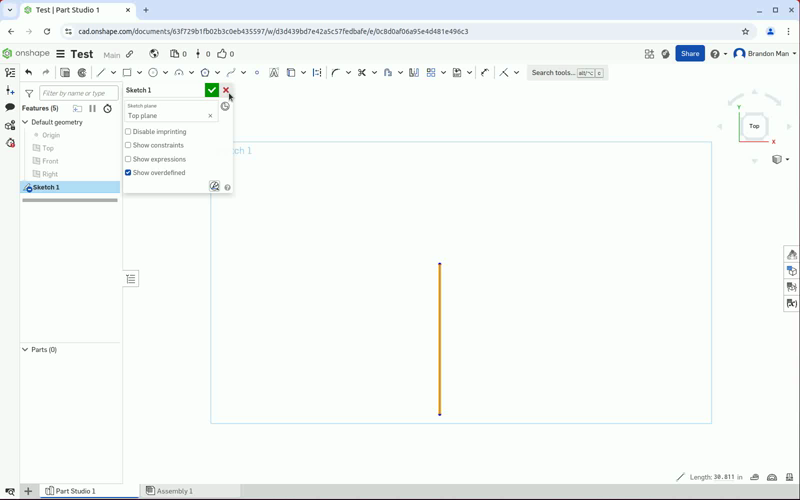
key(shift+h)
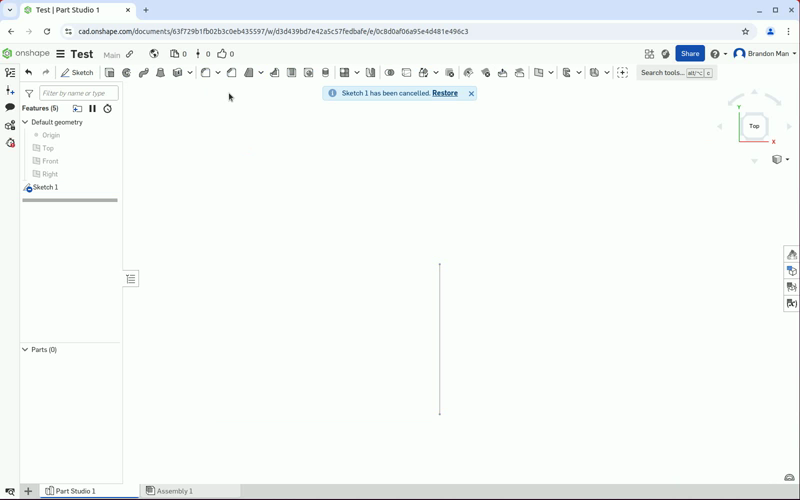
key(shift+s)
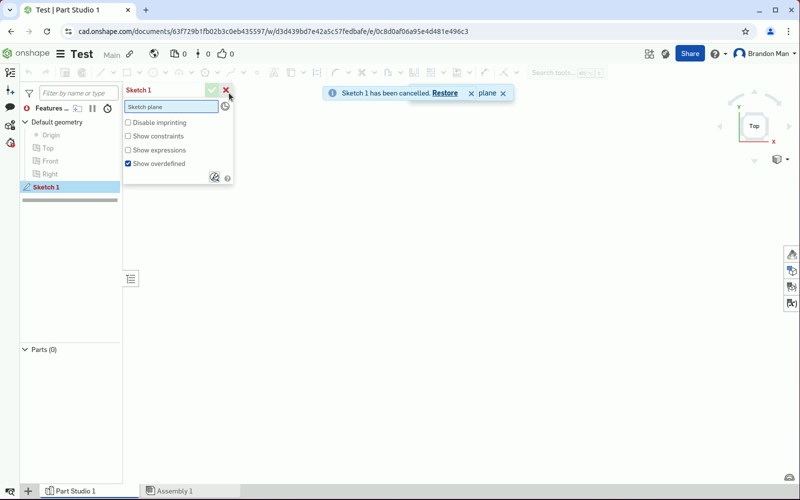
mouse_move(73, 150)
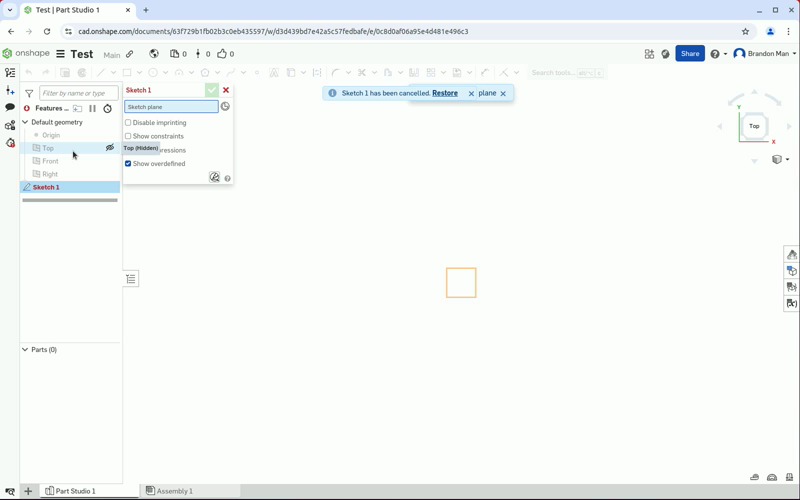
click(73, 150)
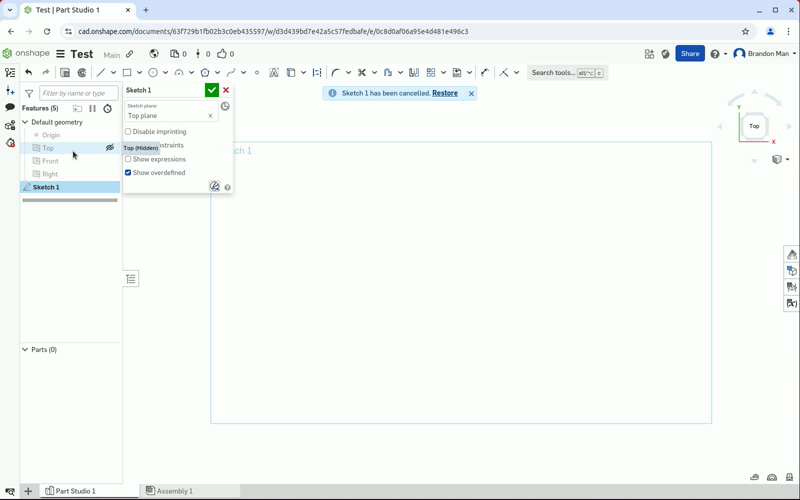
mouse_move(73, 352)
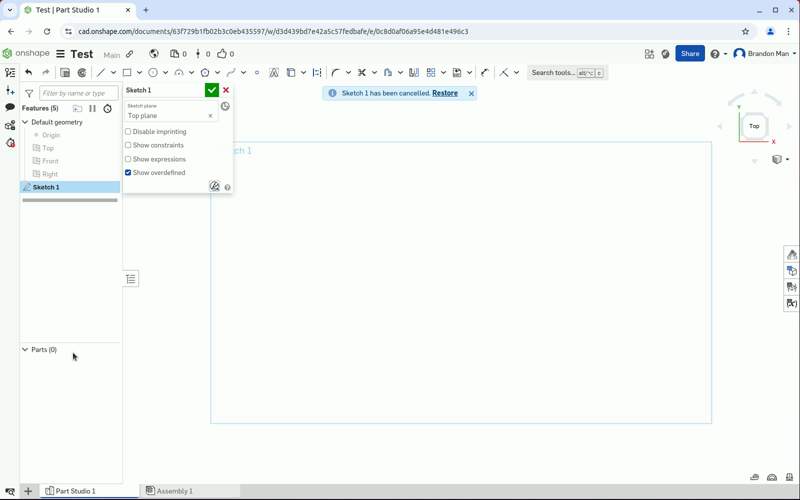
key(y)
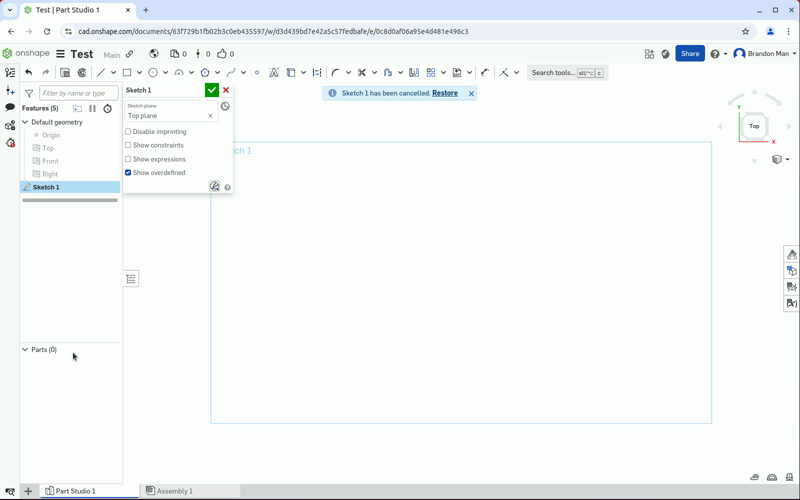
key(l)
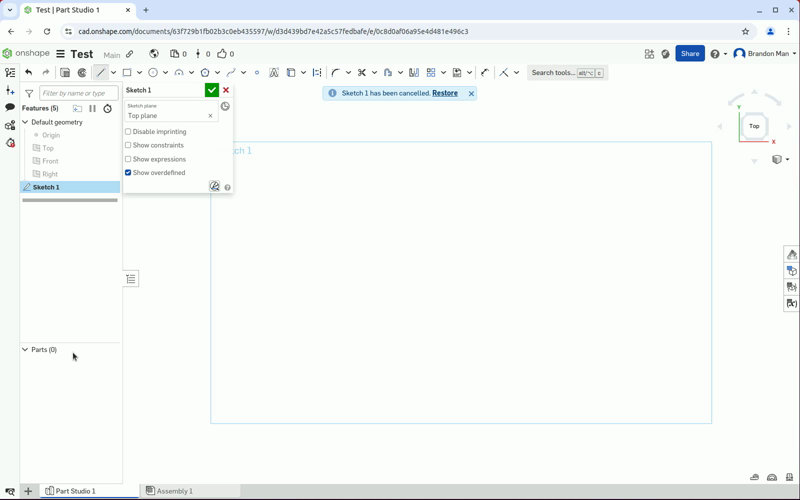
key_down(shift)
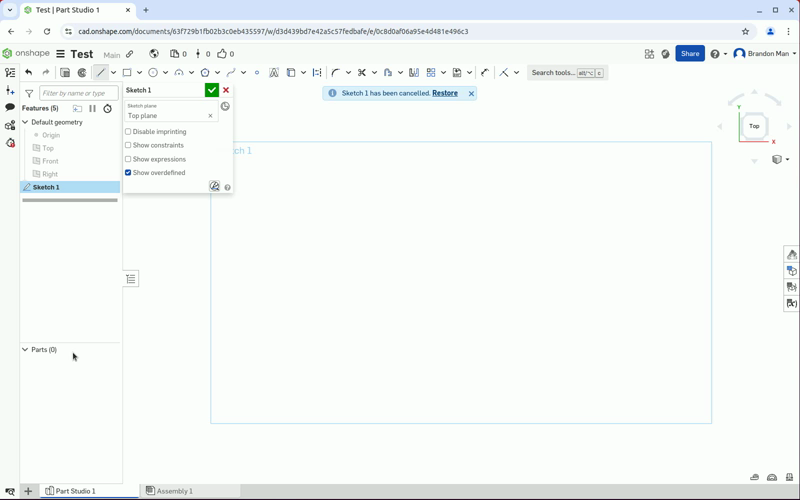
mouse_move(479, 395)
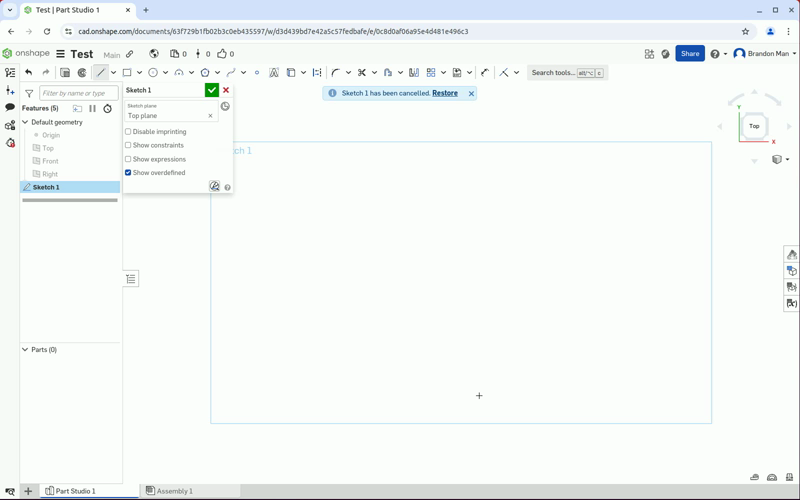
click(479, 395)
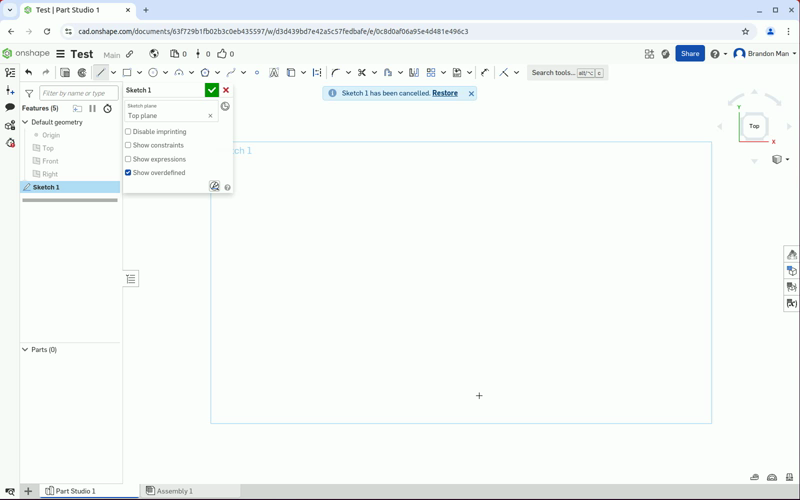
key_up(shift)
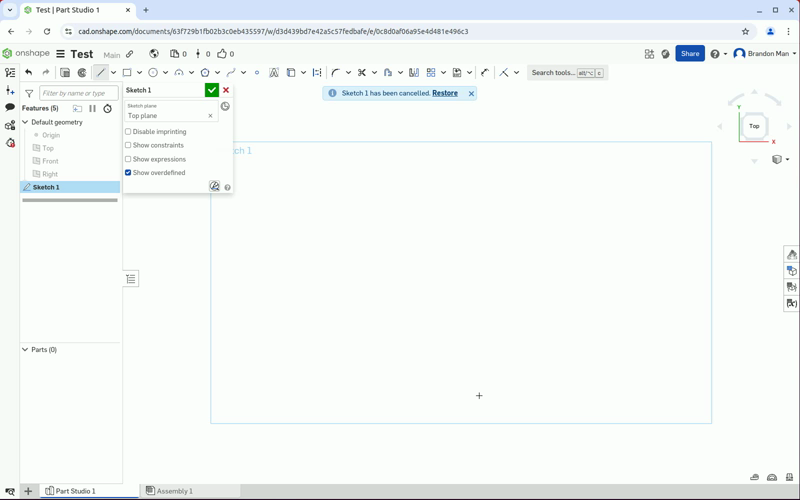
key_down(shift)
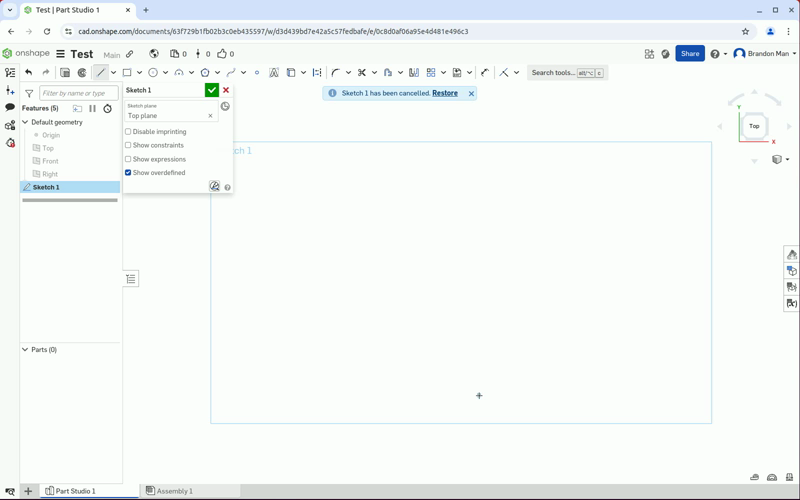
mouse_move(509, 395)
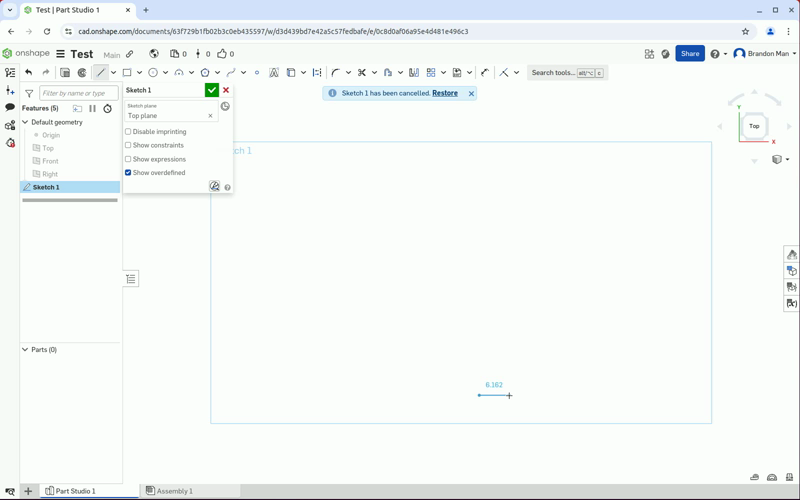
mouse_move(517, 361)
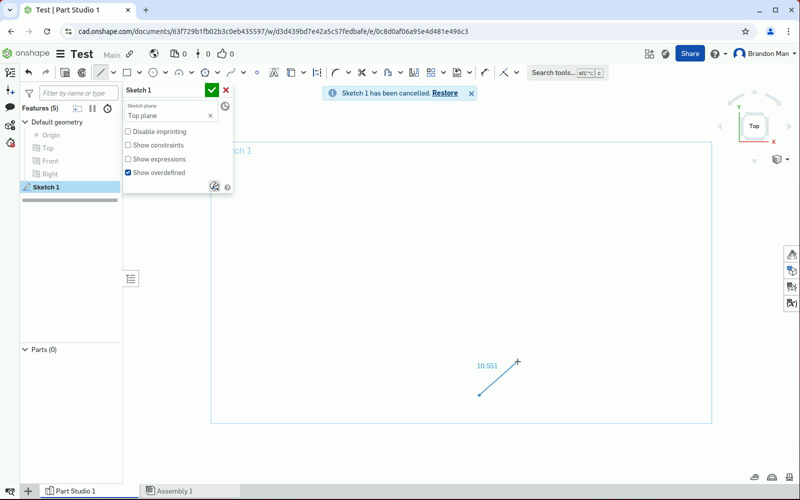
click(517, 361)
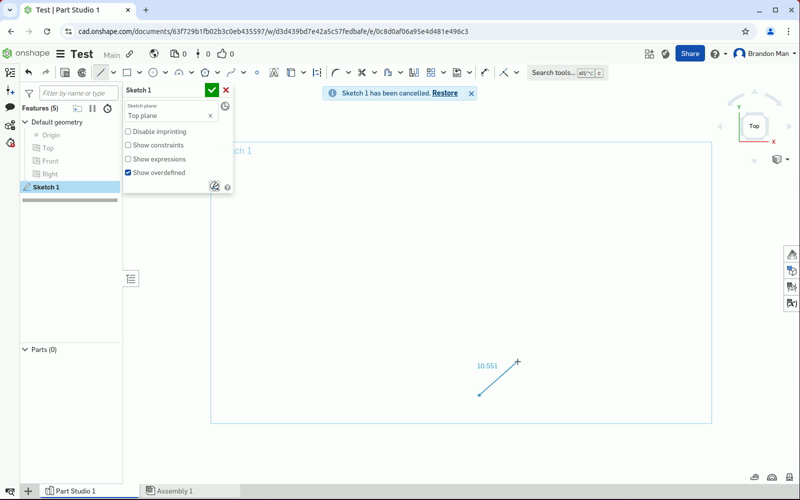
key_up(shift)
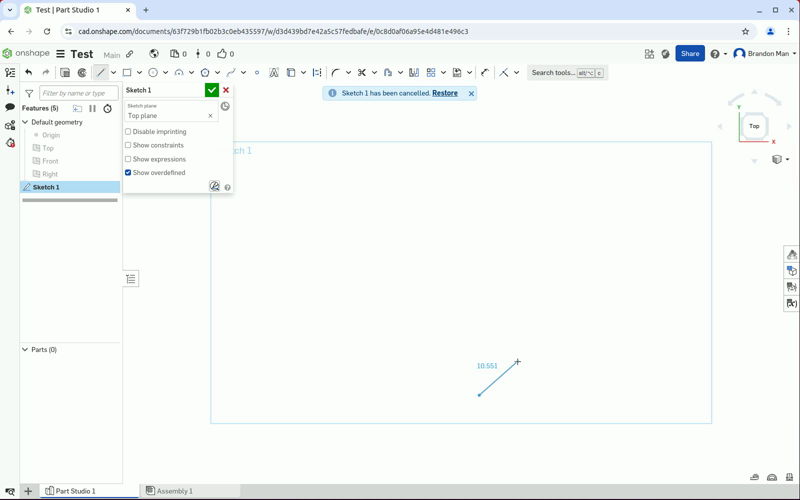
key_down(shift)
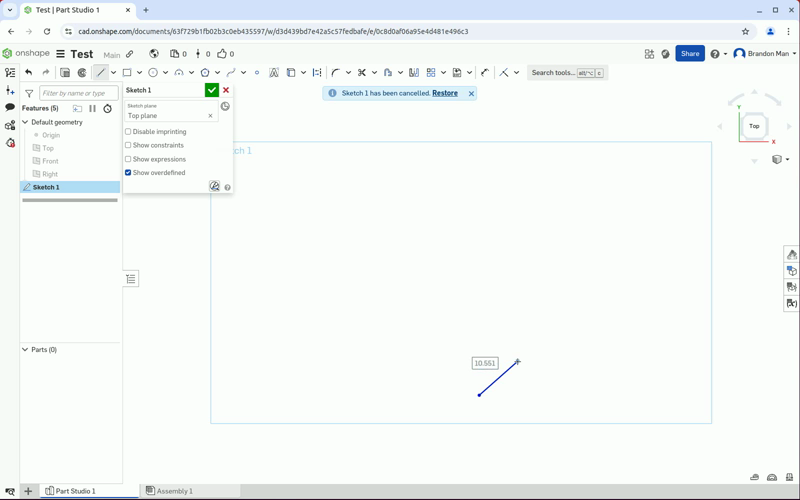
mouse_move(547, 361)
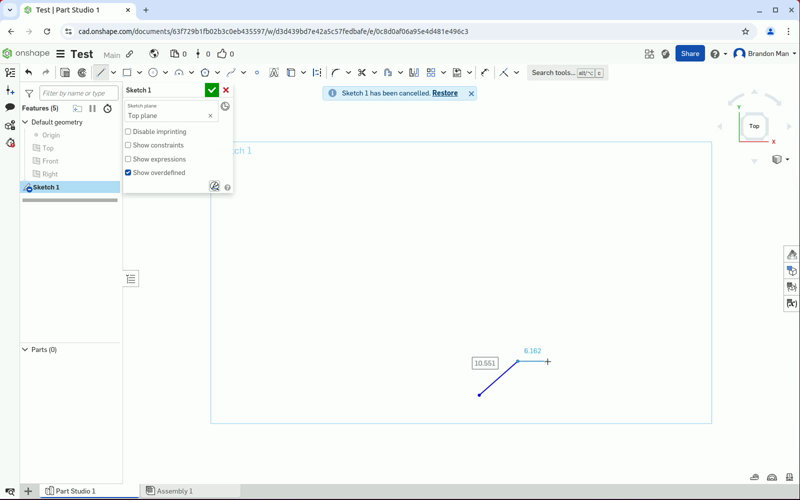
mouse_move(479, 361)
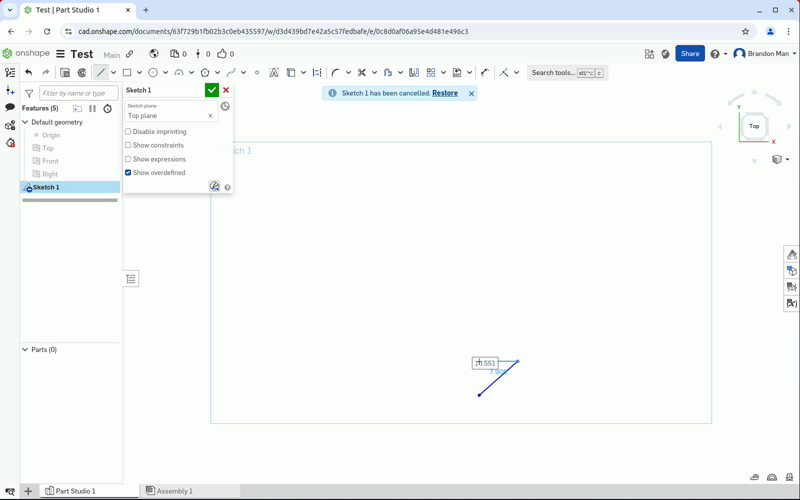
click(479, 361)
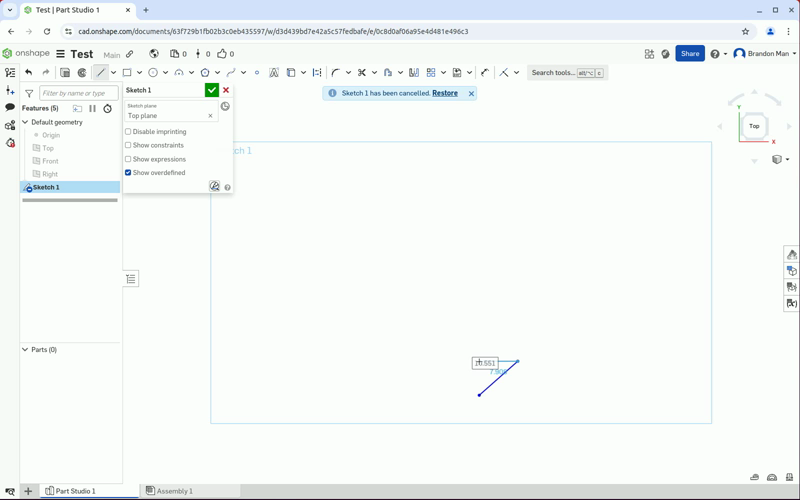
key_up(shift)
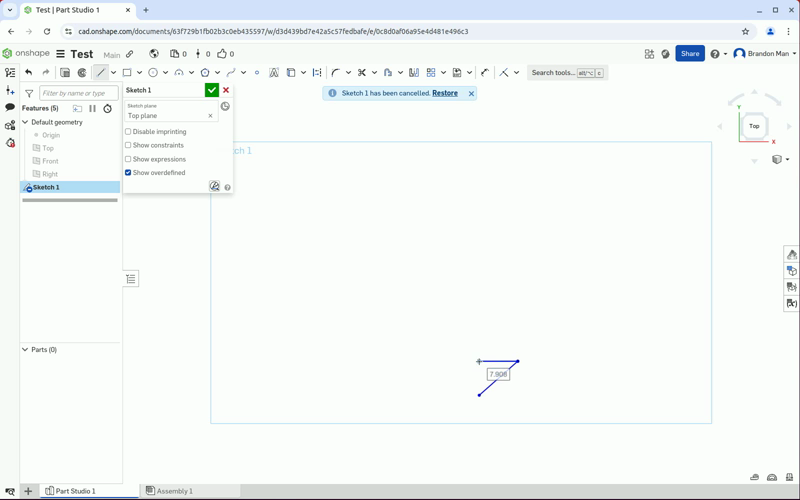
mouse_move(509, 361)
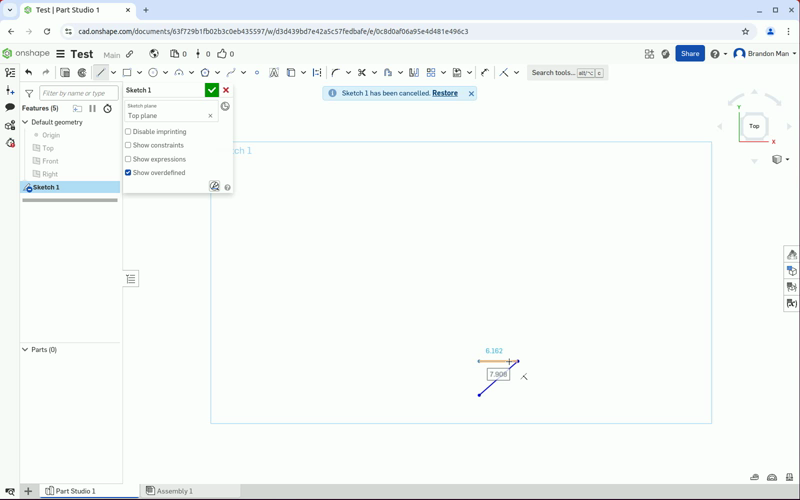
key_down(shift)
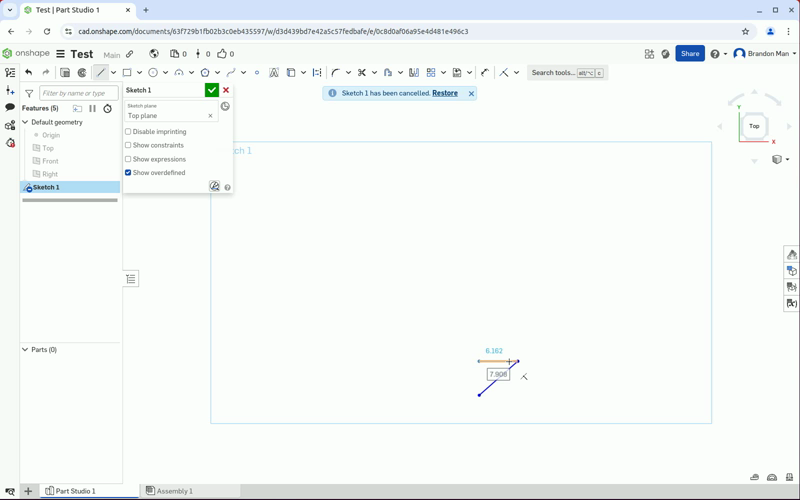
mouse_move(479, 395)
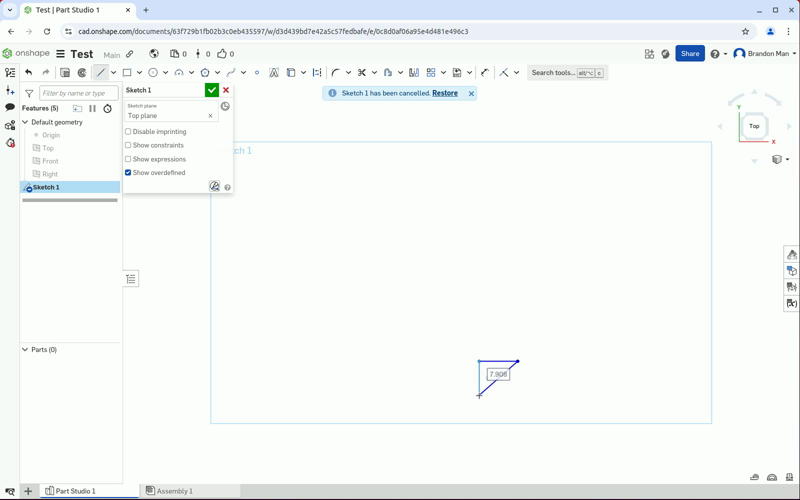
key_up(shift)
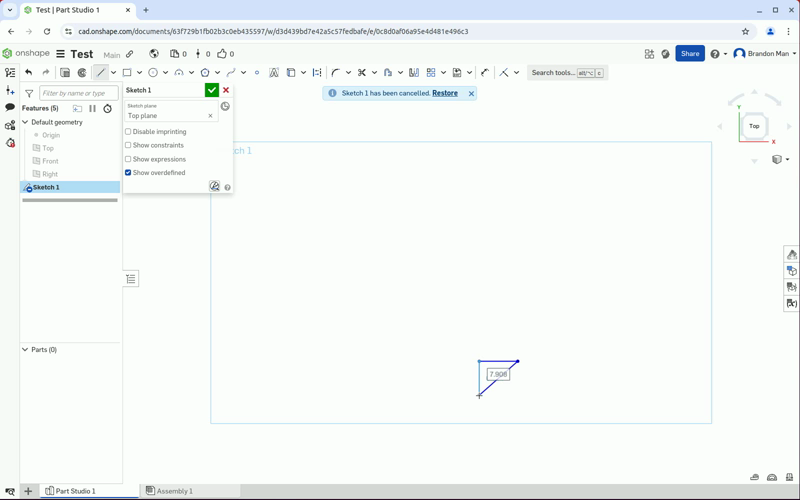
click(479, 395)
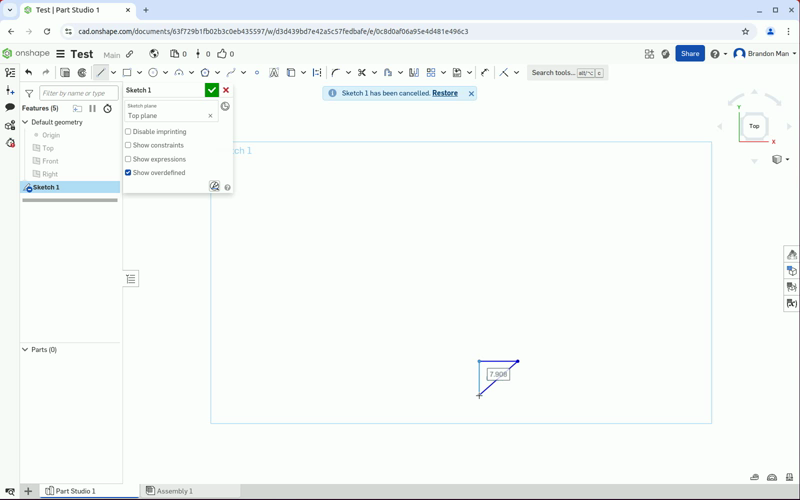
key(esc)
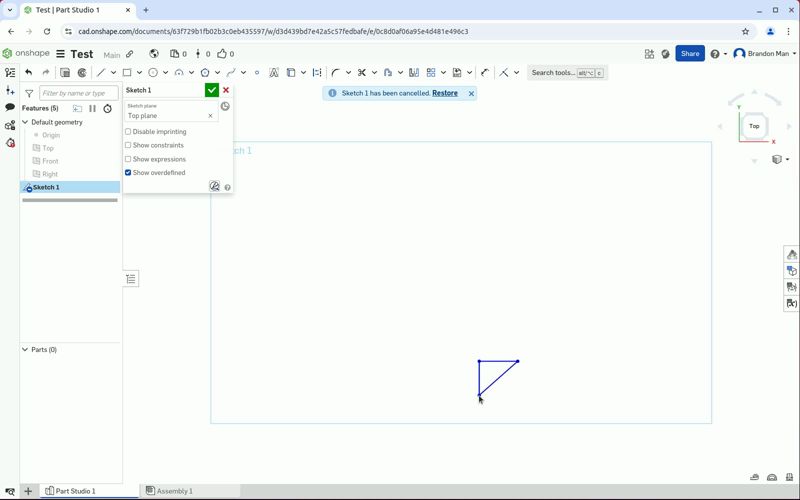
mouse_move(504, 370)
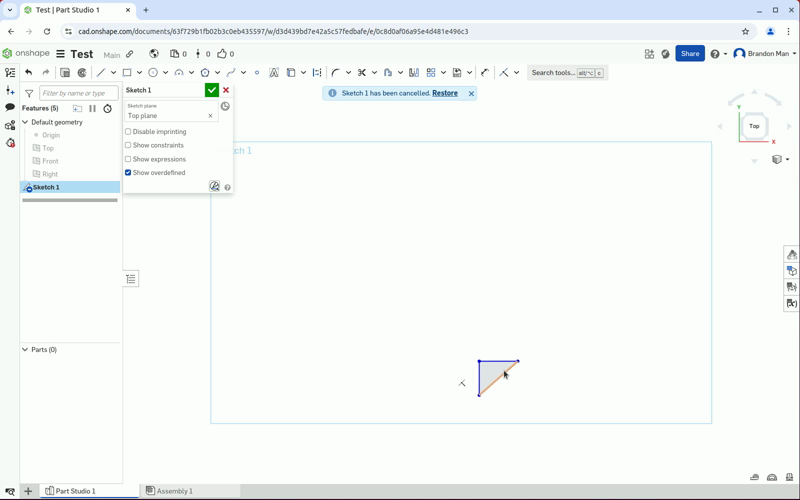
scroll(6)
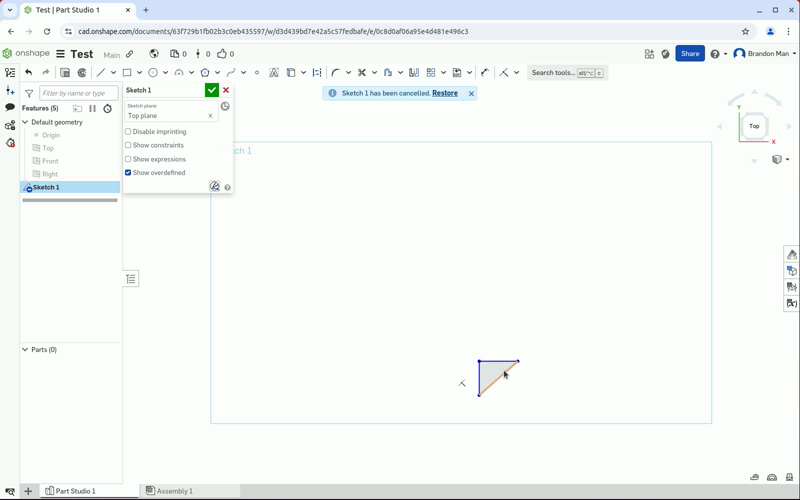
scroll(6)
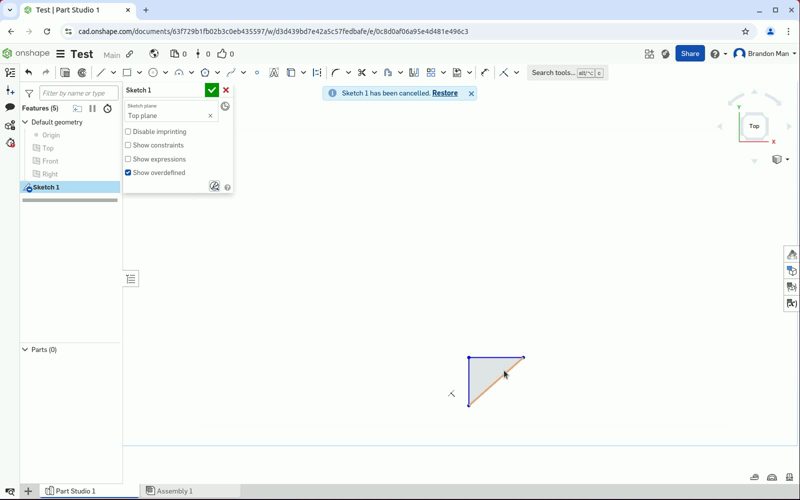
scroll(6)
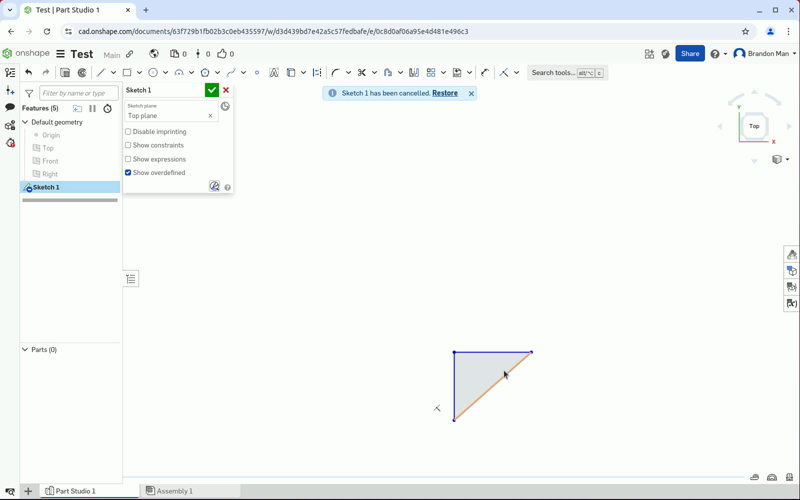
scroll(6)
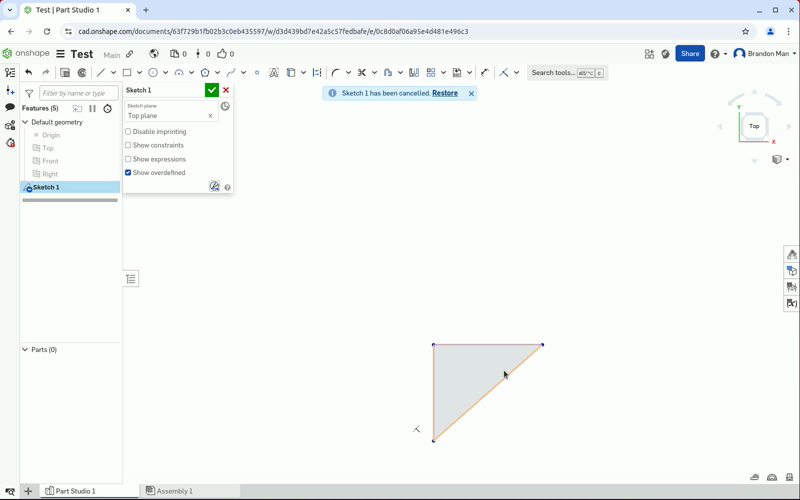
scroll(6)
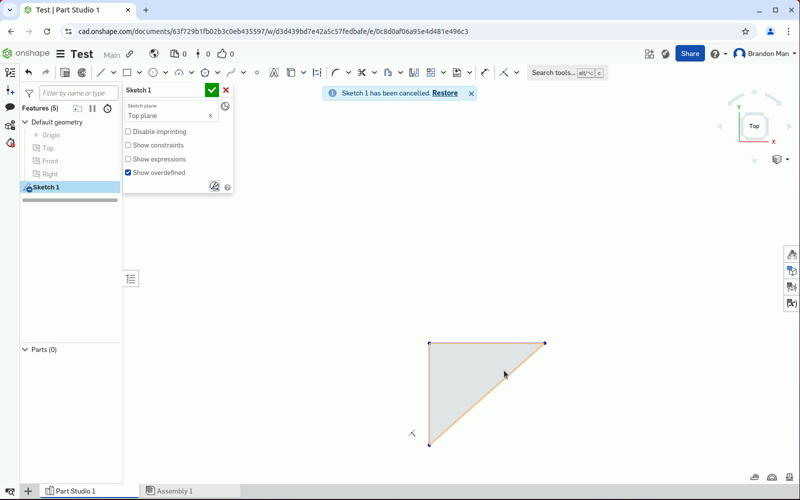
scroll(6)
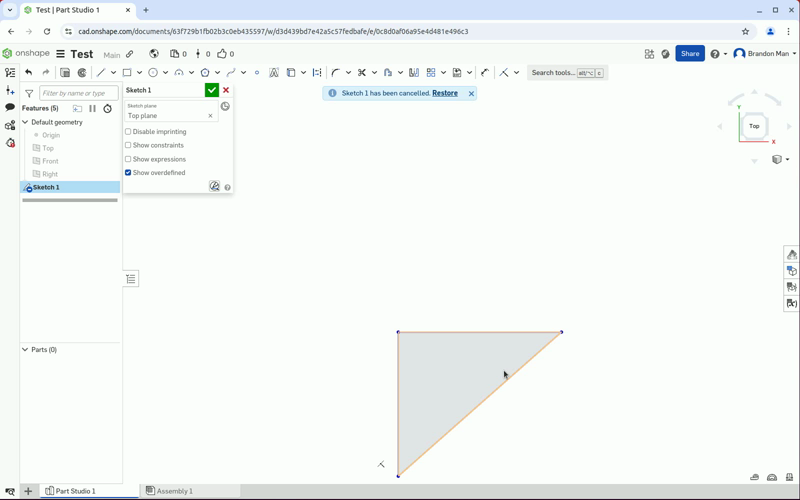
scroll(6)
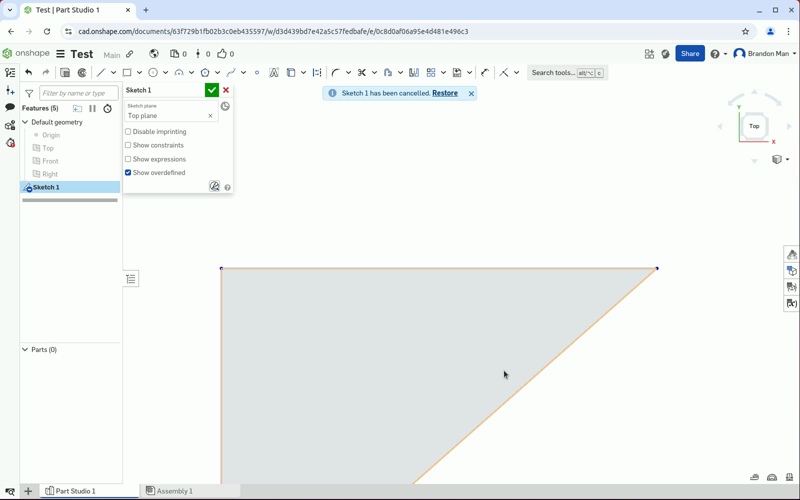
click(504, 370)
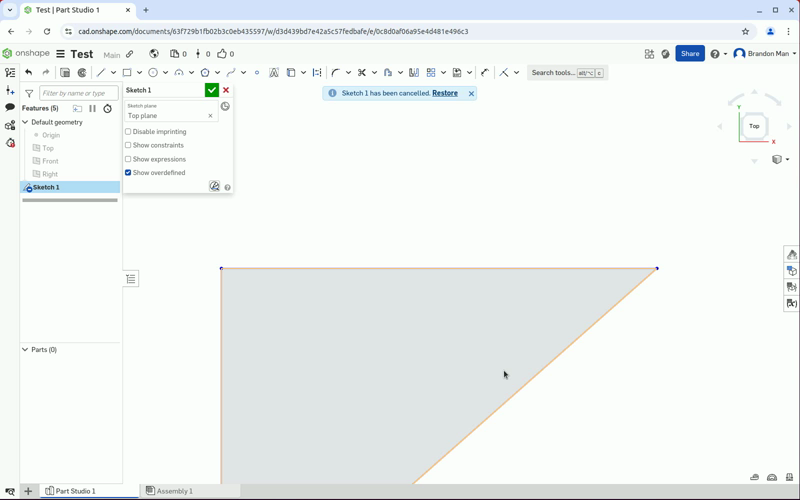
scroll(-6)
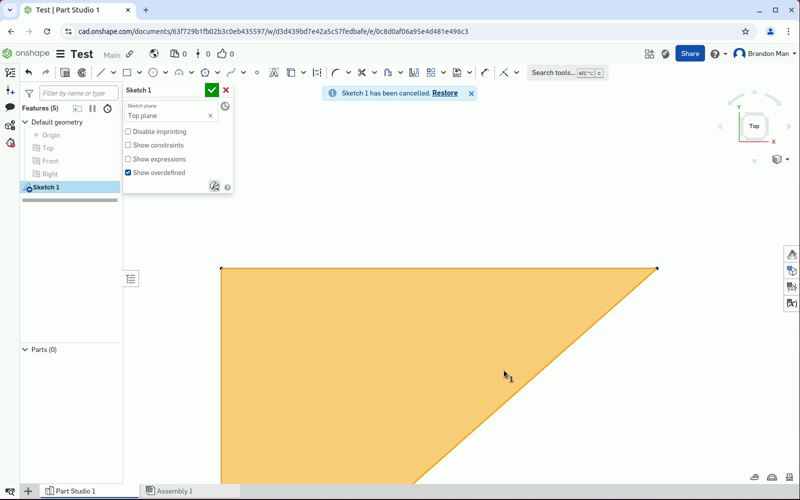
scroll(-6)
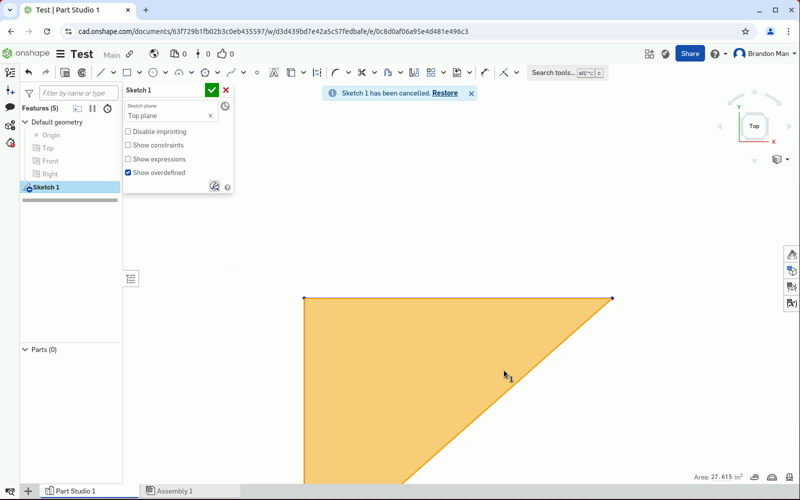
scroll(-6)
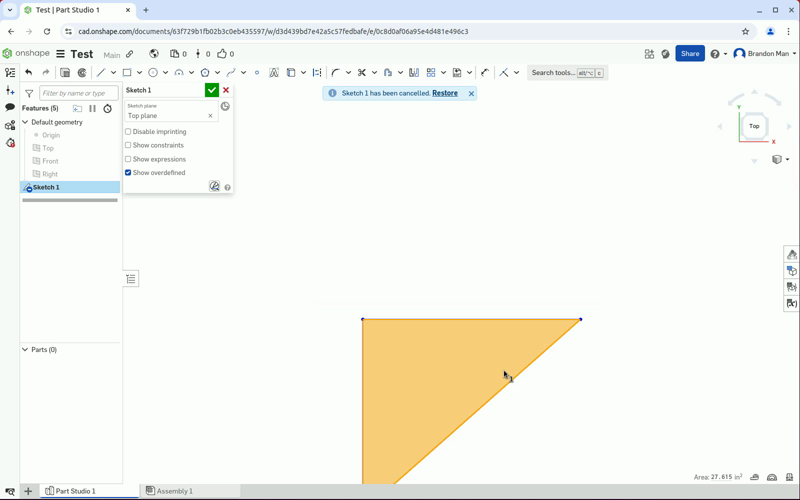
scroll(-6)
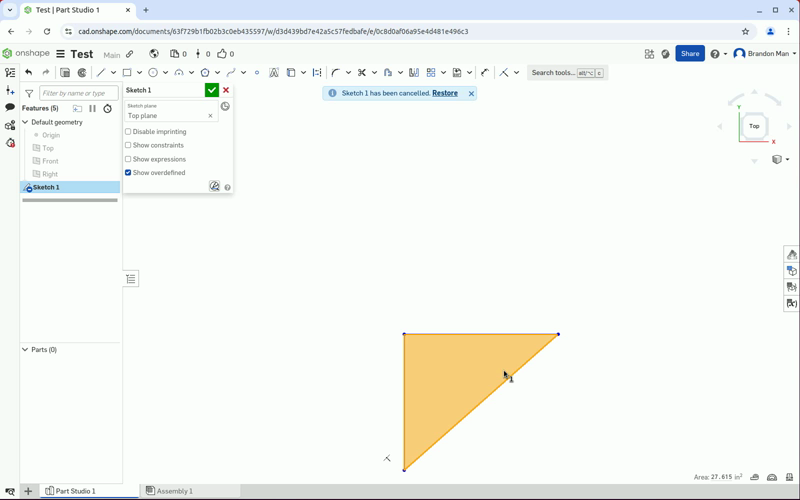
scroll(-6)
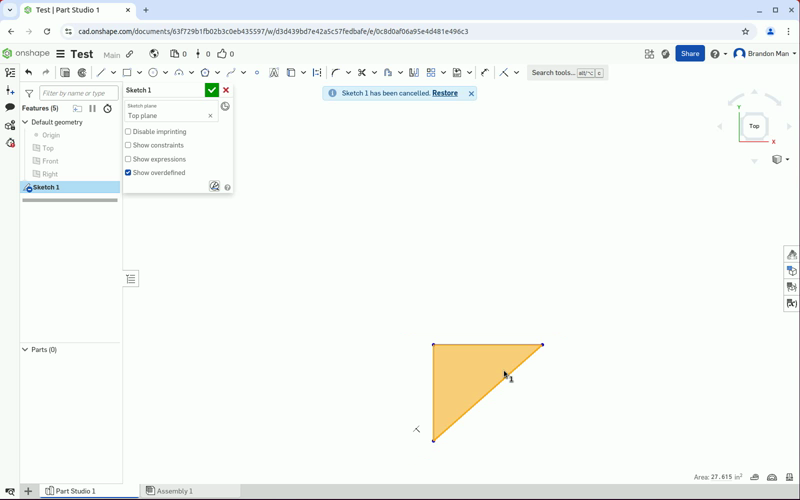
scroll(-6)
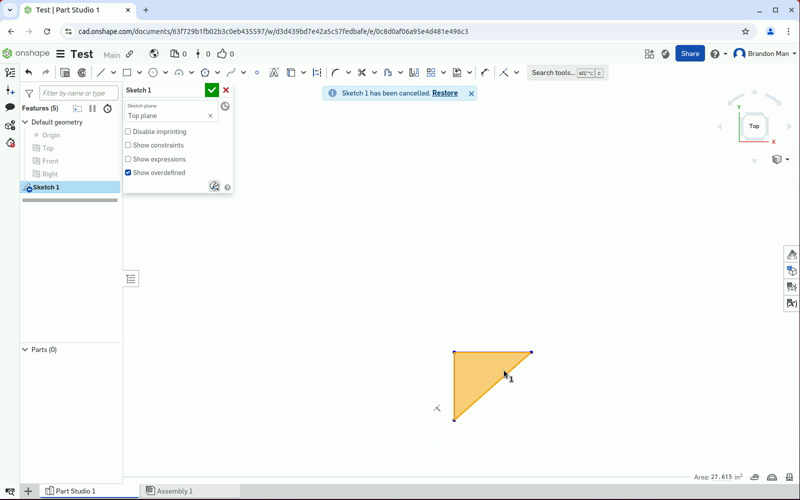
scroll(-6)
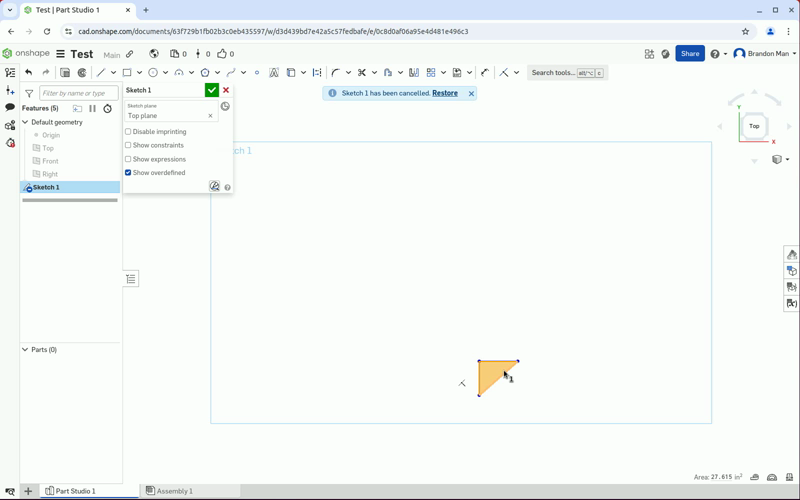
mouse_move(73, 352)
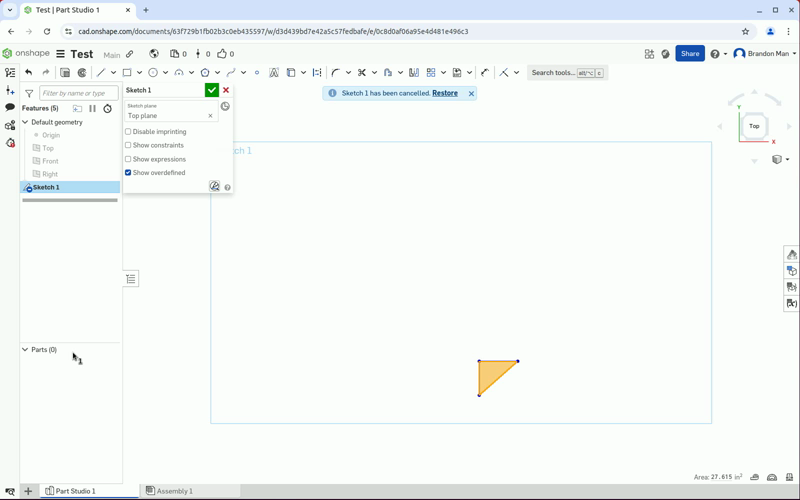
key(shift+y)
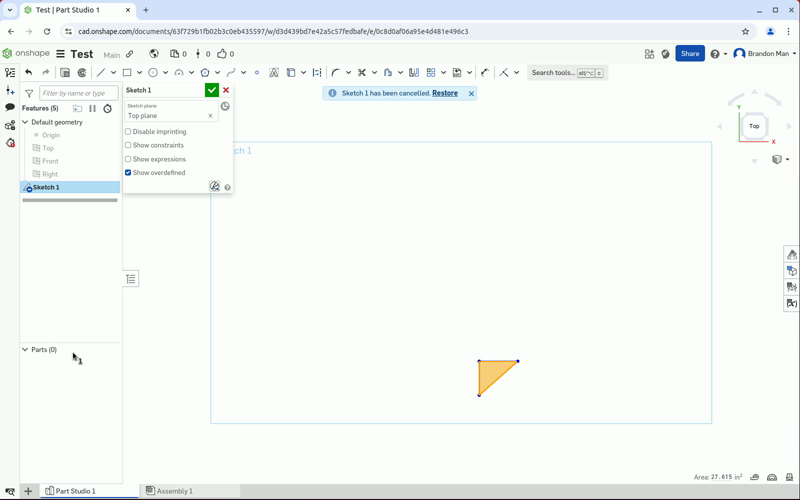
key(shift+e)
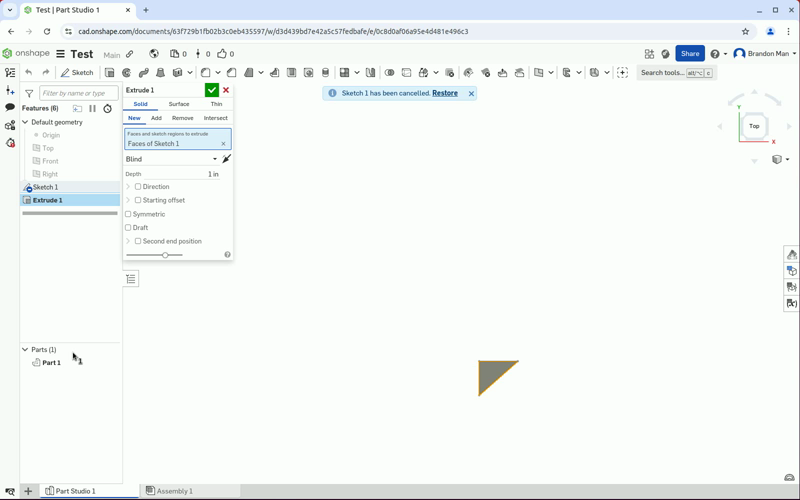
mouse_move(143, 106)
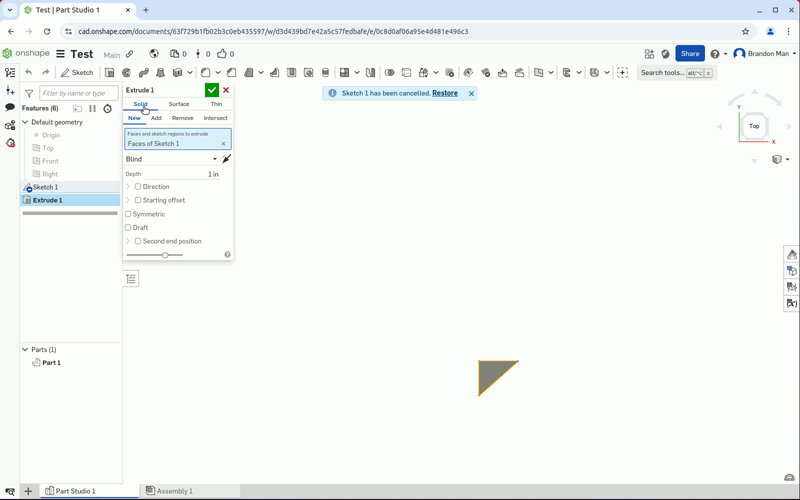
click(143, 106)
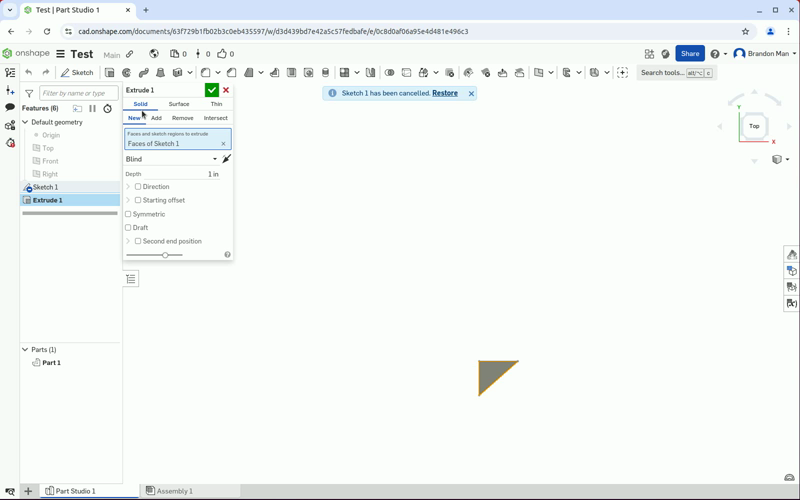
mouse_move(137, 120)
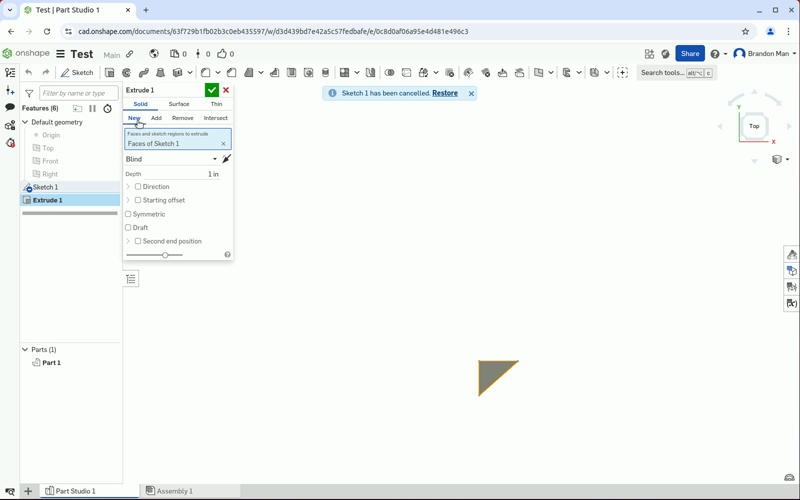
click(137, 120)
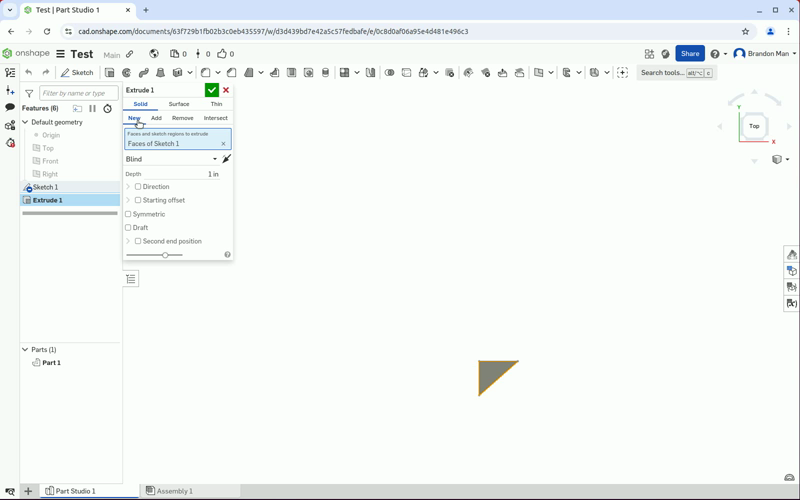
key(tab, 4)
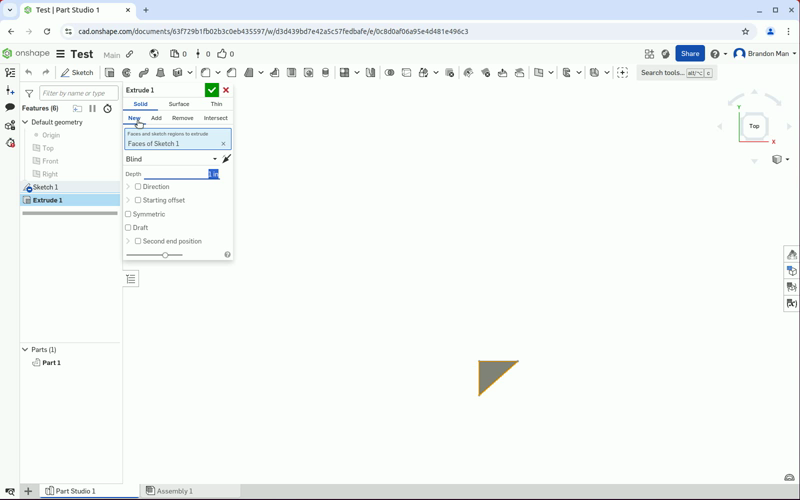
text(10.591)
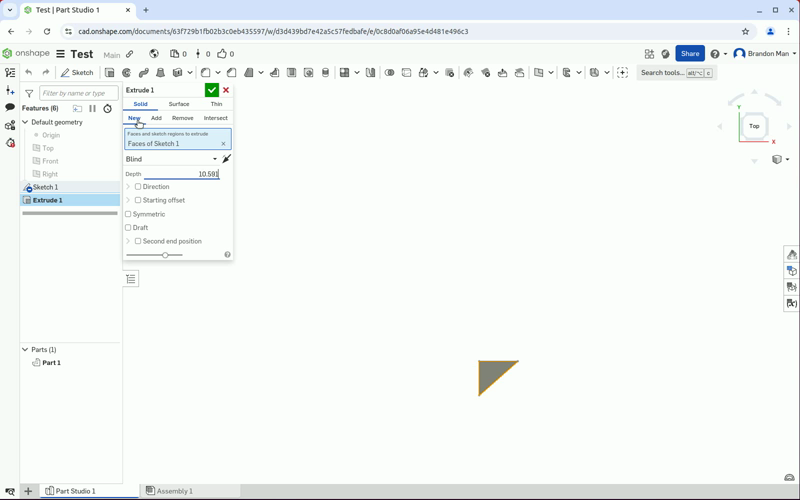
key(enter)
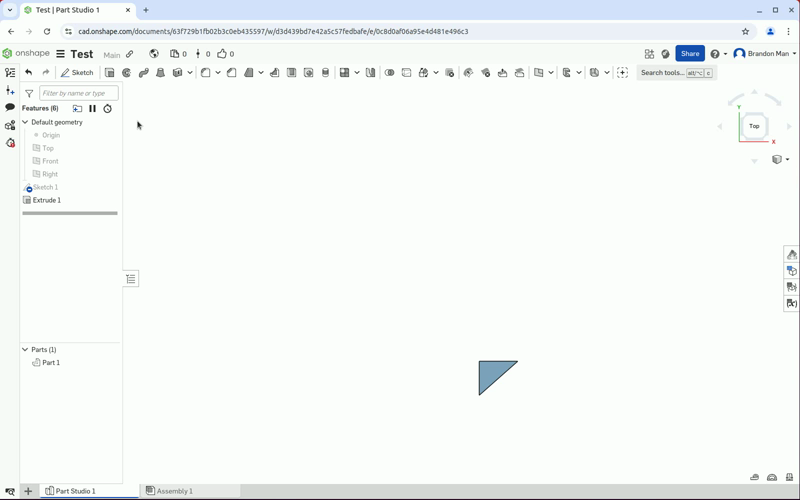
key(shift+h)
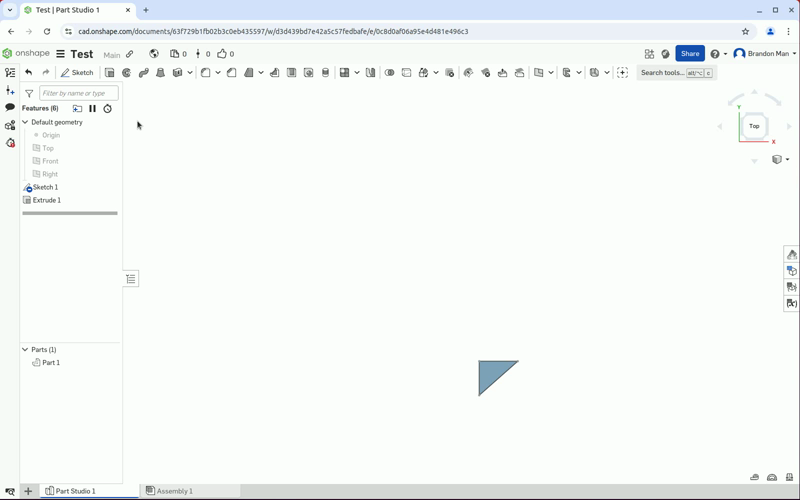
key(shift+h)
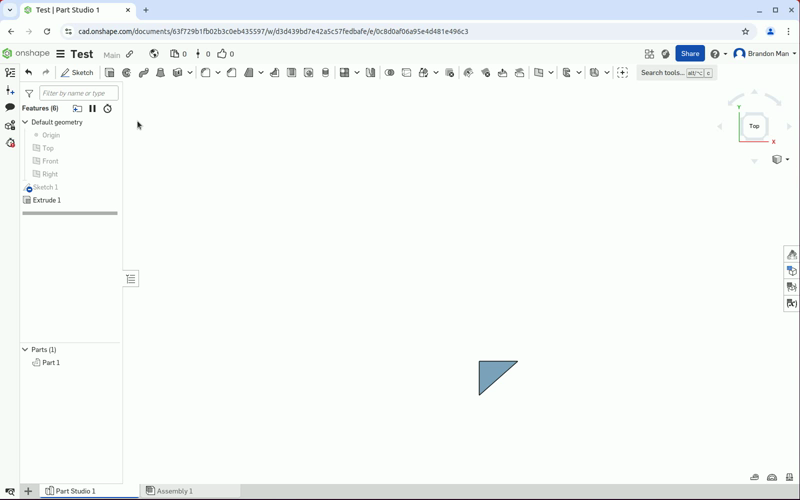
mouse_move(73, 189)
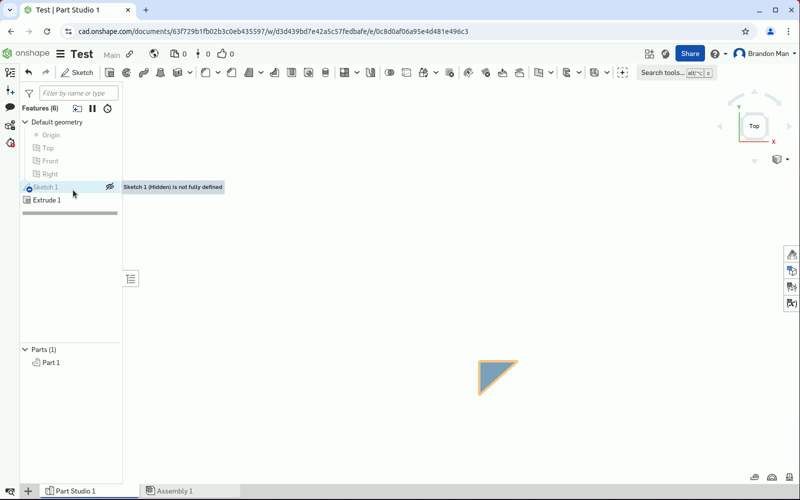
click(73, 189)
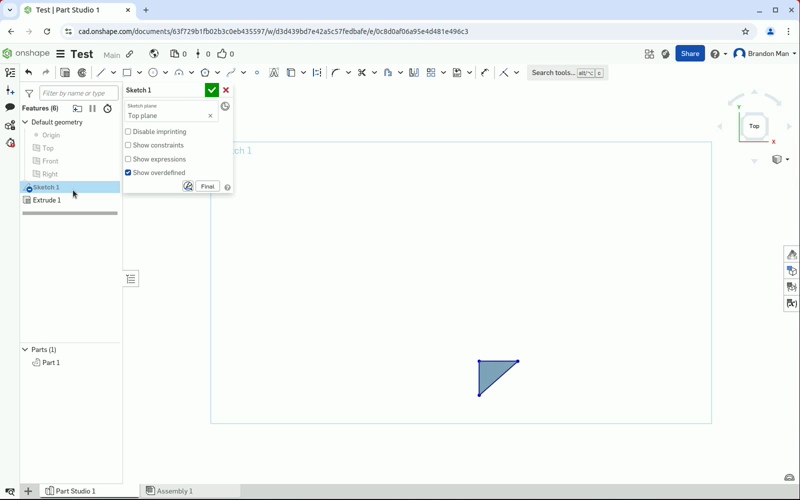
mouse_move(229, 92)
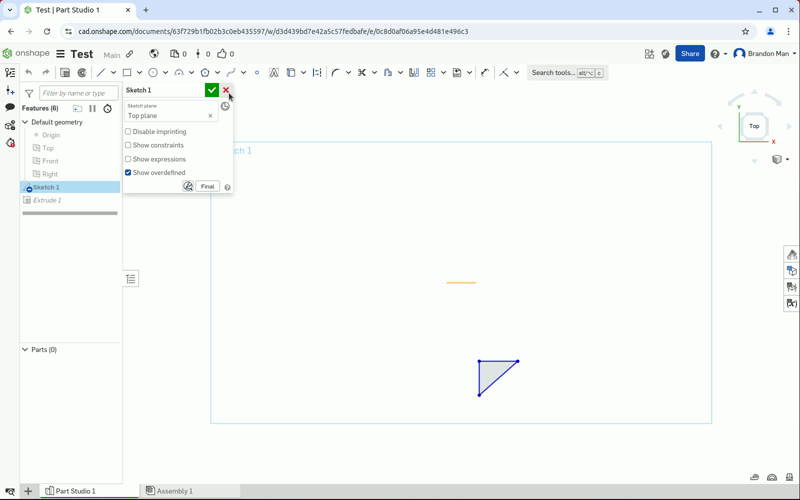
click(229, 92)
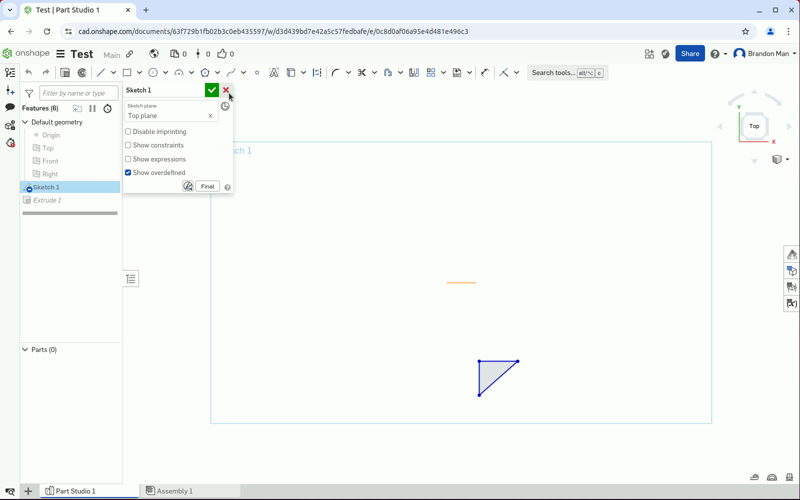
key(shift+s)
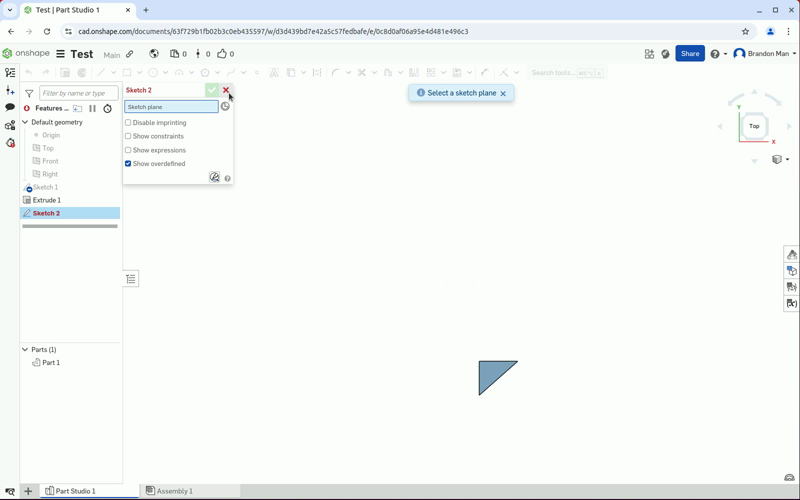
mouse_move(73, 150)
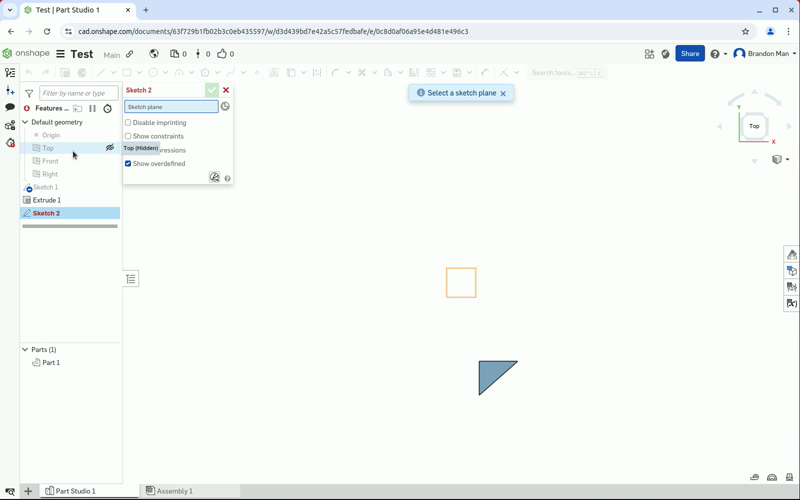
click(73, 150)
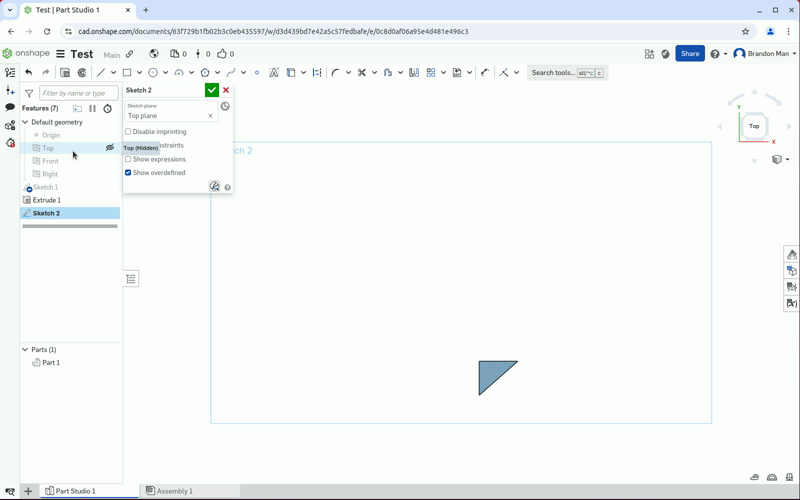
mouse_move(73, 352)
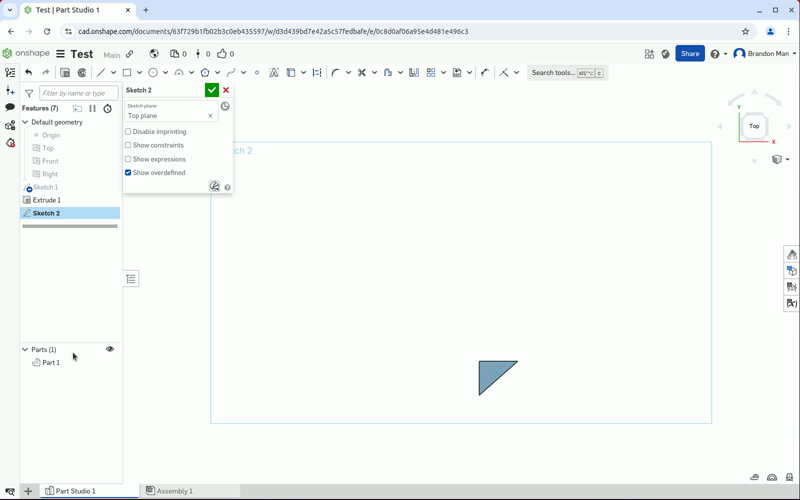
key(y)
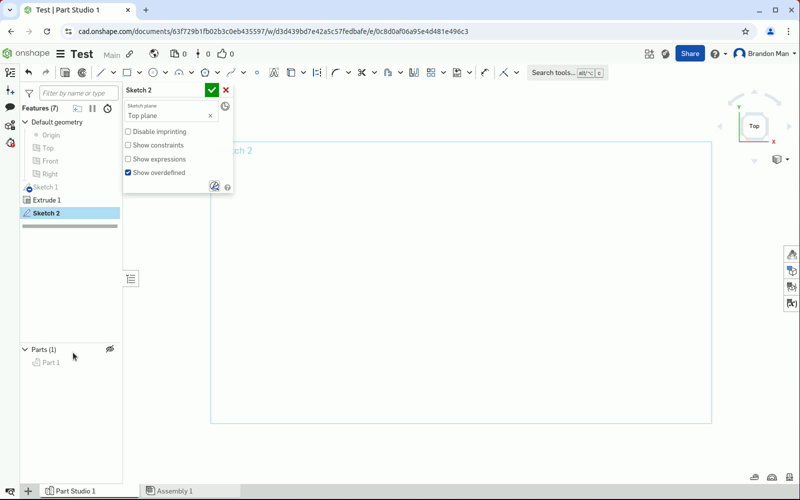
key(l)
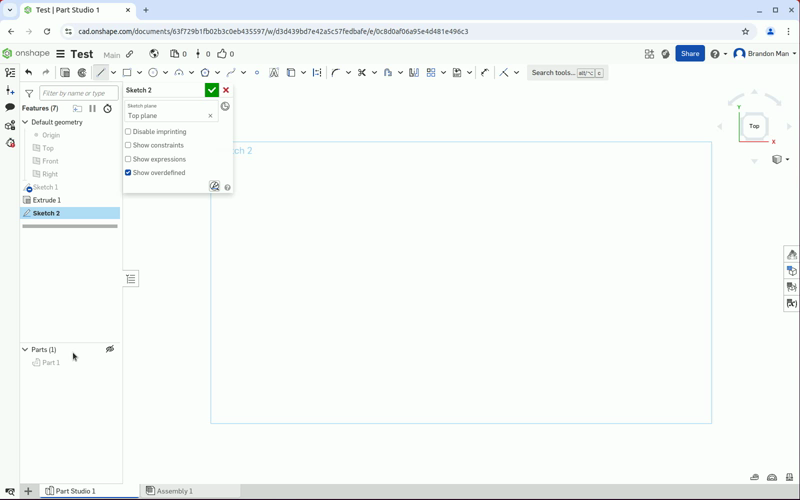
key_down(shift)
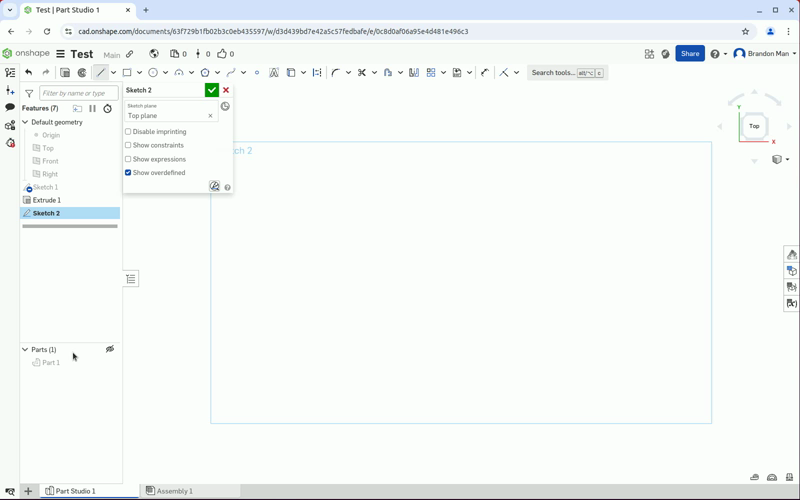
mouse_move(365, 243)
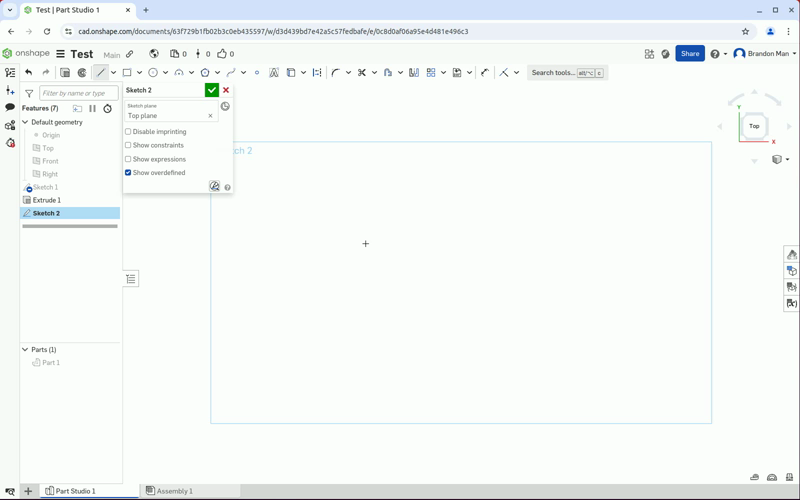
click(365, 243)
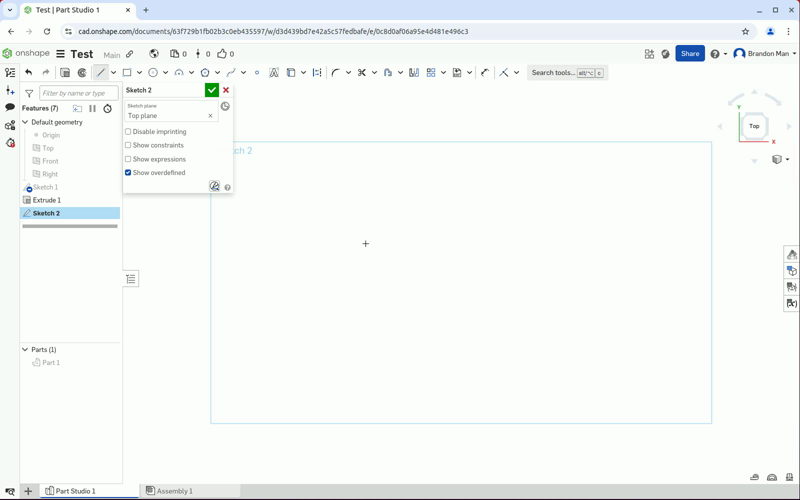
key_up(shift)
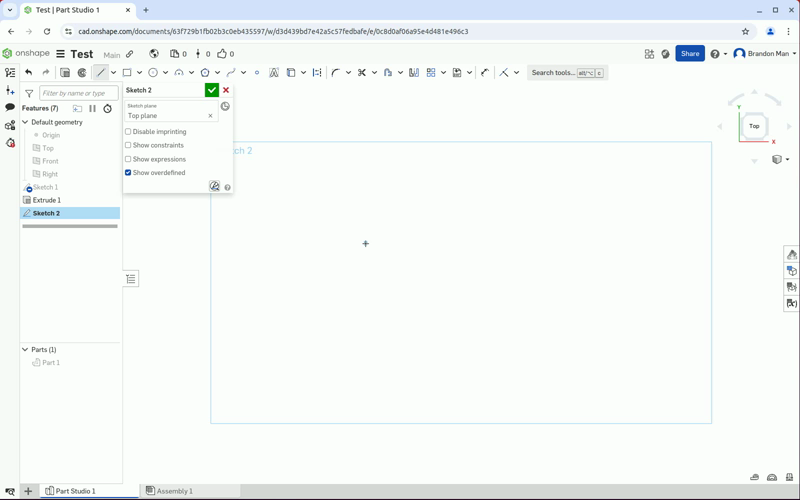
key_down(shift)
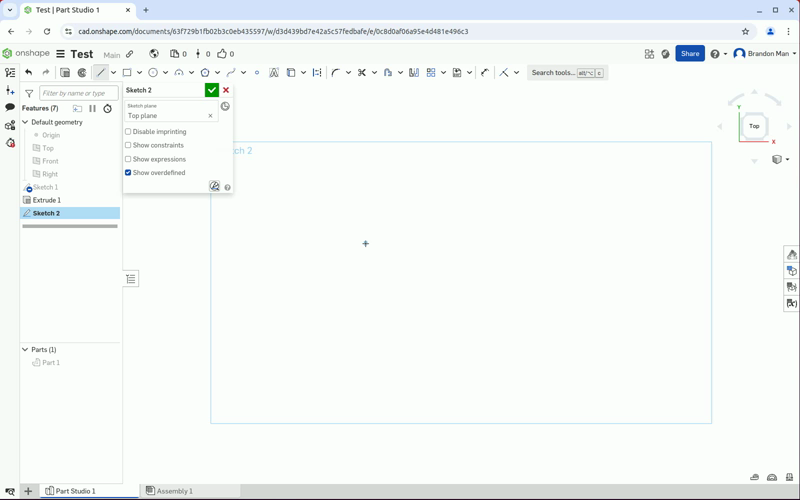
mouse_move(395, 243)
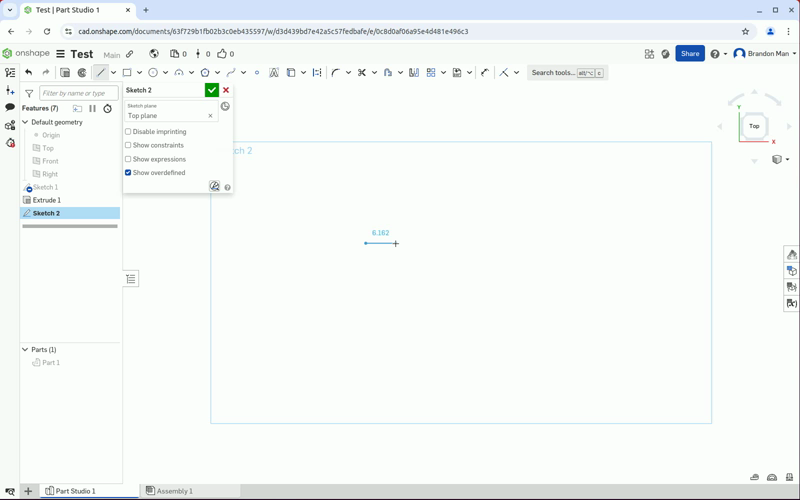
mouse_move(403, 242)
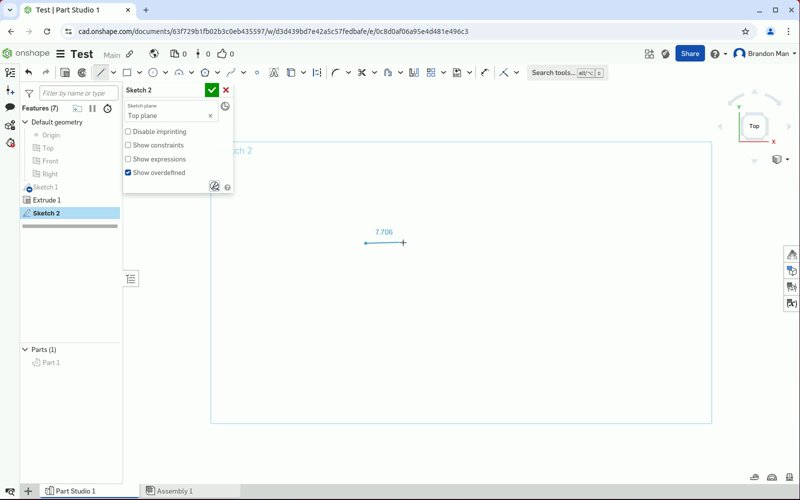
click(403, 242)
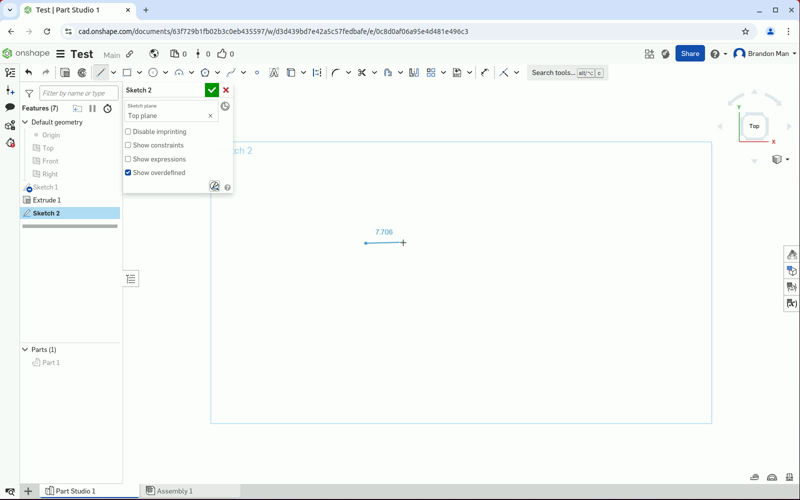
key_up(shift)
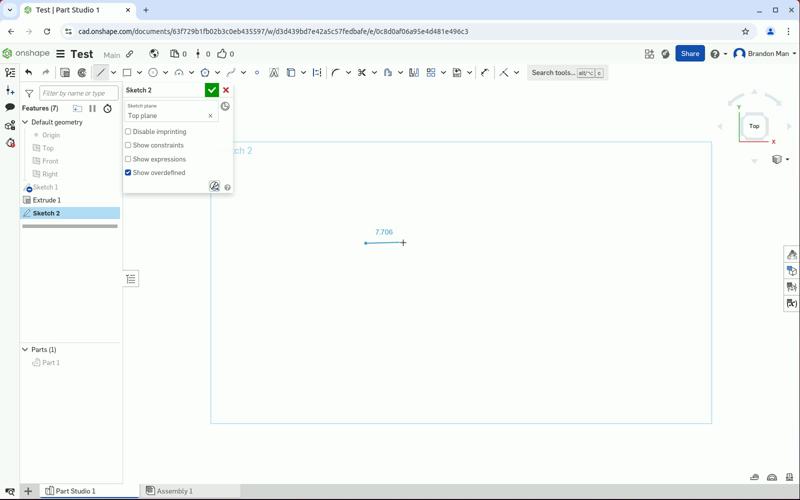
key_down(shift)
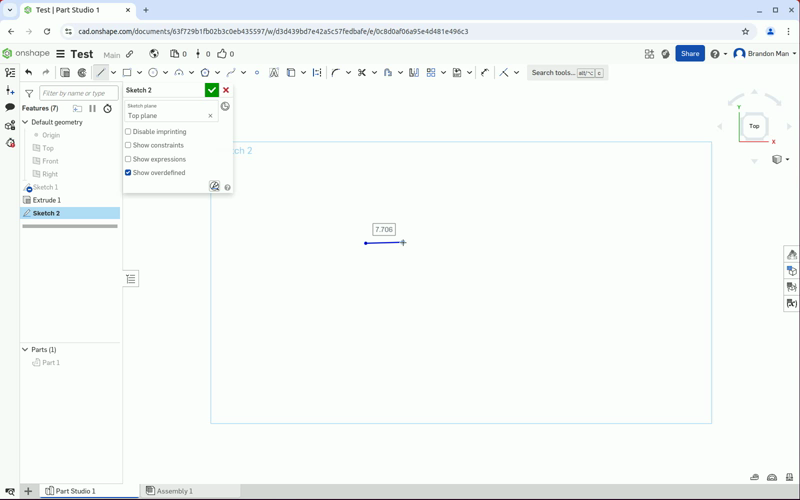
mouse_move(433, 242)
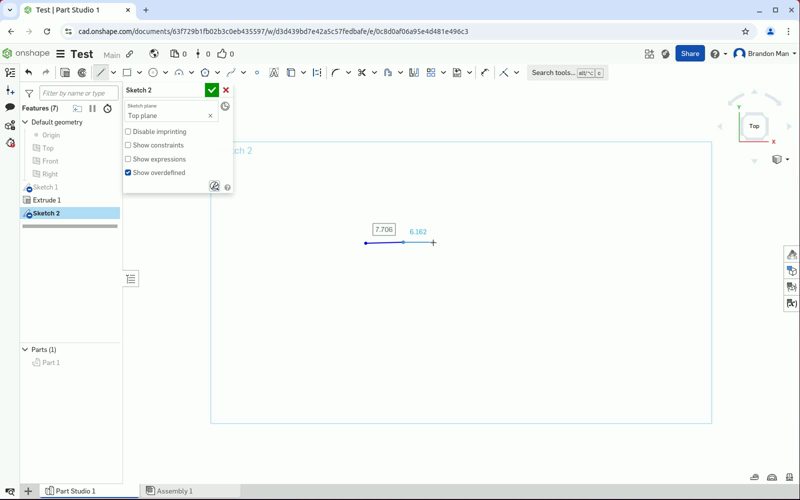
mouse_move(403, 193)
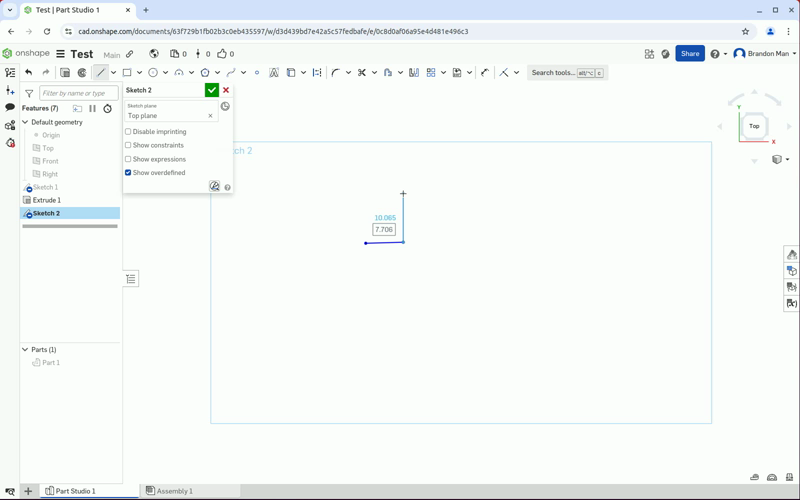
click(403, 193)
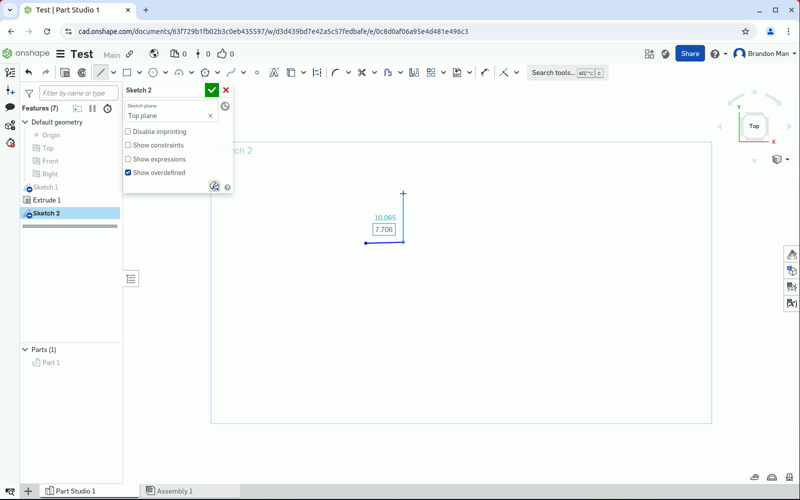
key_up(shift)
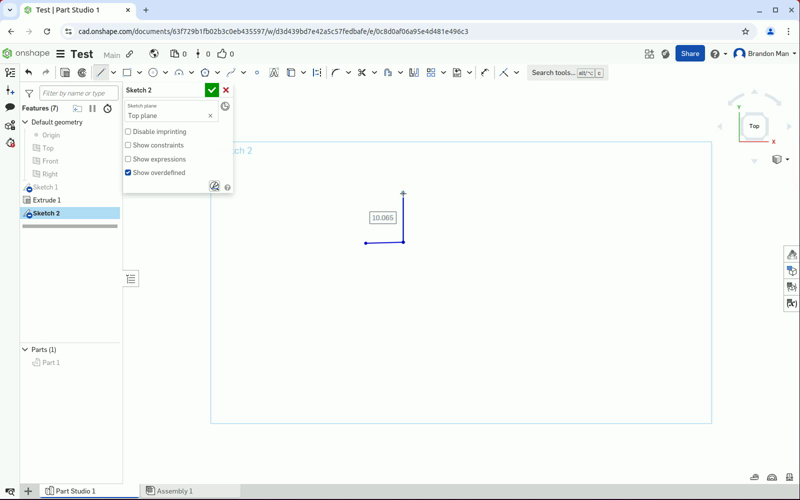
key_down(shift)
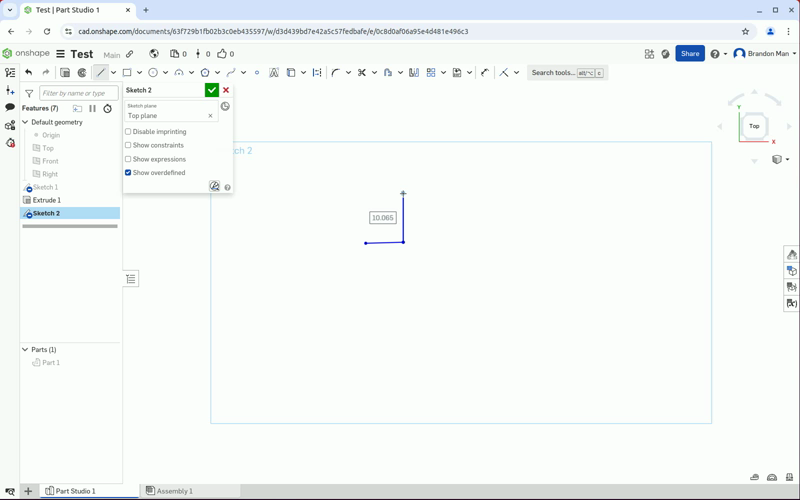
mouse_move(365, 243)
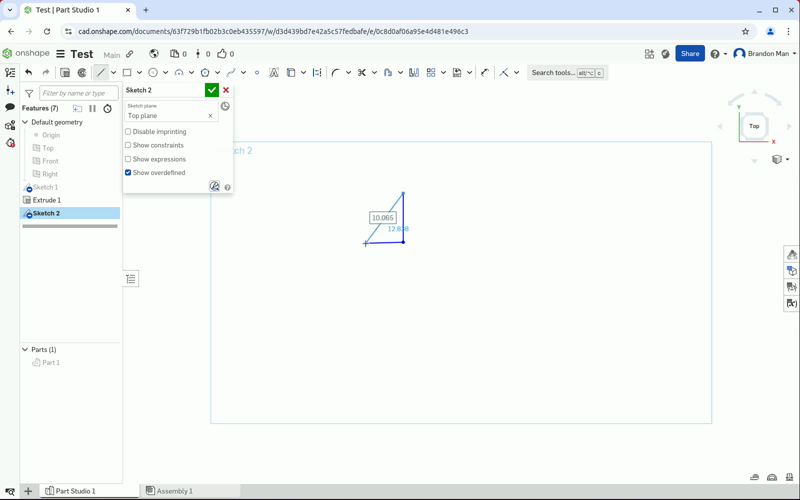
key_up(shift)
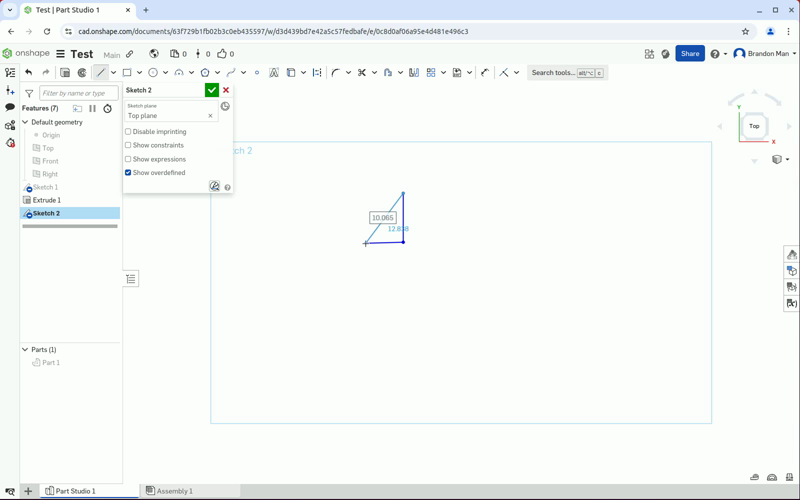
click(365, 243)
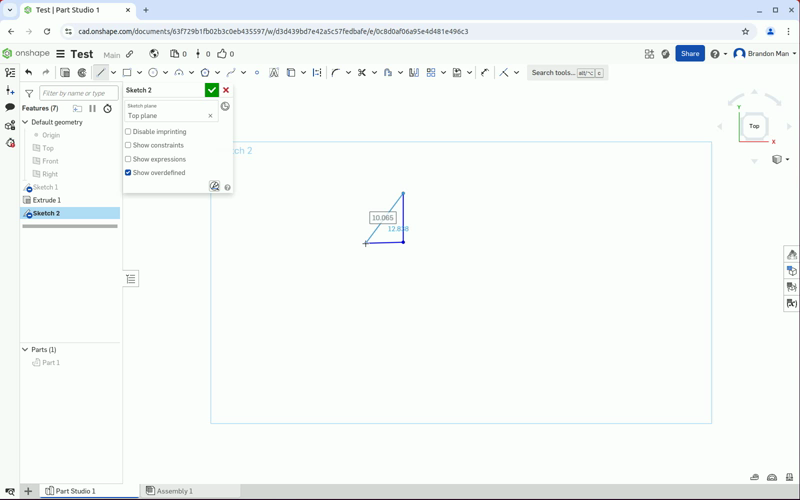
key(esc)
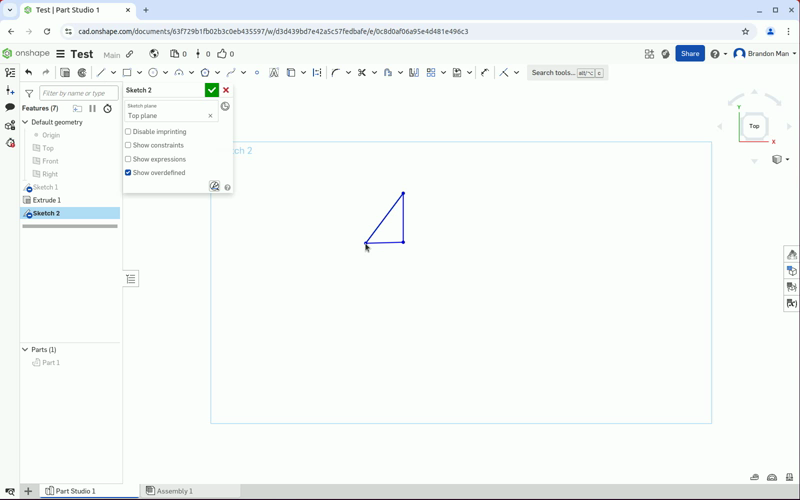
mouse_move(393, 231)
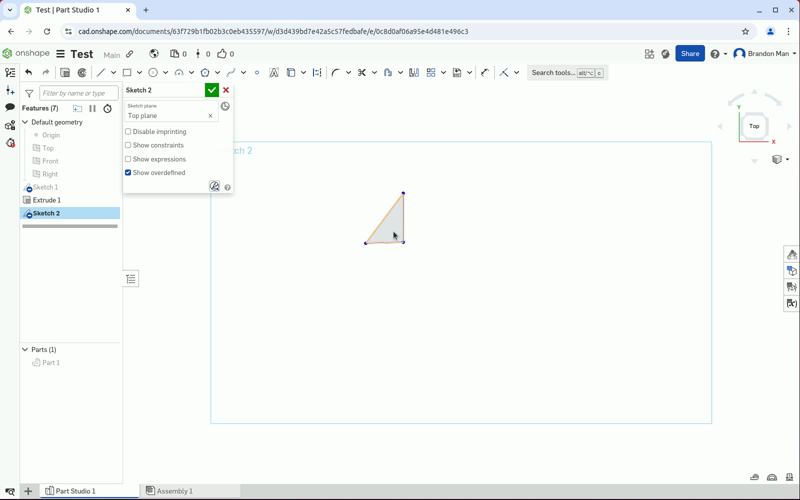
scroll(6)
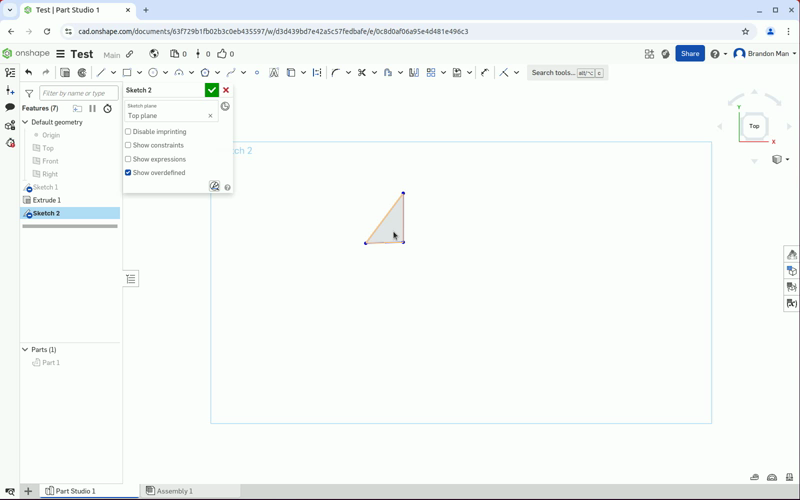
scroll(6)
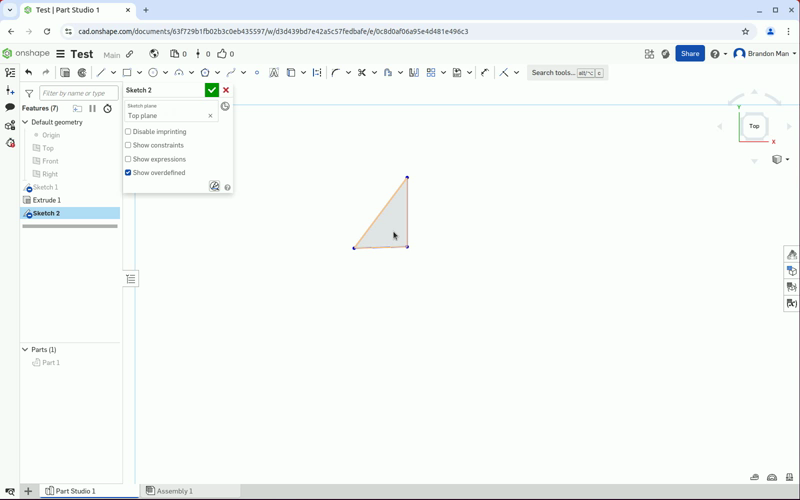
scroll(6)
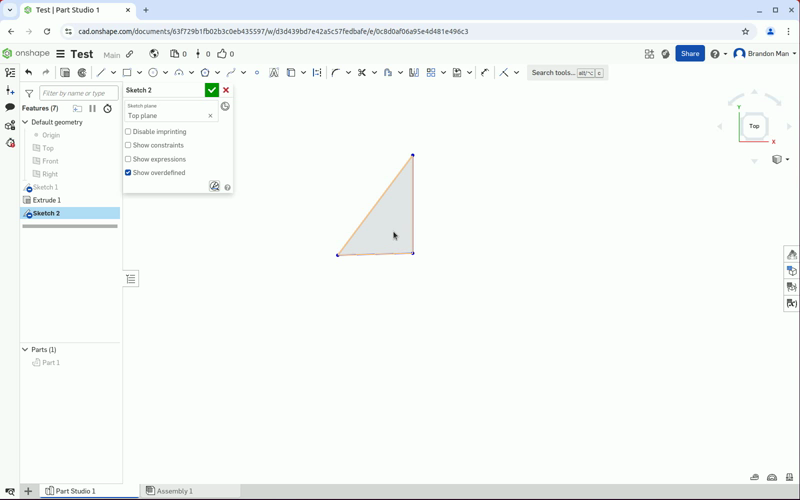
scroll(6)
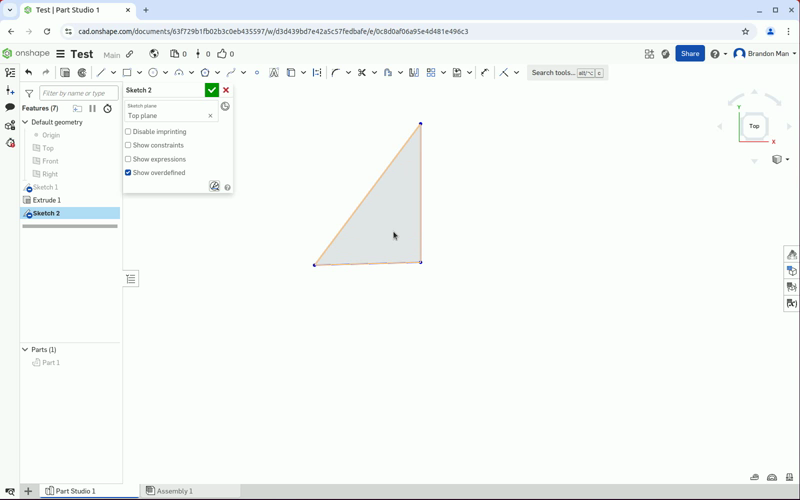
scroll(6)
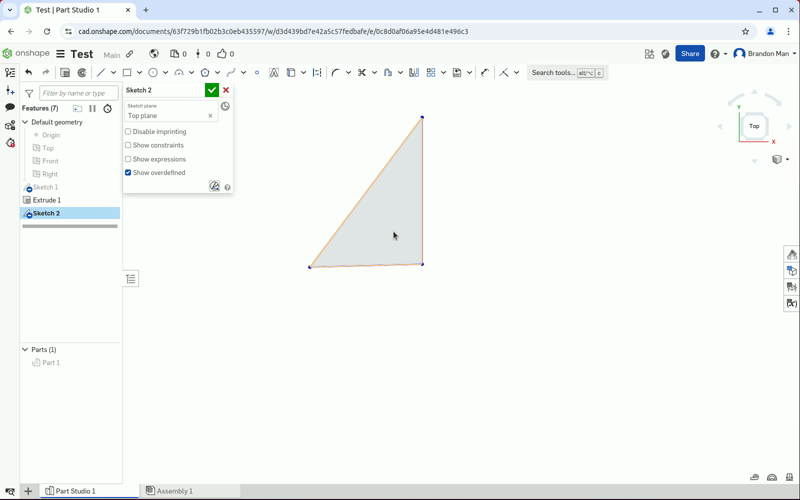
scroll(6)
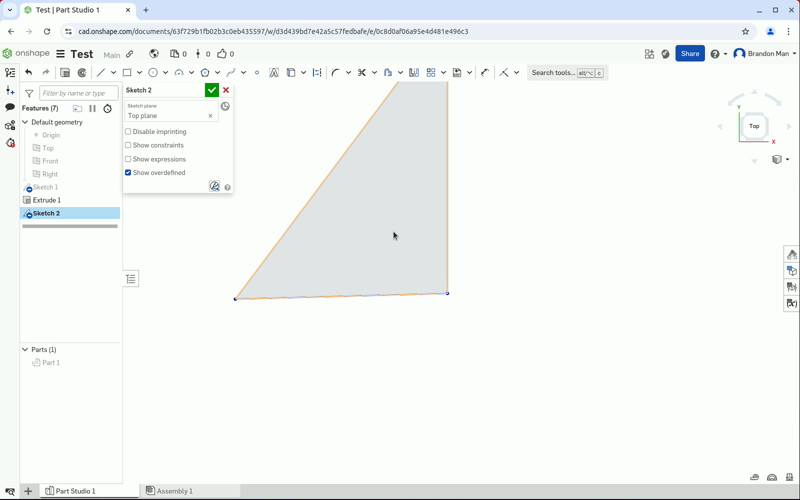
scroll(6)
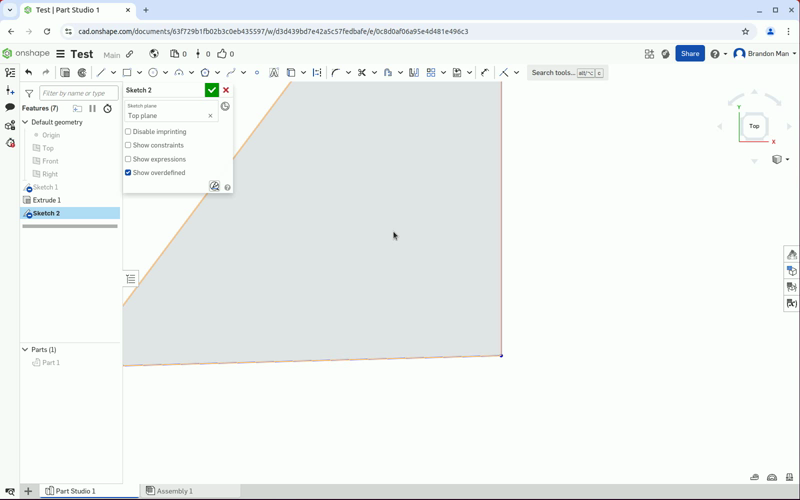
click(393, 231)
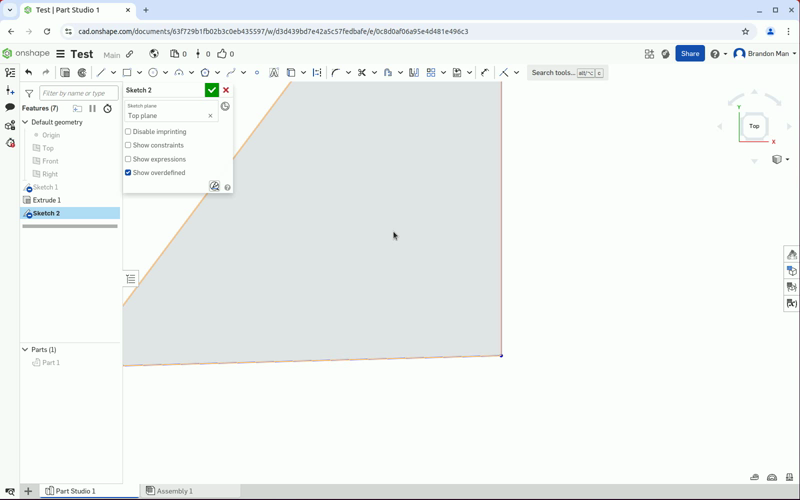
scroll(-6)
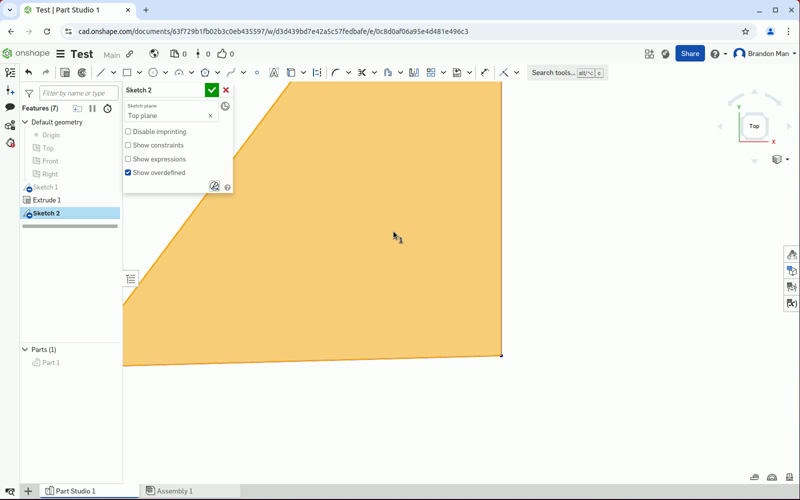
scroll(-6)
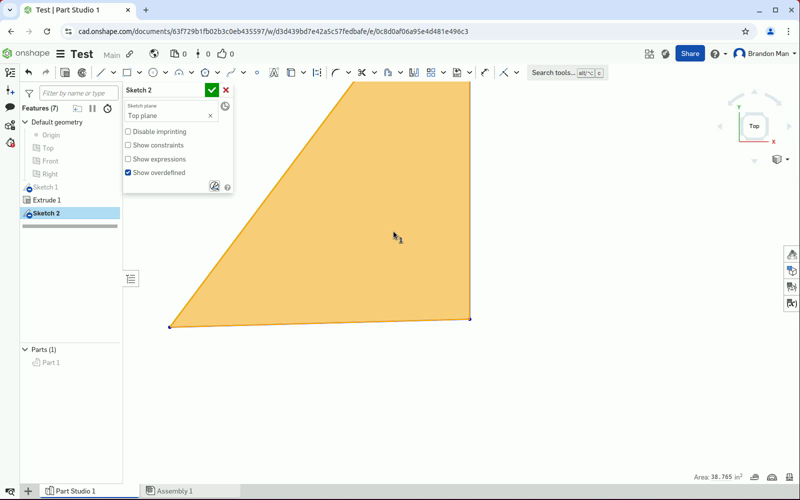
scroll(-6)
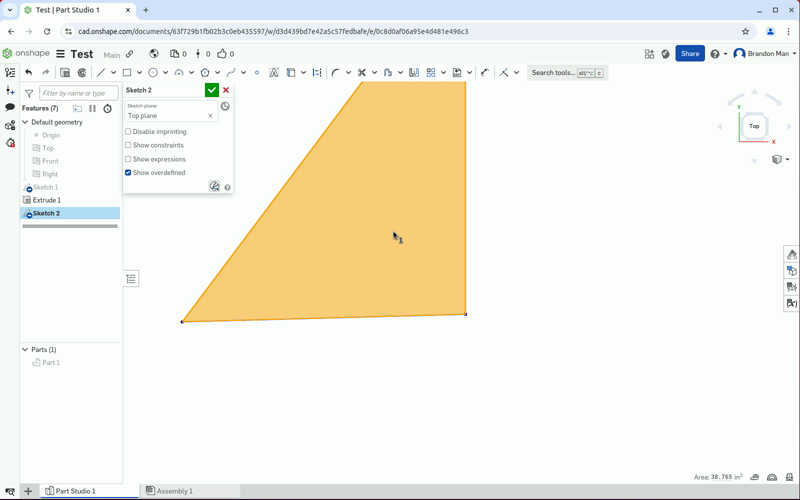
scroll(-6)
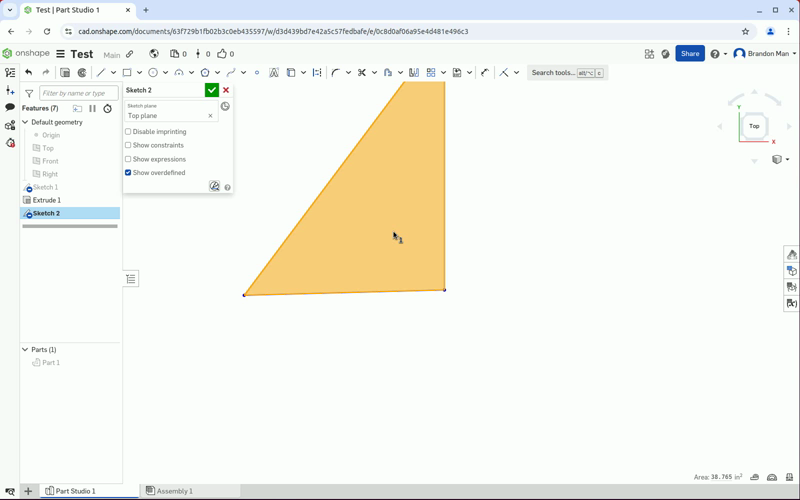
scroll(-6)
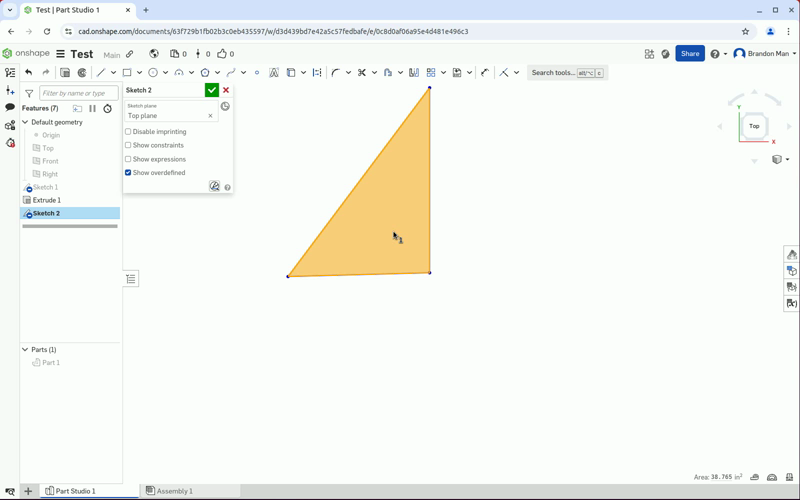
scroll(-6)
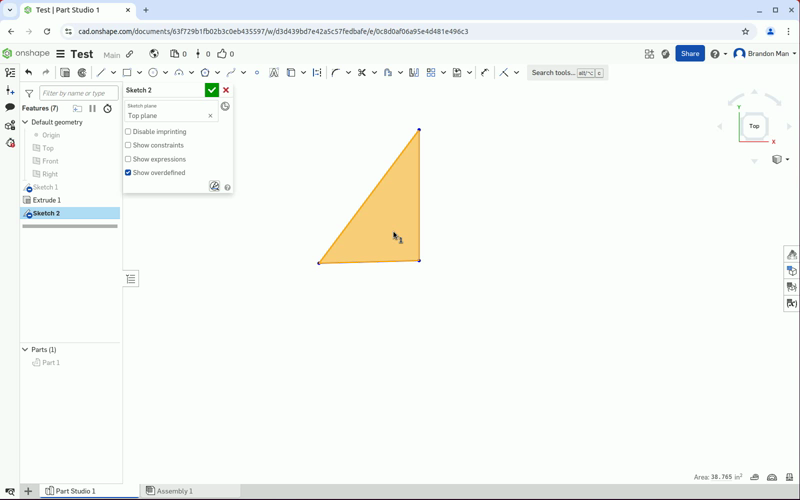
scroll(-6)
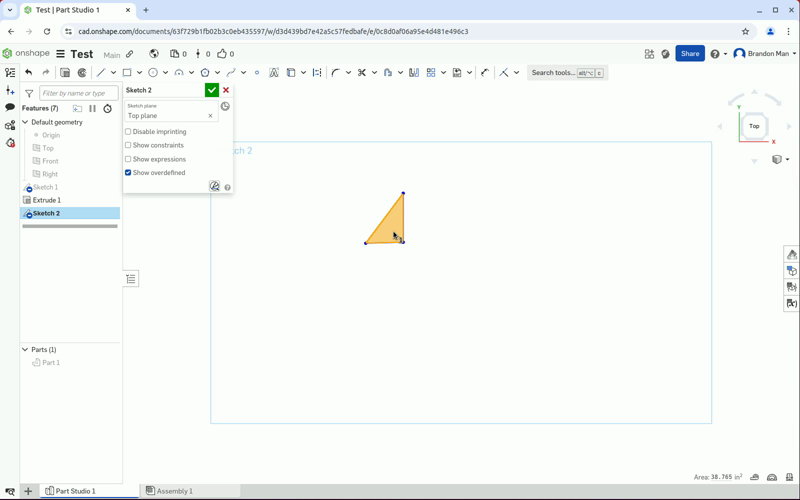
mouse_move(73, 352)
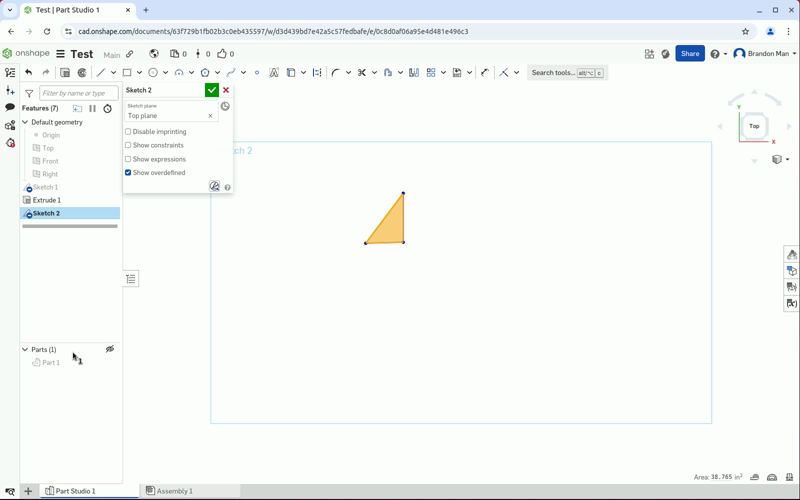
key(shift+y)
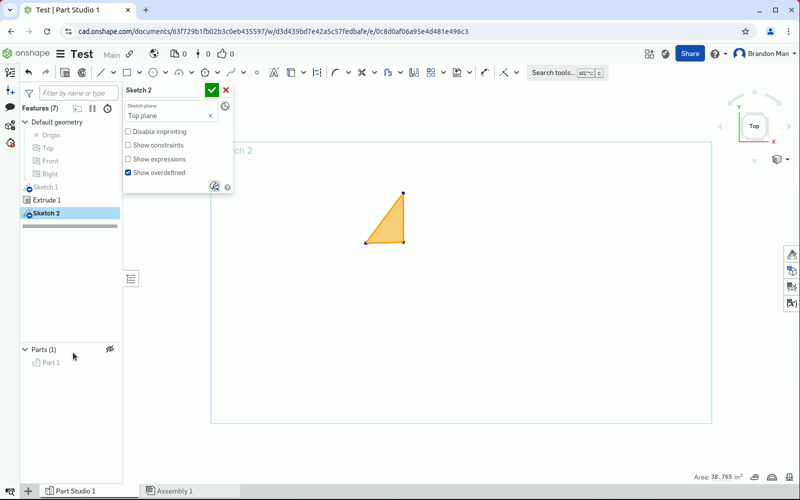
key(shift+e)
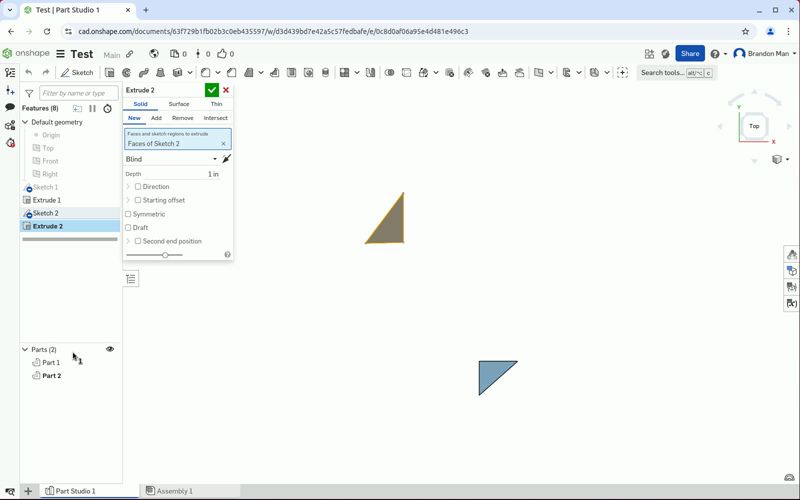
mouse_move(143, 106)
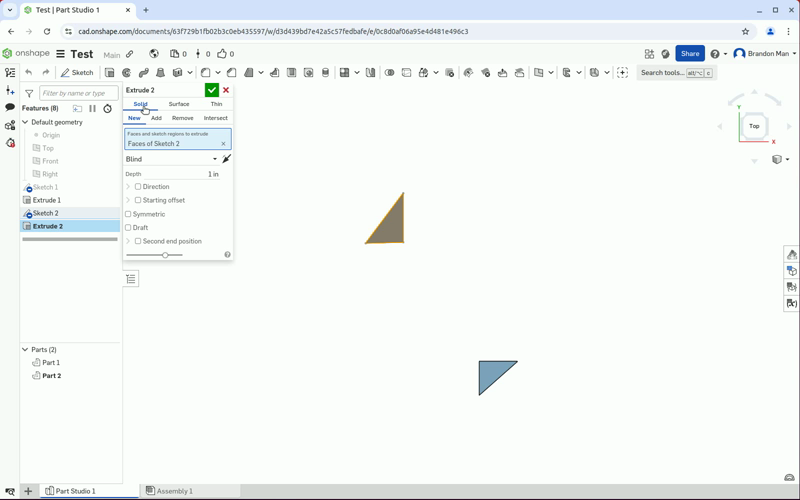
click(143, 106)
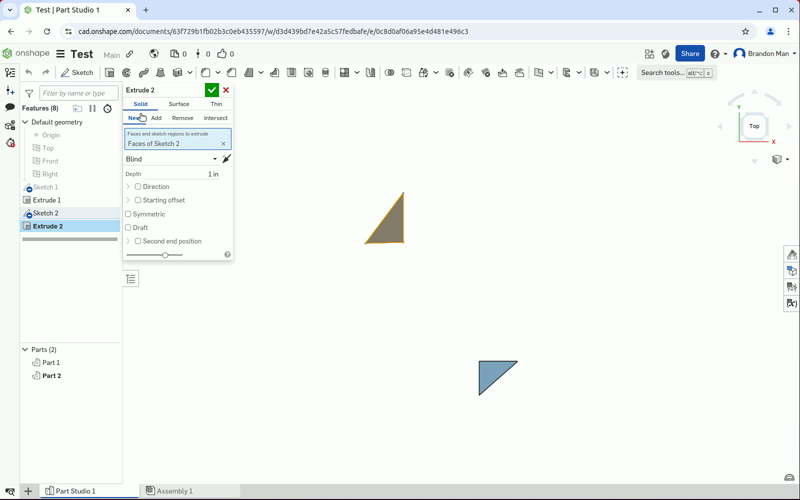
mouse_move(137, 120)
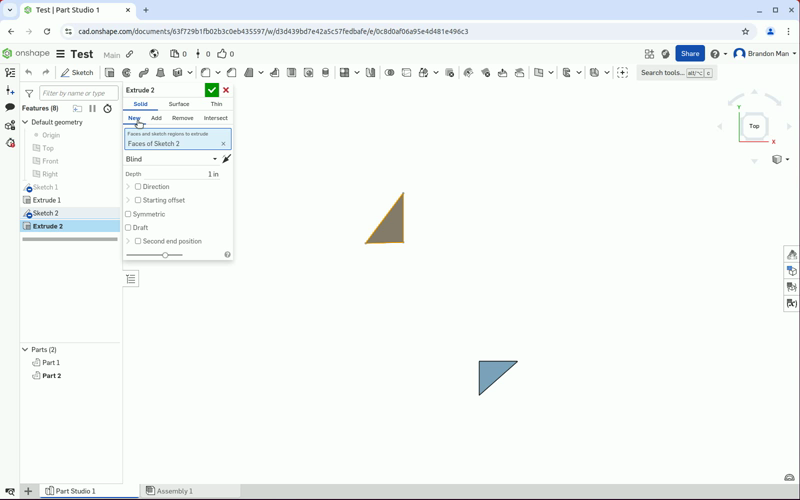
click(137, 120)
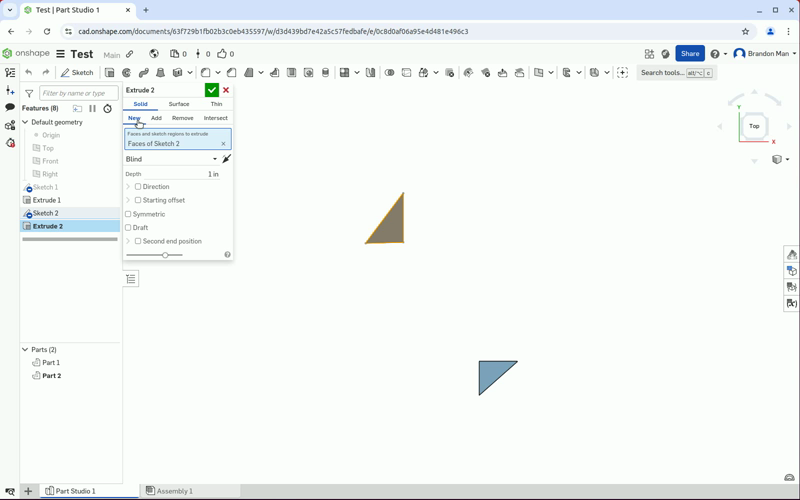
key(tab, 4)
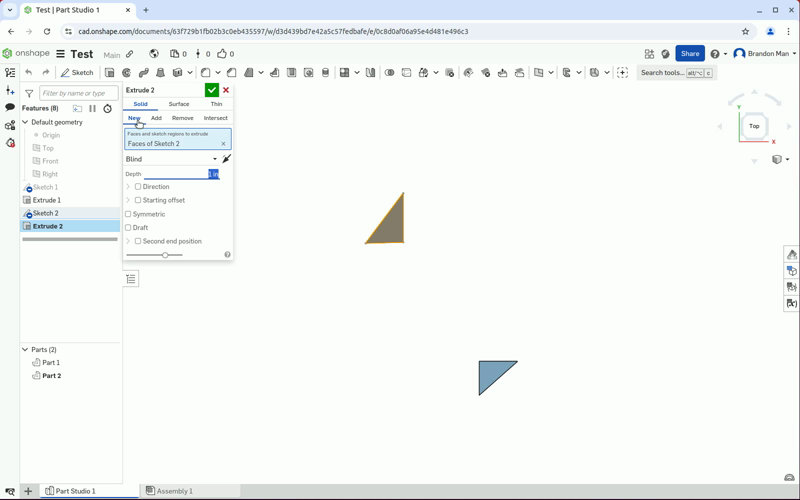
text(10.591)
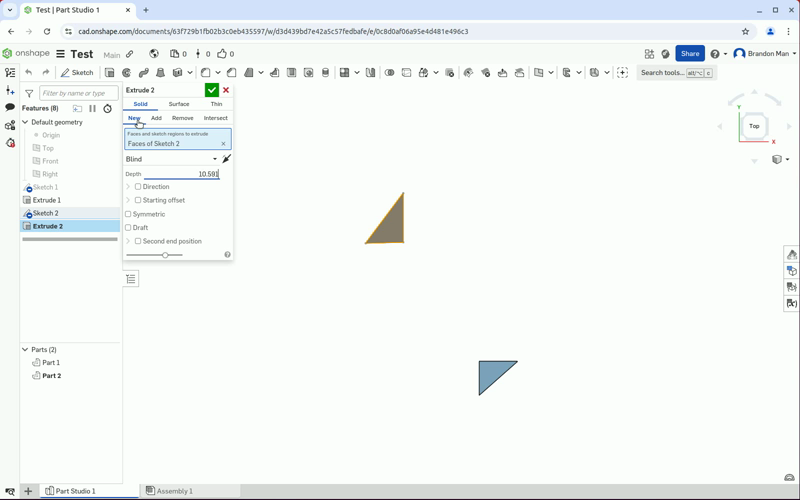
key(enter)
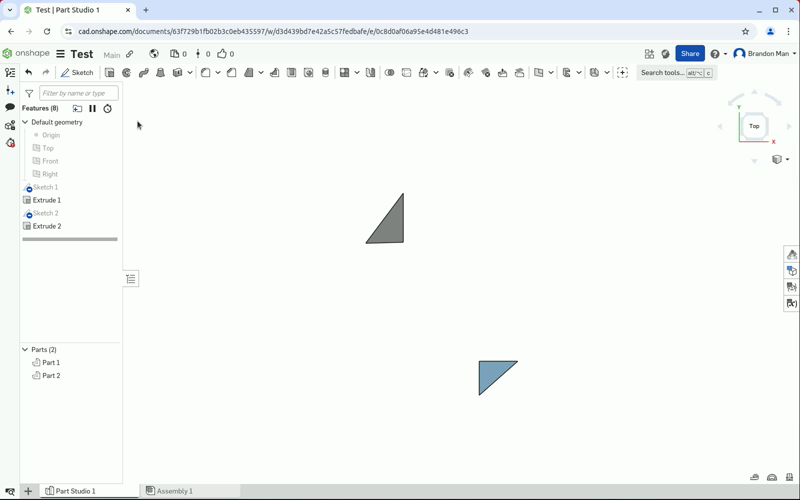
key(shift+h)
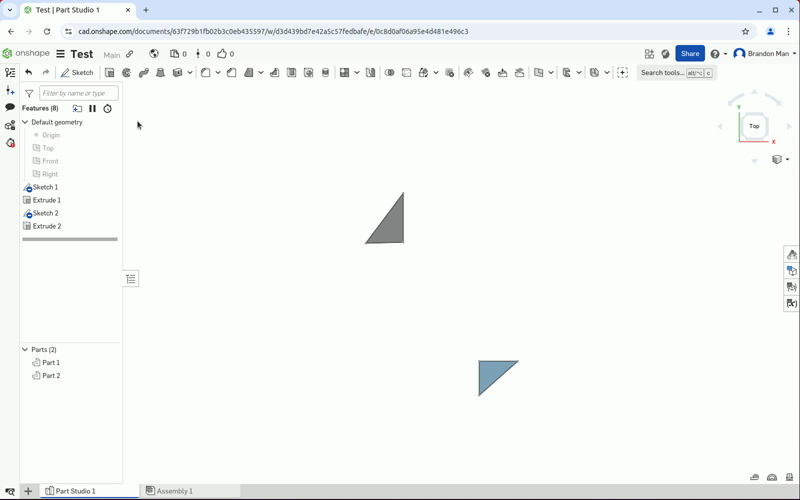
key(shift+h)
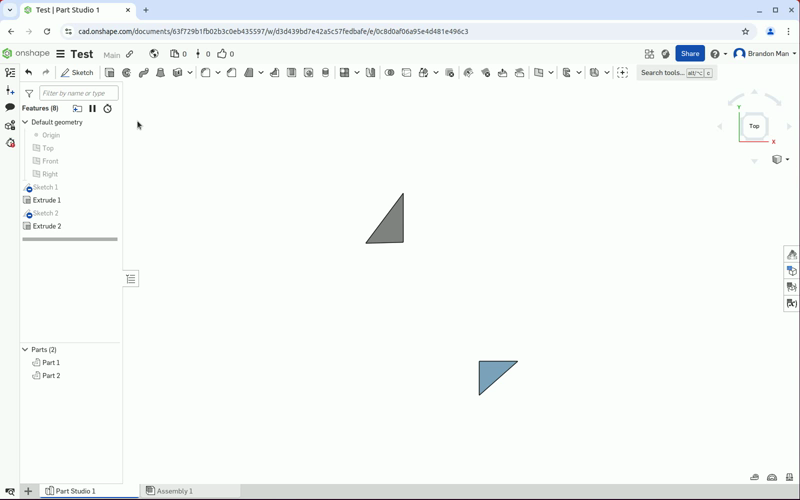
mouse_move(73, 189)
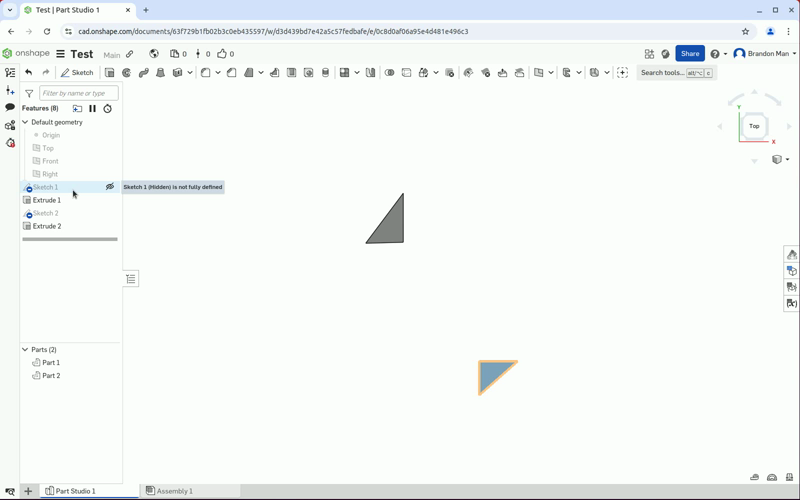
click(73, 189)
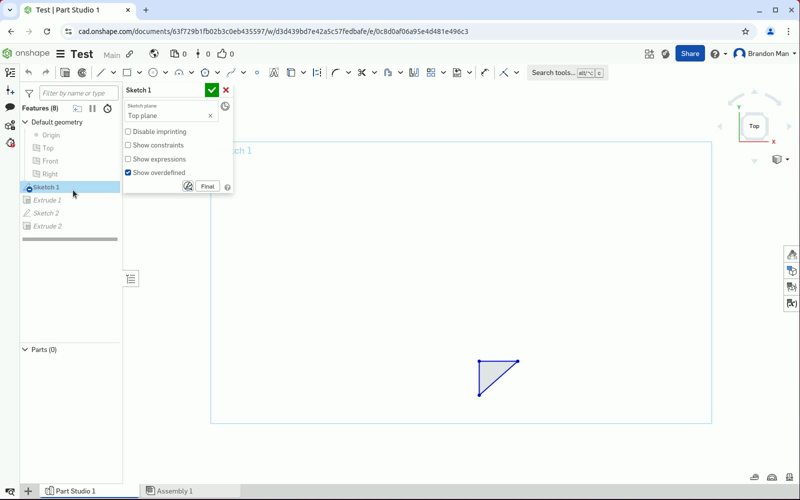
mouse_move(229, 92)
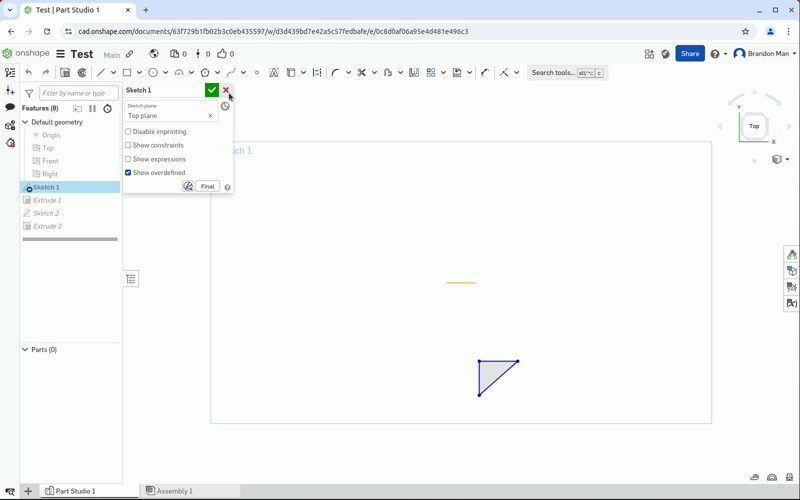
click(229, 92)
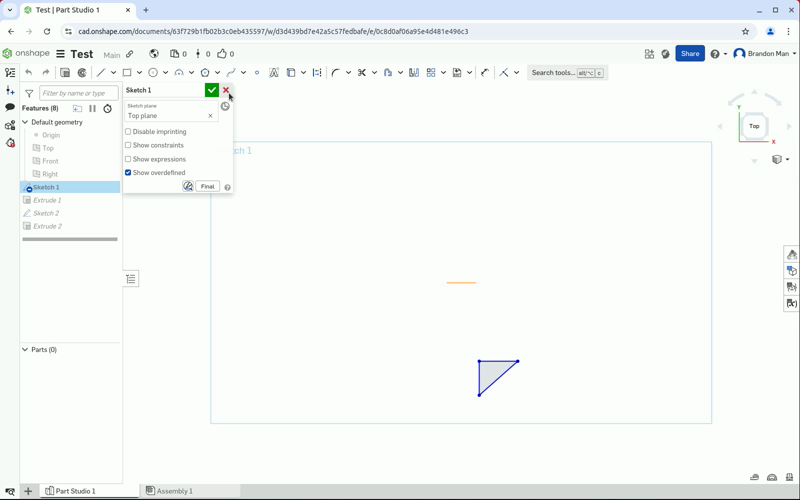
key(shift+s)
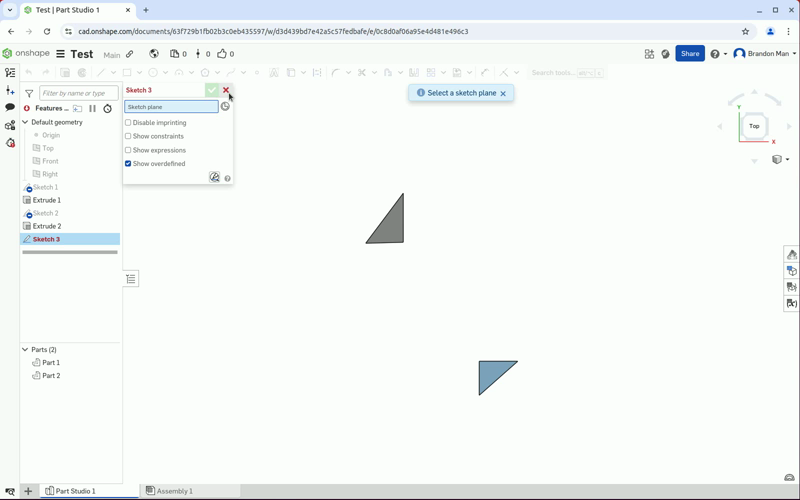
mouse_move(73, 150)
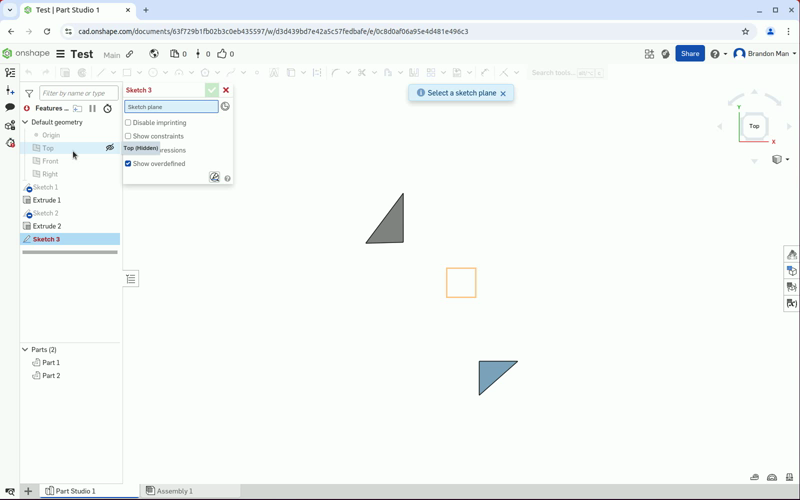
click(73, 150)
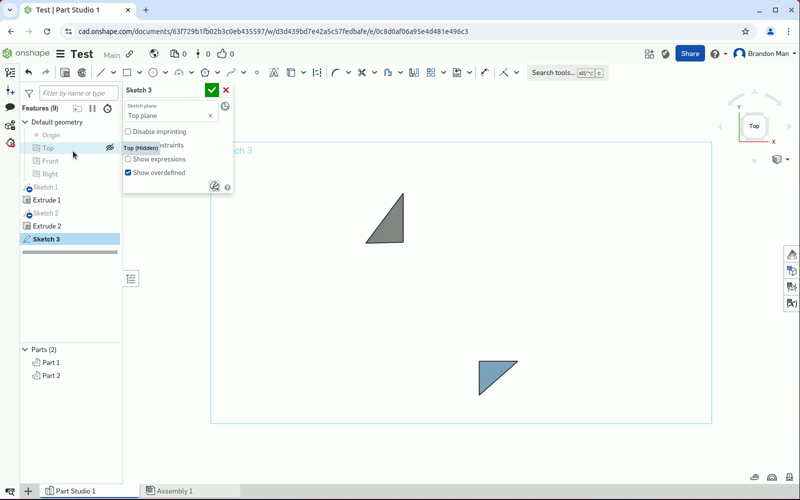
mouse_move(73, 352)
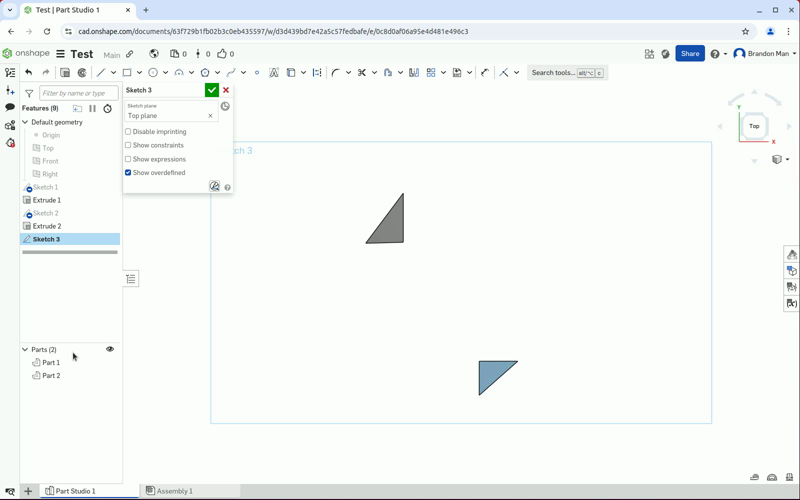
key(y)
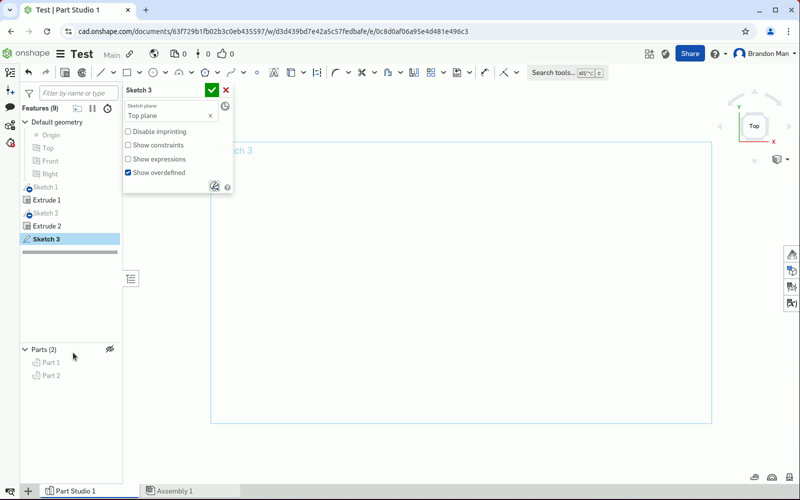
key(l)
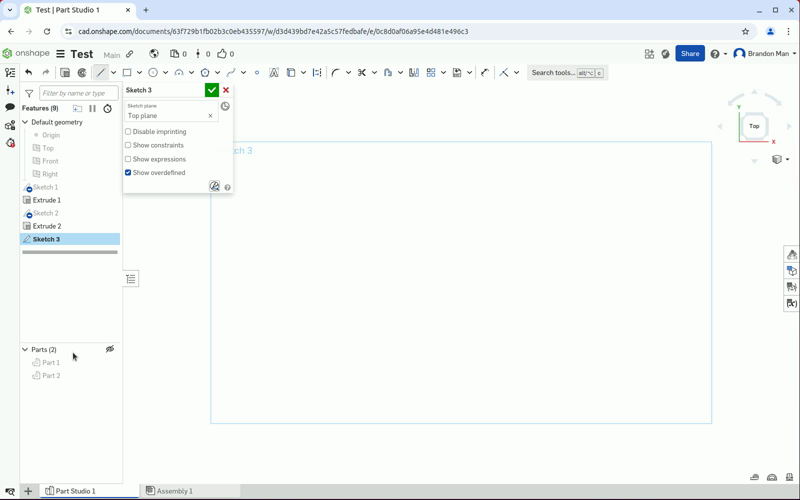
key_down(shift)
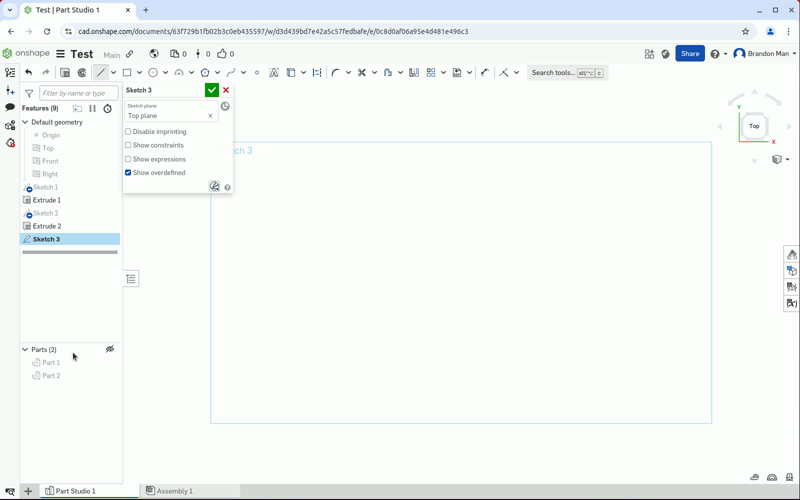
mouse_move(479, 361)
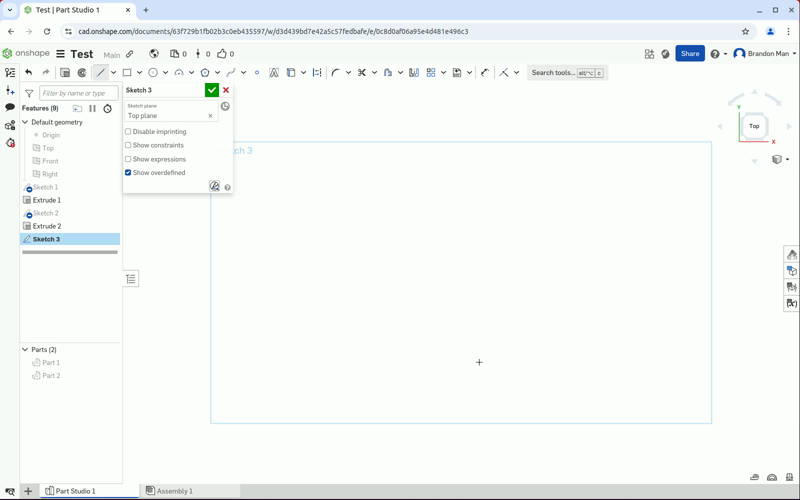
click(479, 361)
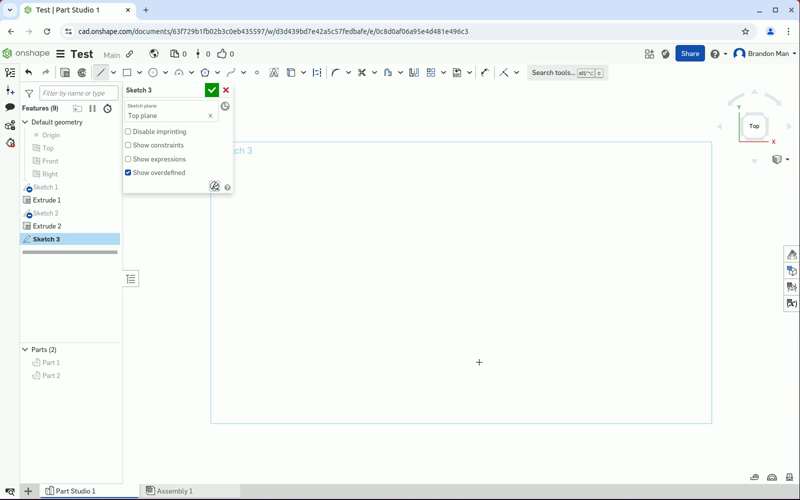
key_up(shift)
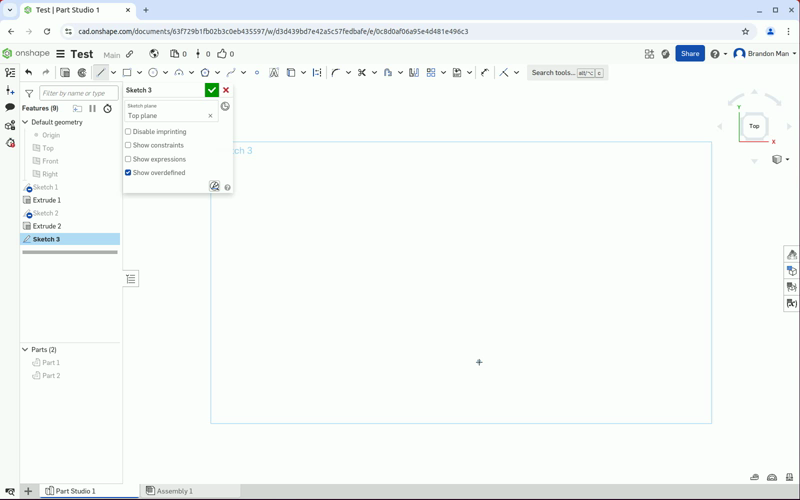
key_down(shift)
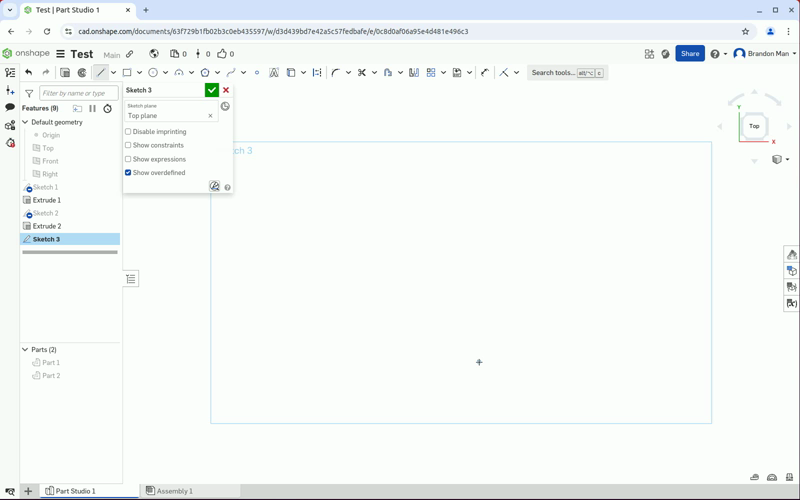
mouse_move(509, 361)
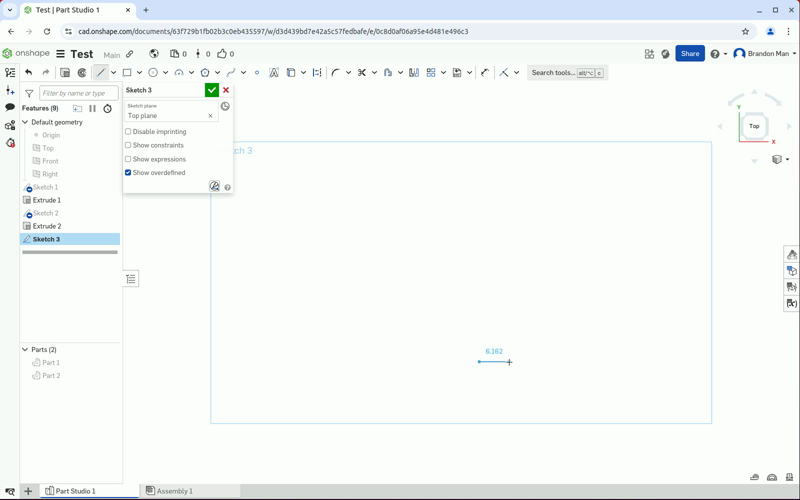
mouse_move(516, 361)
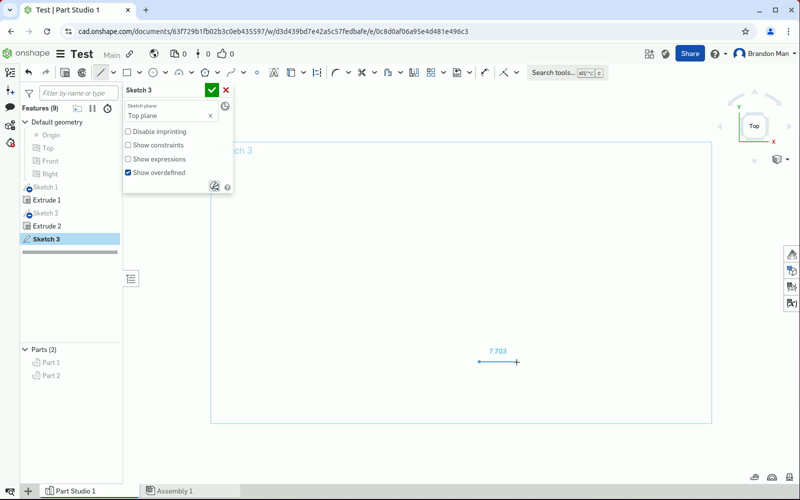
click(516, 361)
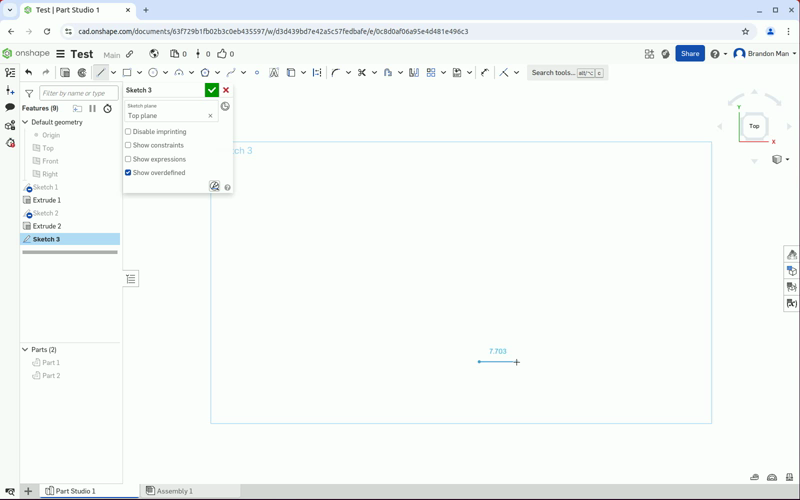
key_up(shift)
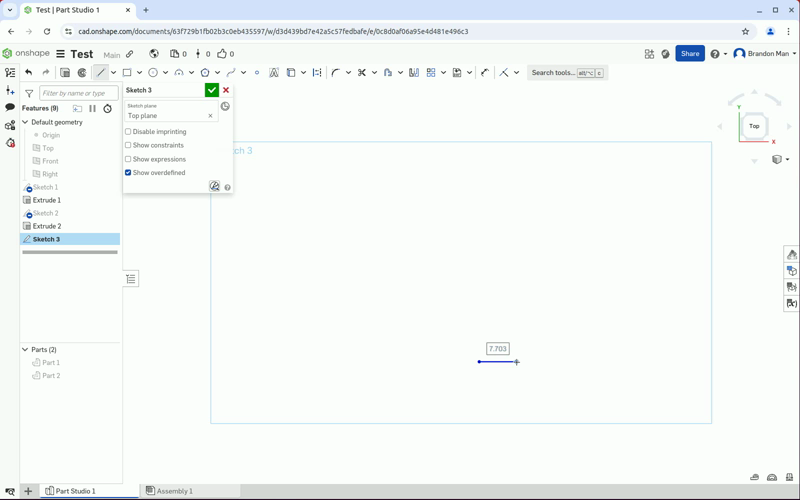
key_down(shift)
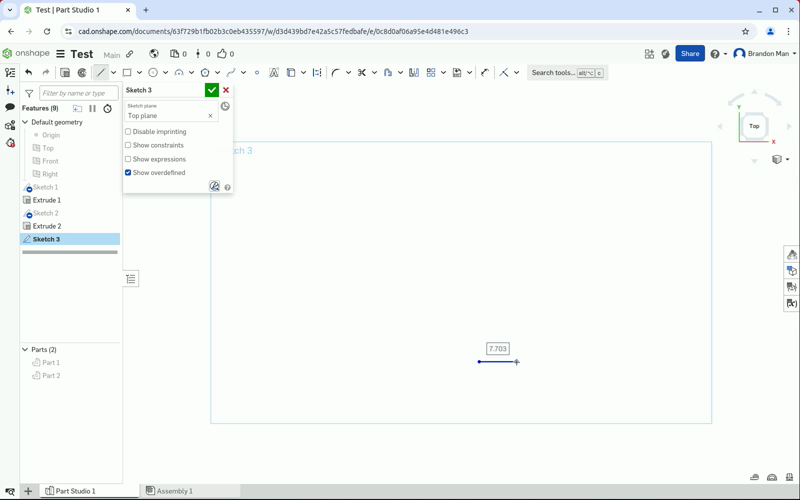
mouse_move(516, 283)
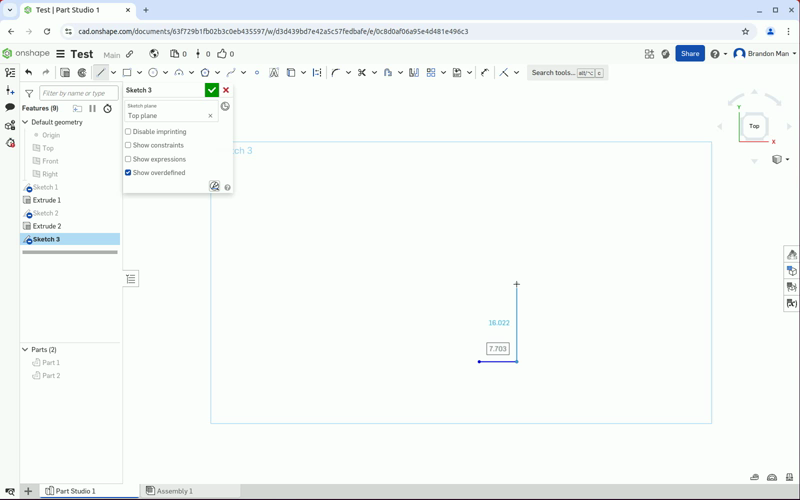
click(516, 283)
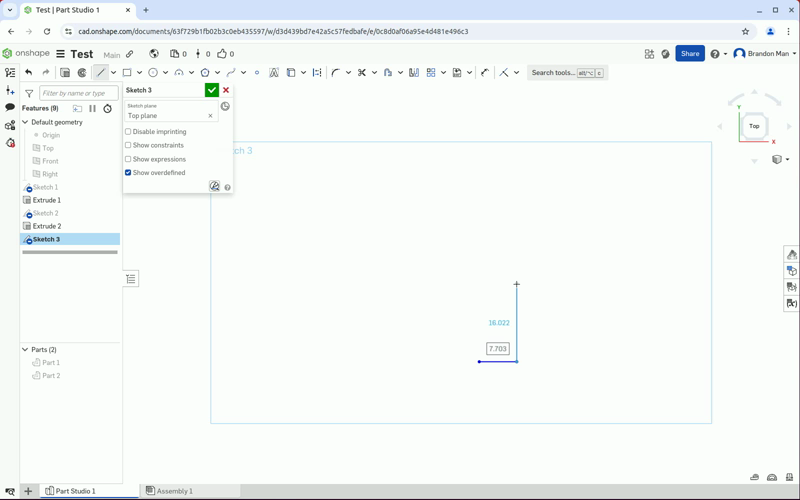
key_up(shift)
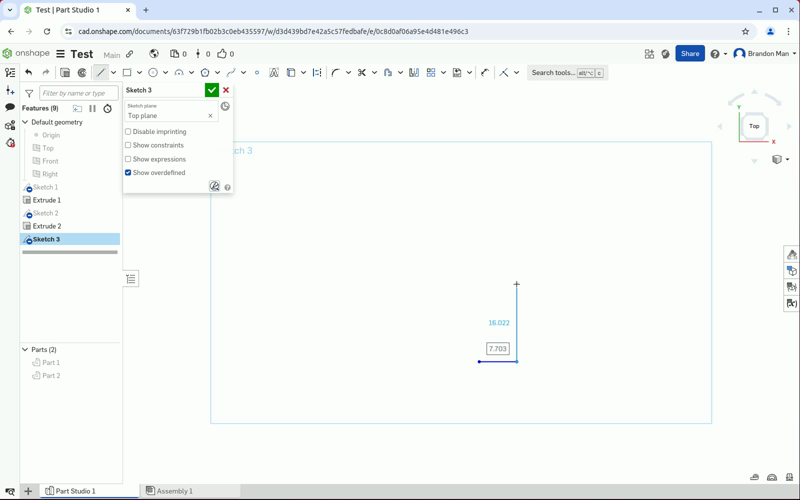
key_down(shift)
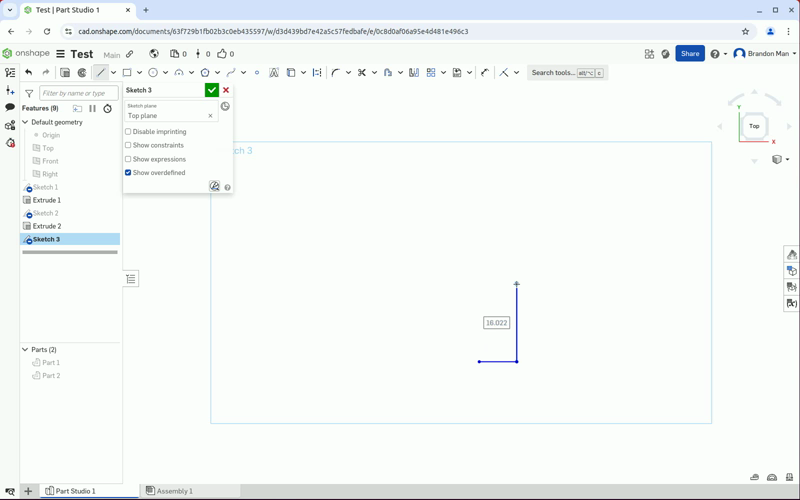
mouse_move(516, 193)
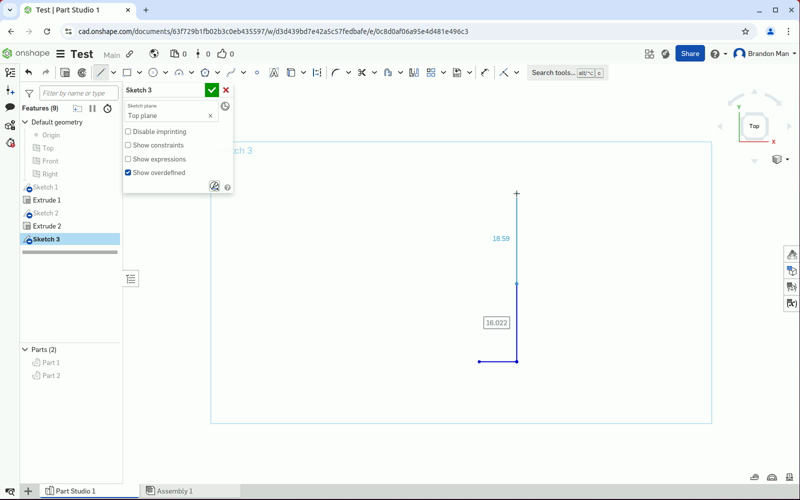
click(516, 193)
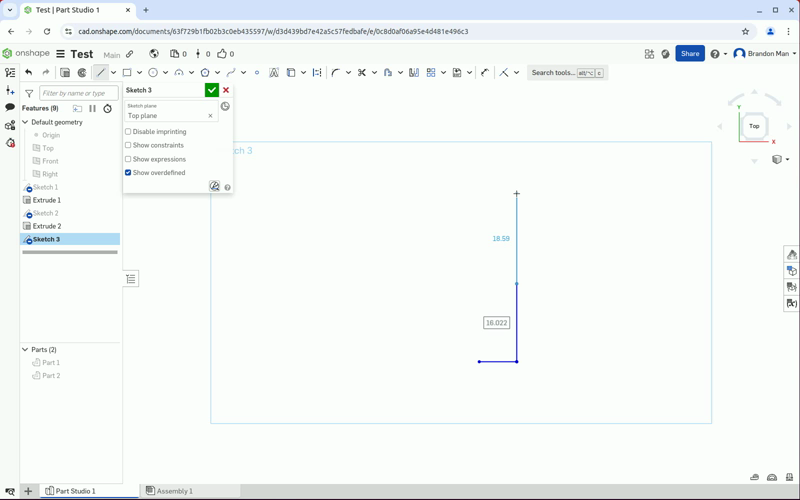
key_up(shift)
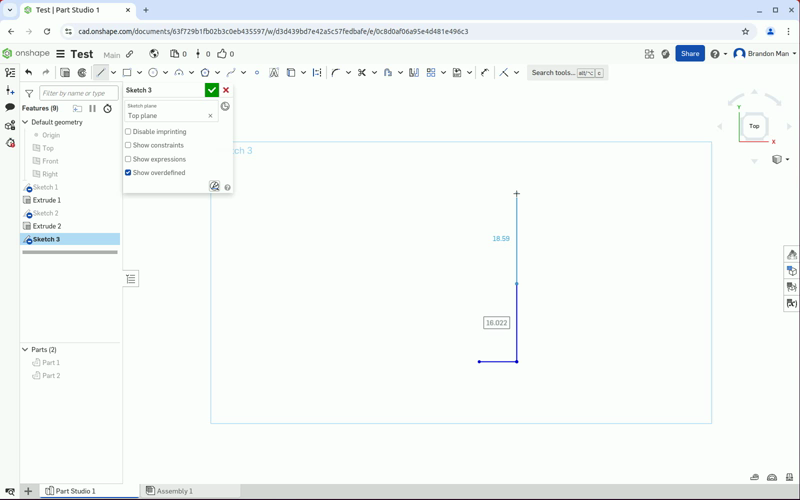
key_down(shift)
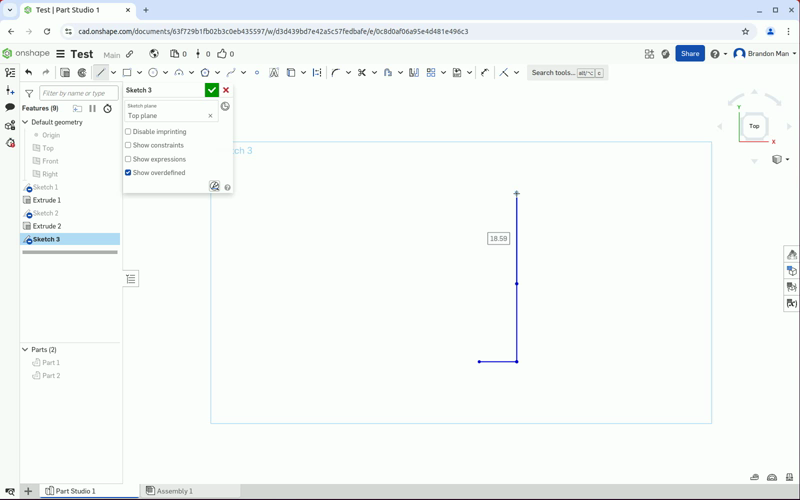
mouse_move(479, 240)
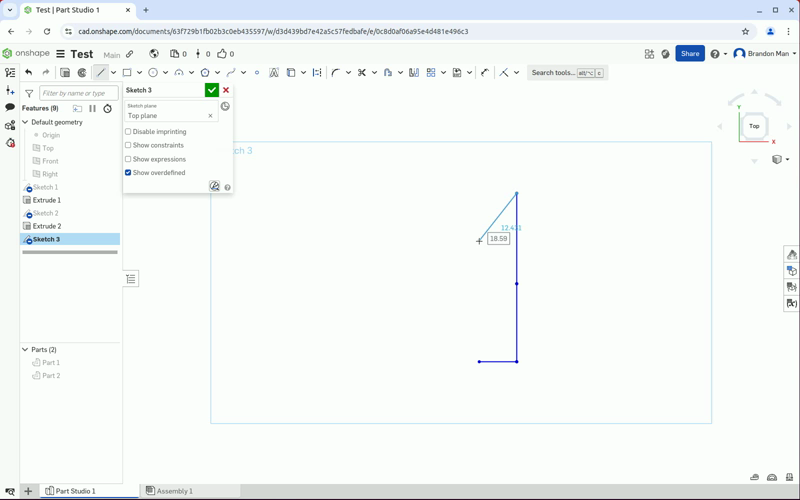
click(479, 240)
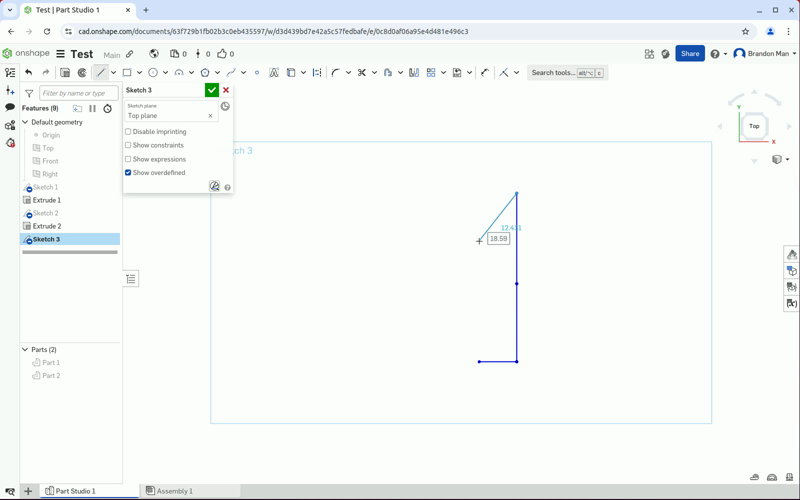
key_up(shift)
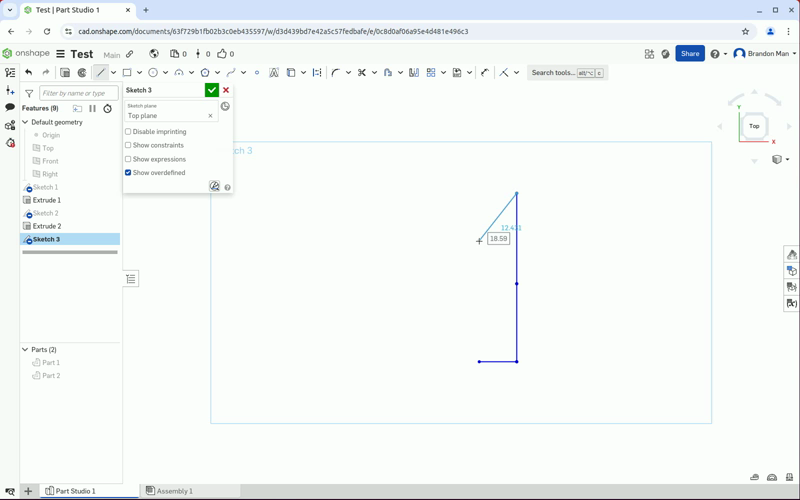
key_down(shift)
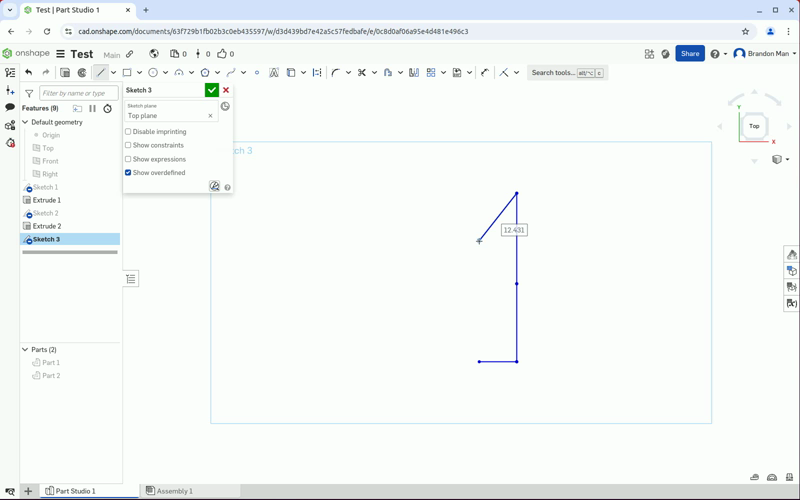
mouse_move(479, 361)
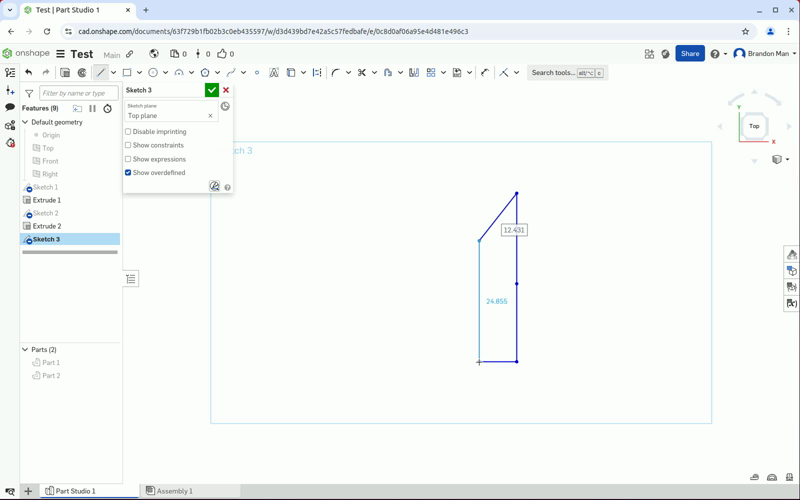
key_up(shift)
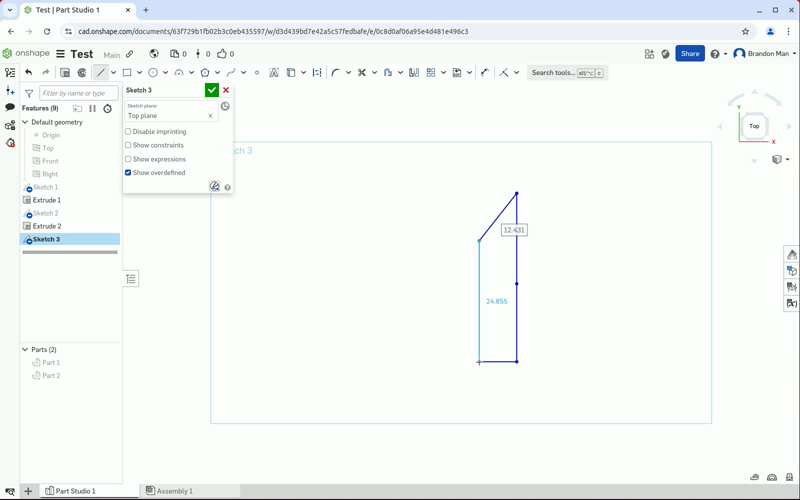
click(479, 361)
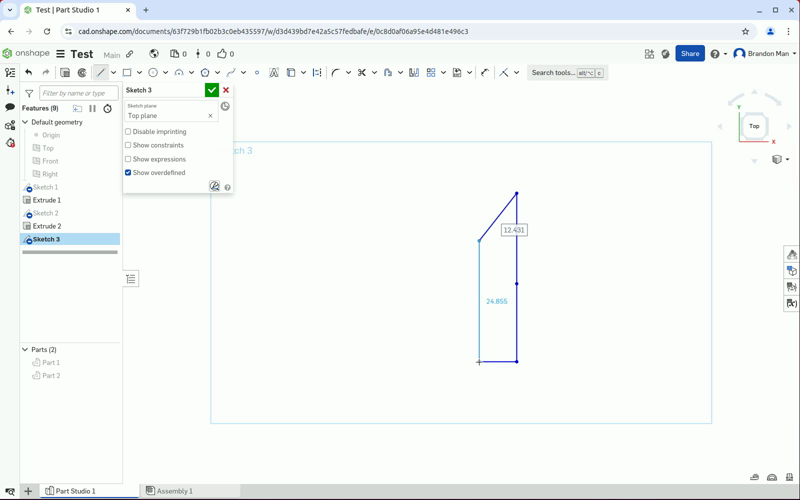
key(esc)
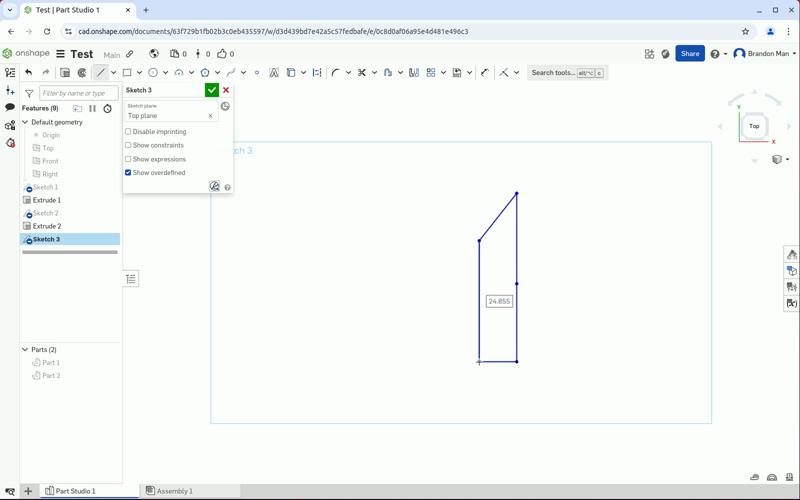
mouse_move(506, 307)
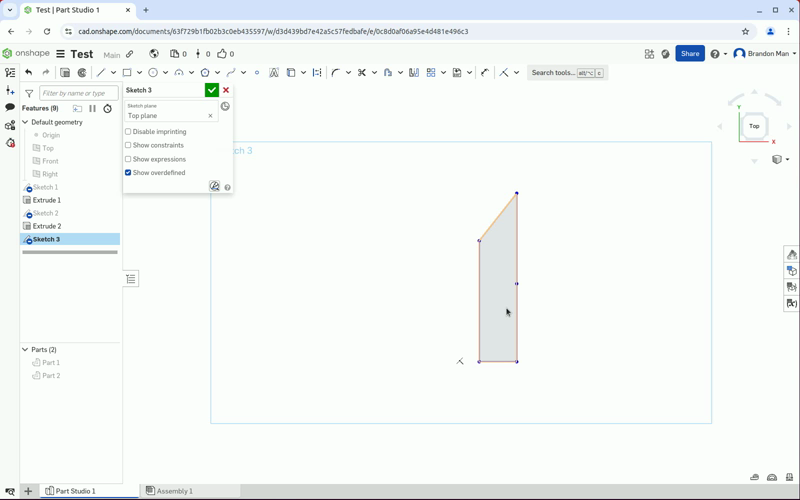
click(506, 307)
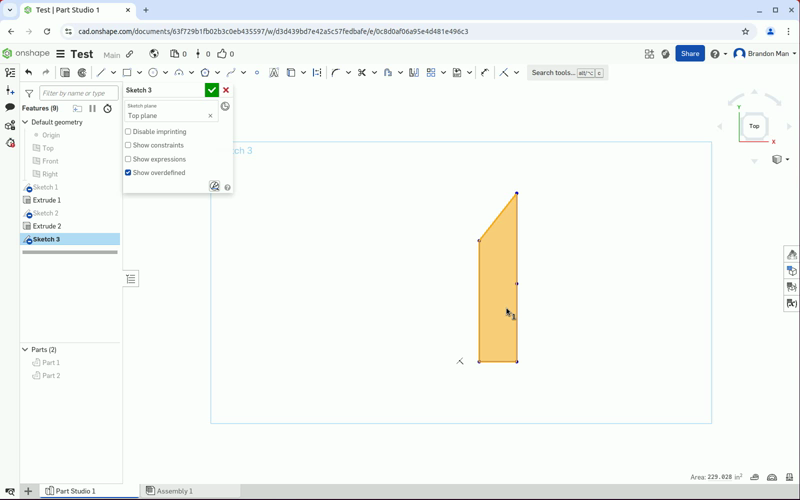
mouse_move(73, 352)
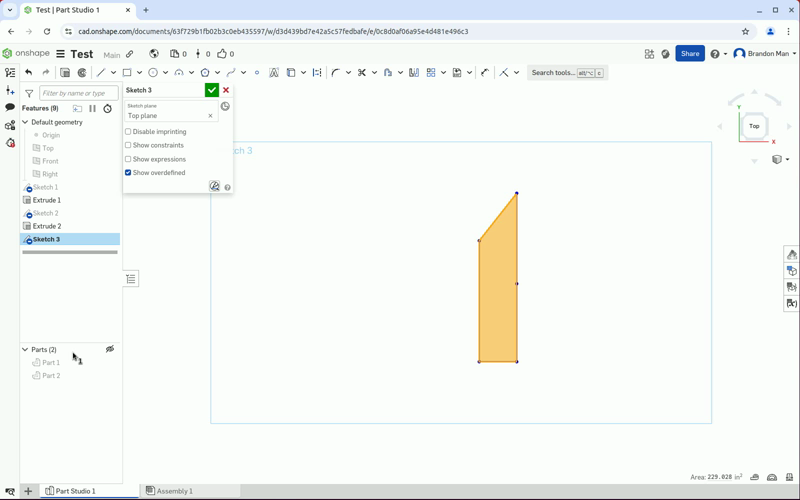
key(shift+y)
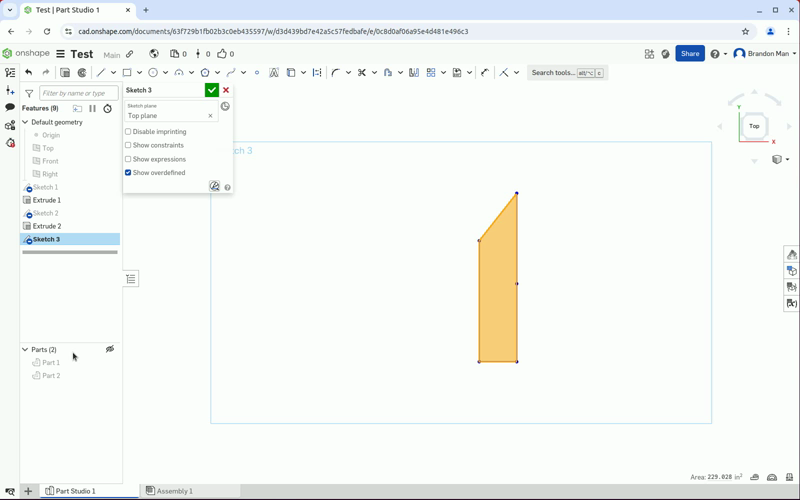
key(shift+e)
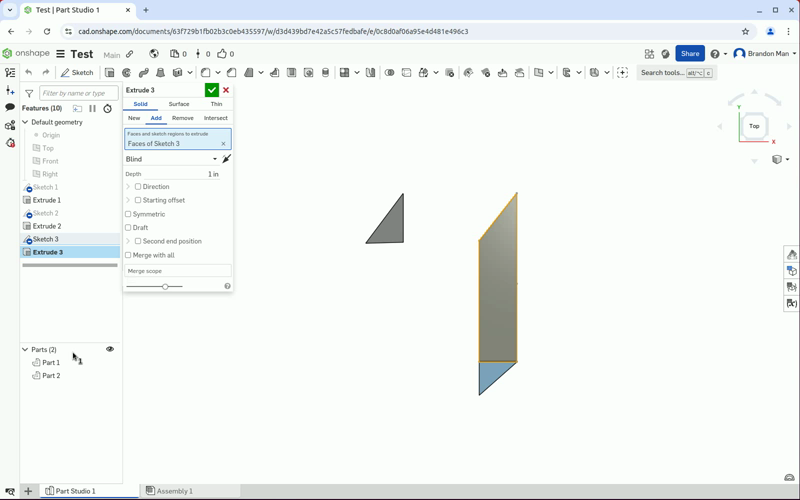
mouse_move(143, 106)
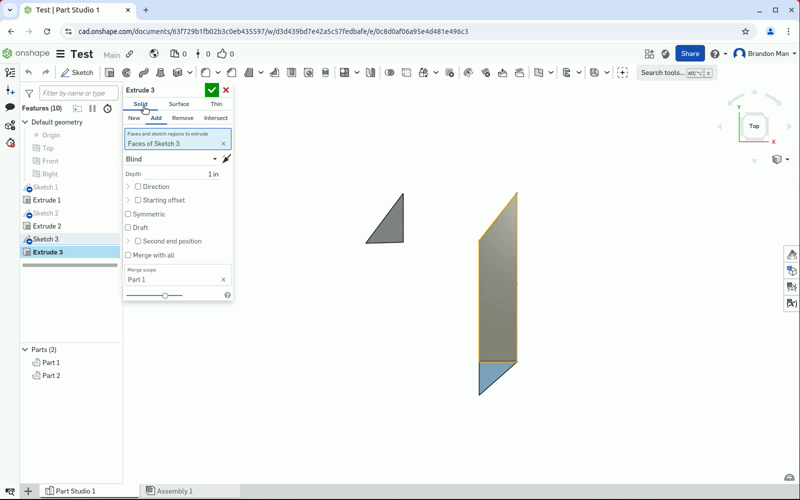
click(143, 106)
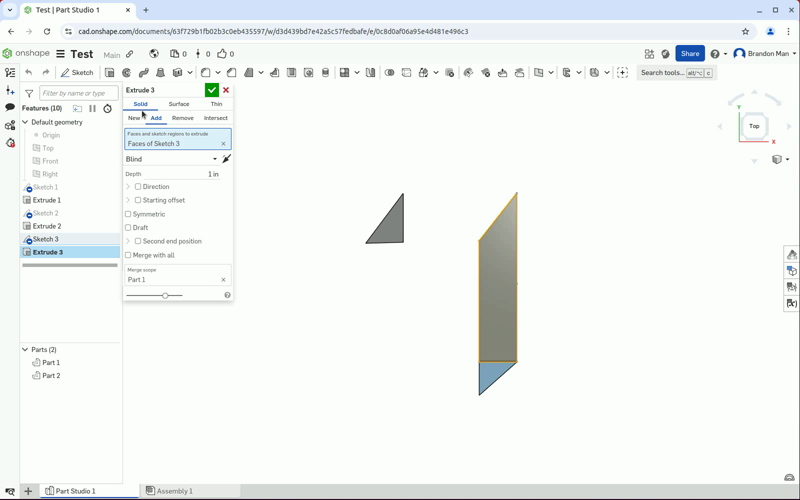
mouse_move(137, 120)
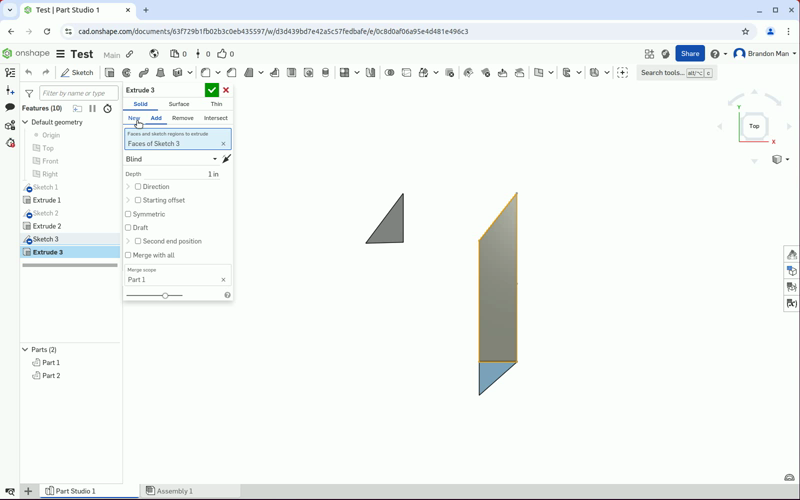
click(137, 120)
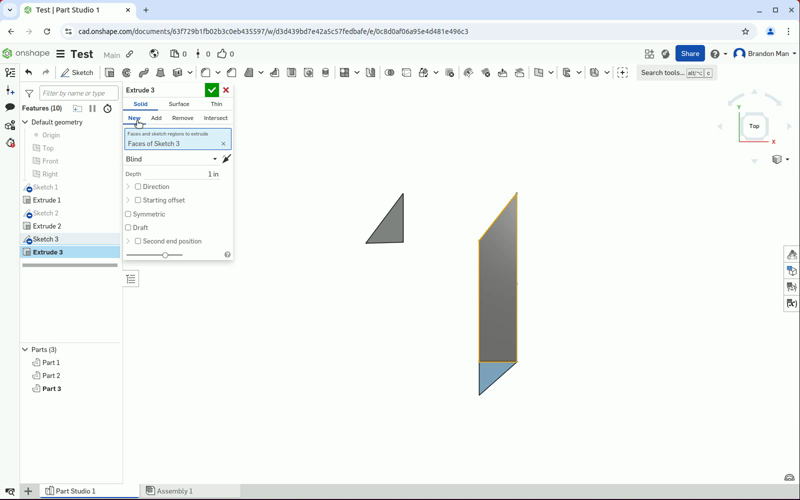
key(tab, 4)
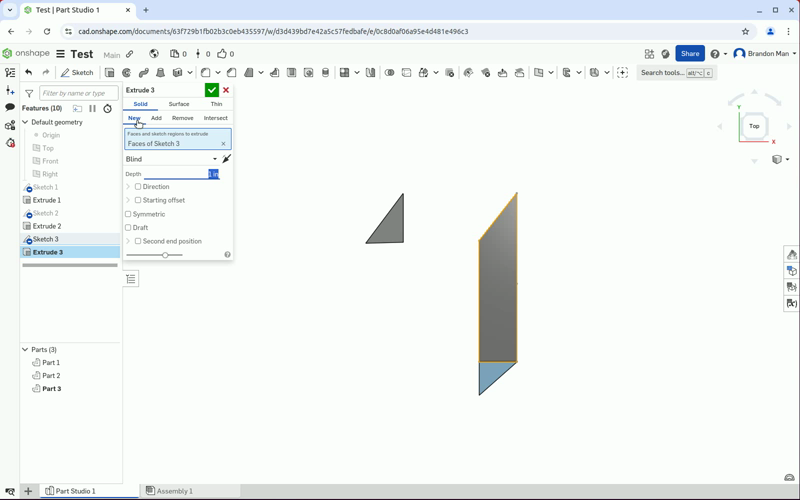
text(10.591)
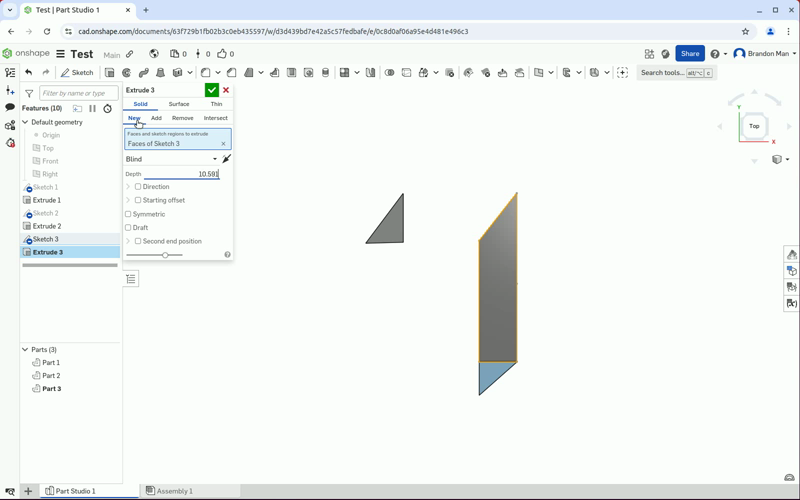
key(enter)
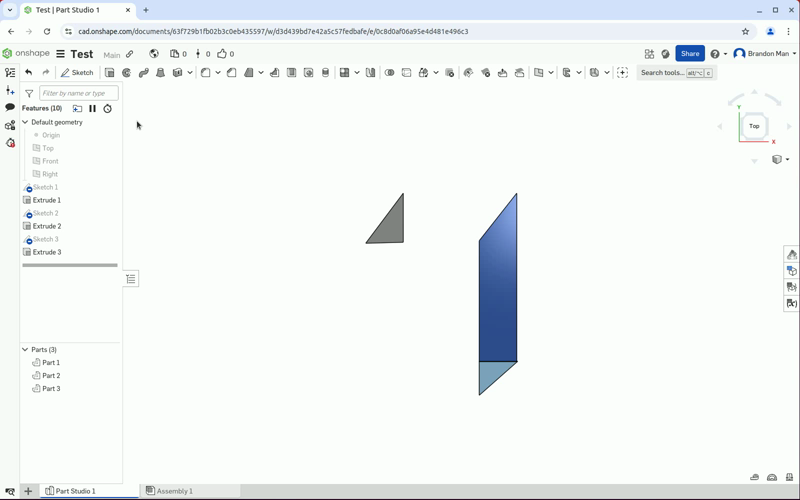
key(shift+h)
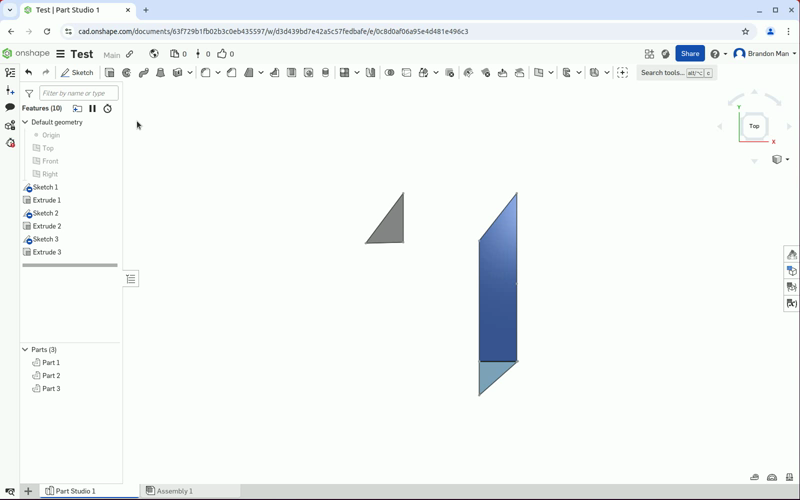
key(shift+h)
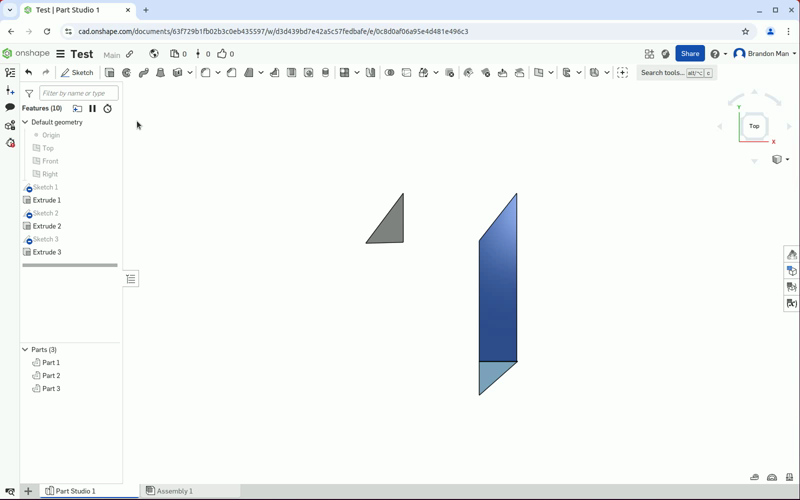
mouse_move(73, 189)
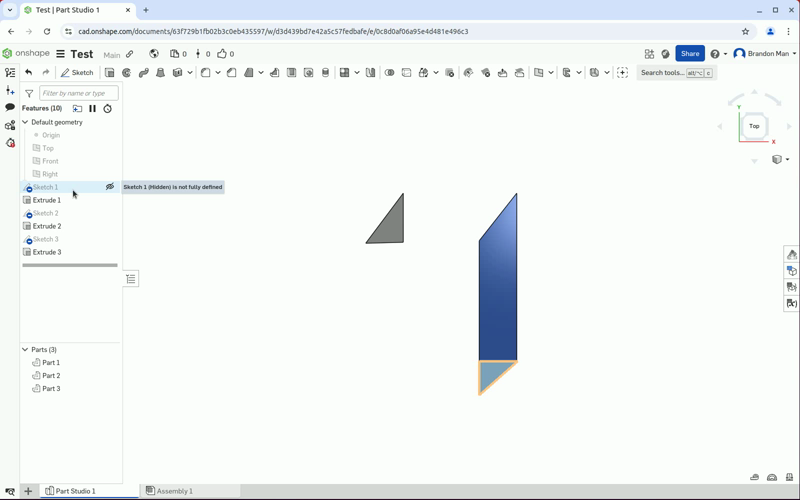
click(73, 189)
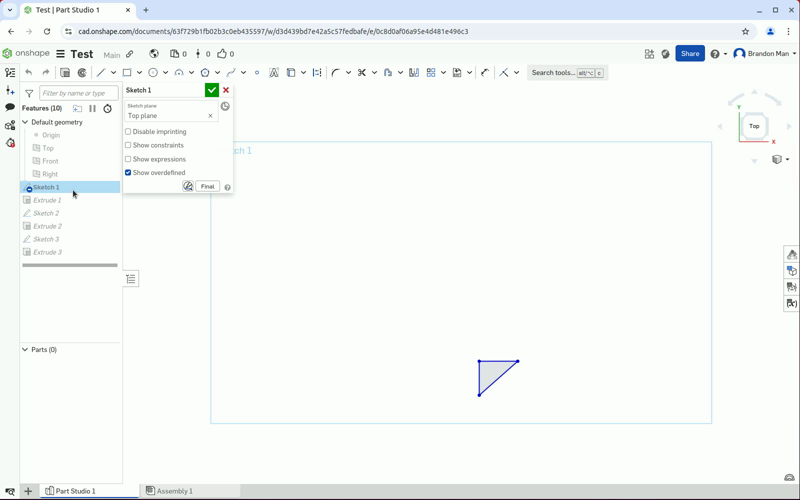
mouse_move(229, 92)
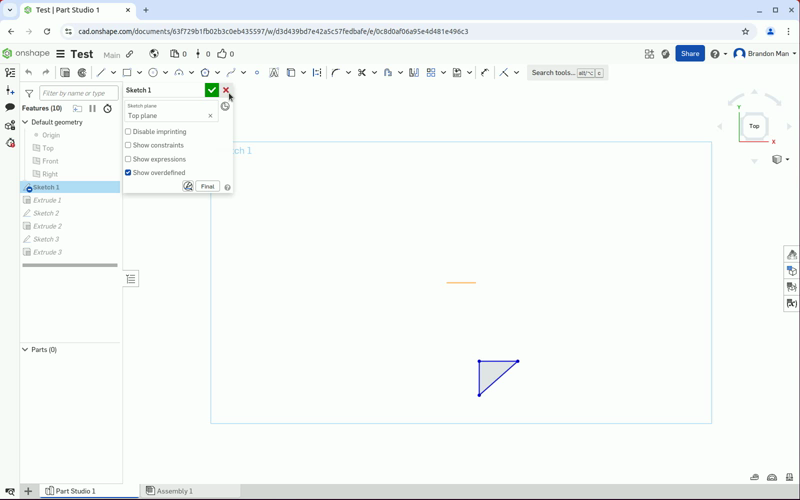
click(229, 92)
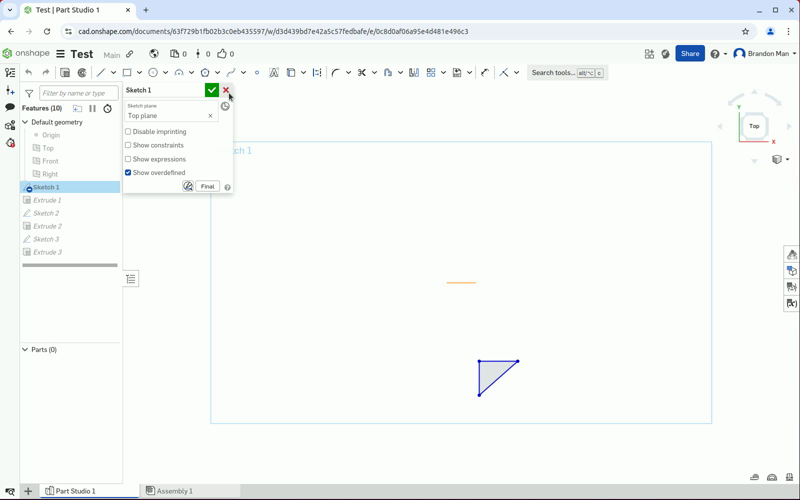
key(shift+s)
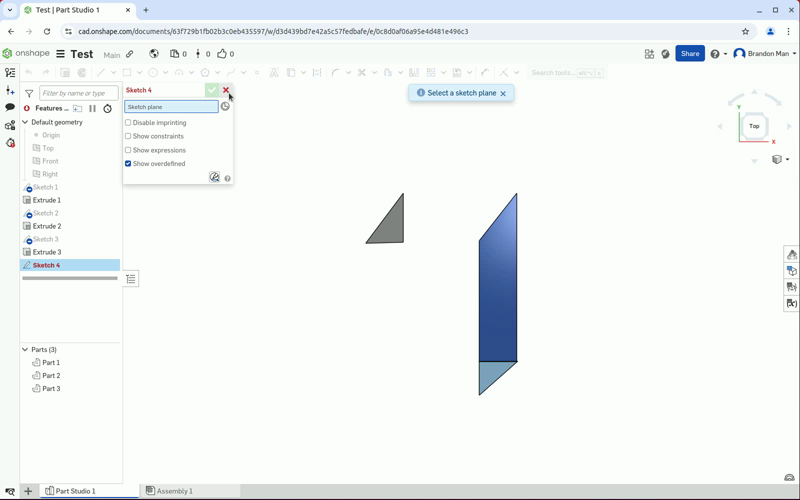
mouse_move(73, 150)
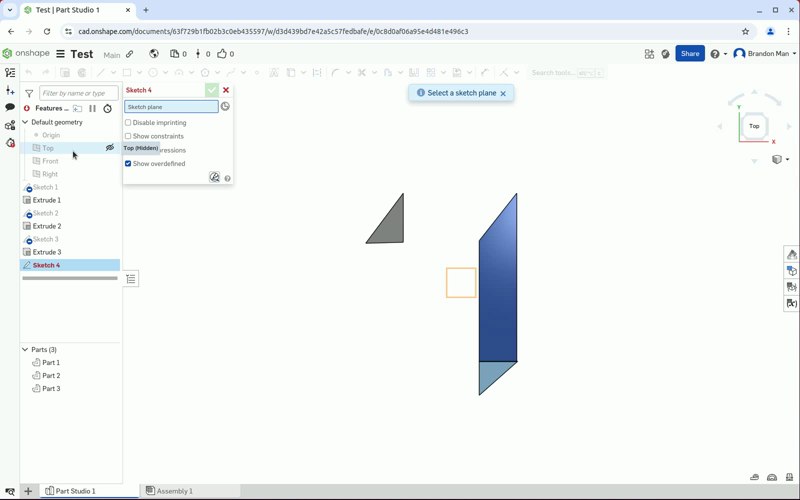
click(73, 150)
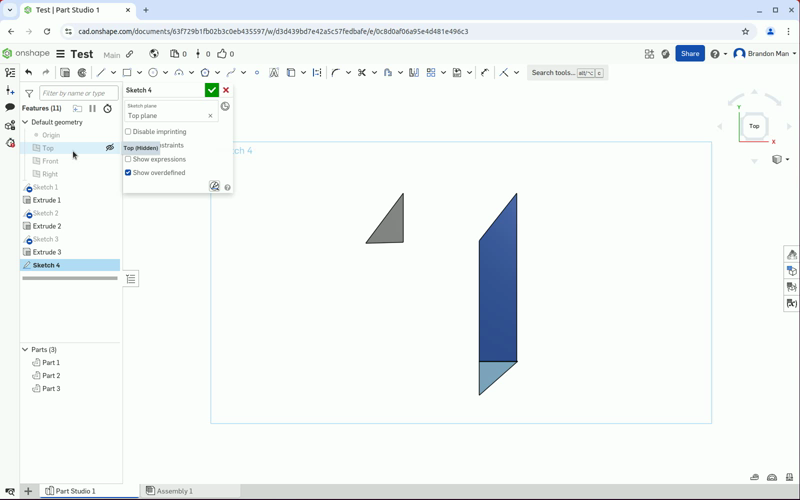
mouse_move(73, 352)
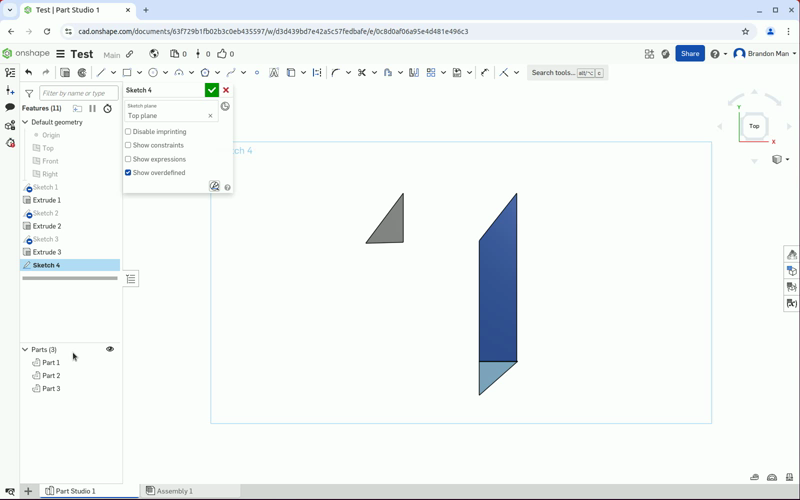
key(y)
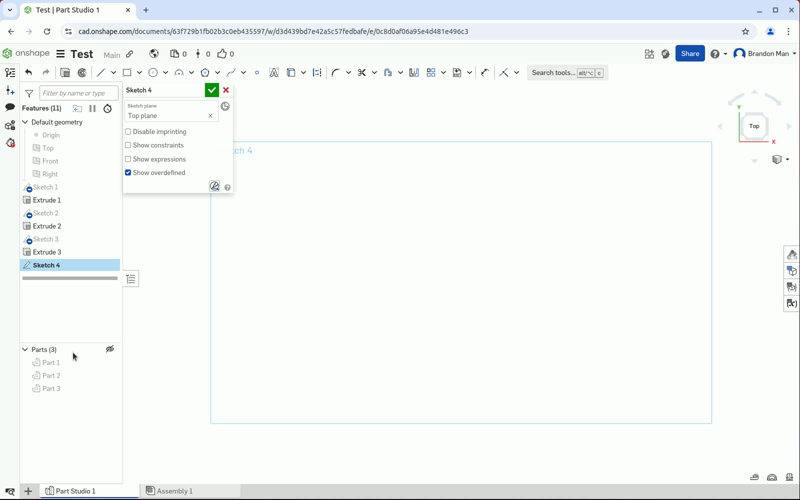
key(l)
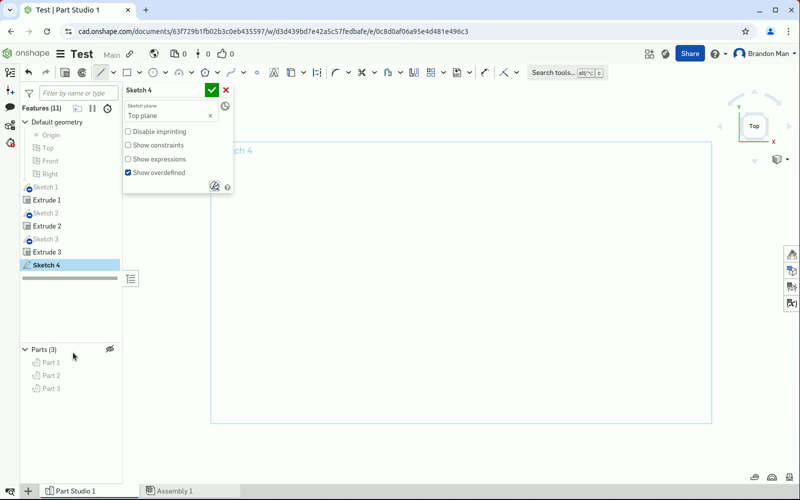
key_down(shift)
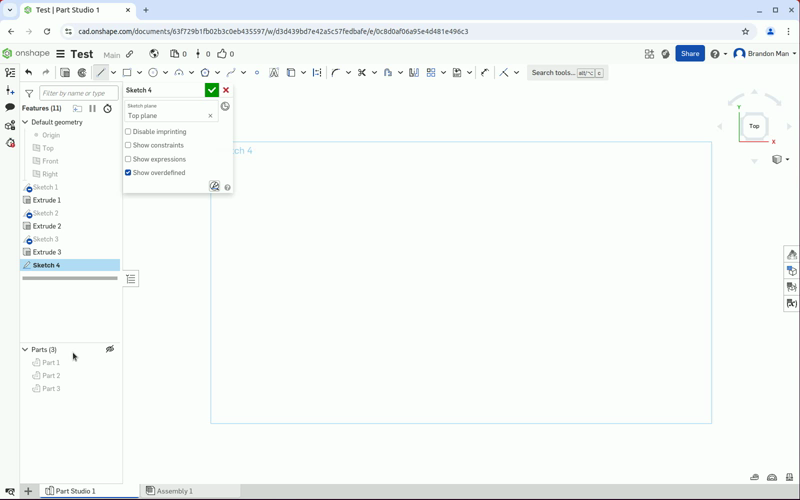
mouse_move(365, 395)
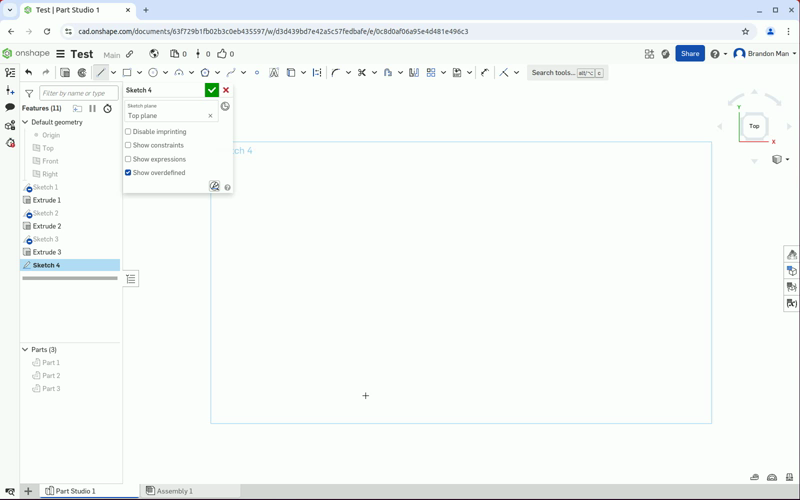
click(365, 395)
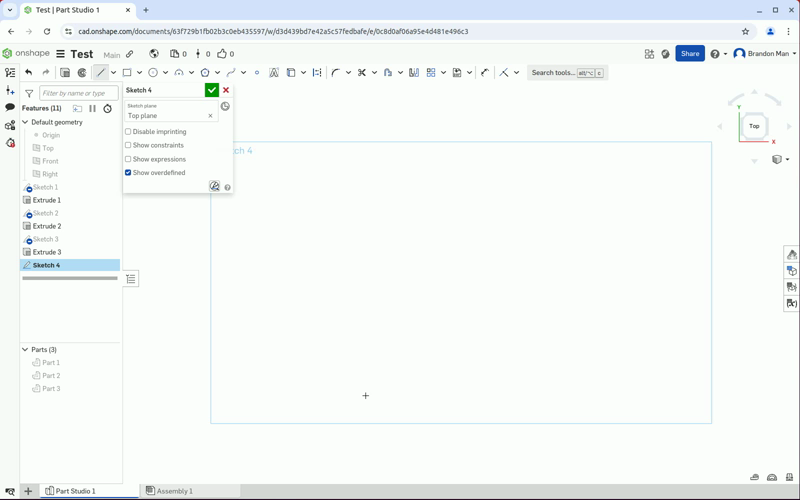
key_up(shift)
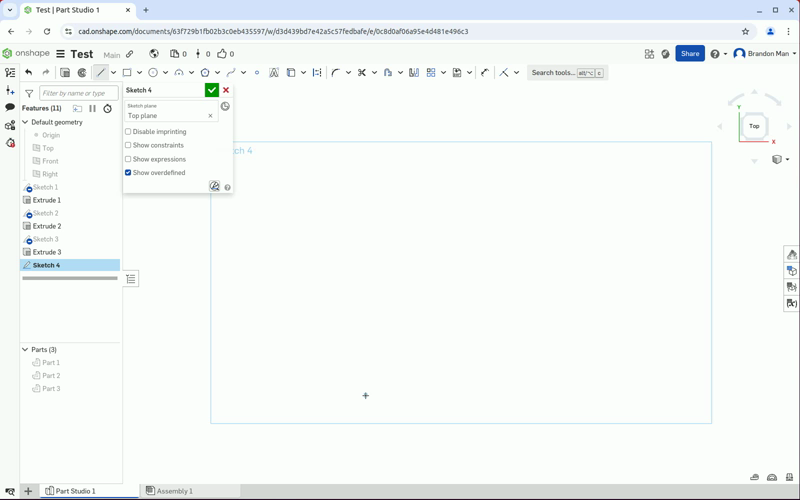
key_down(shift)
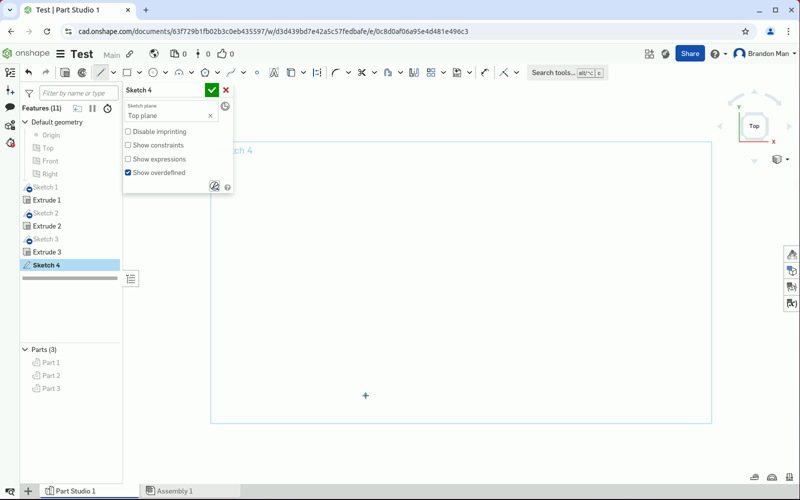
mouse_move(479, 395)
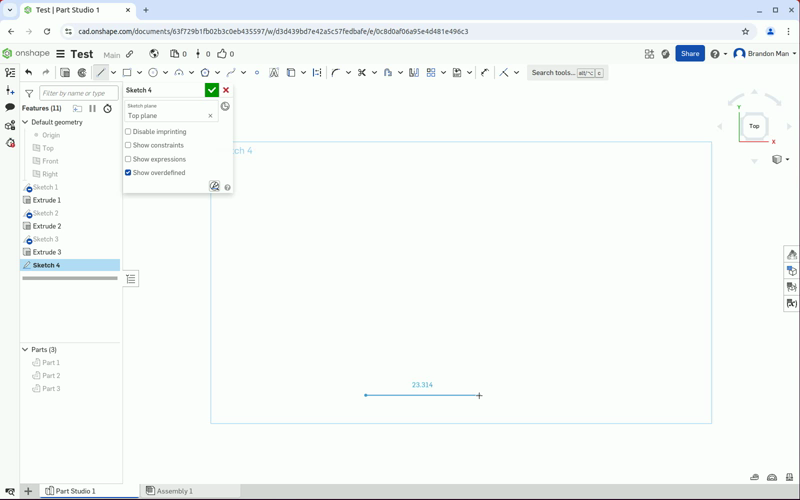
click(479, 395)
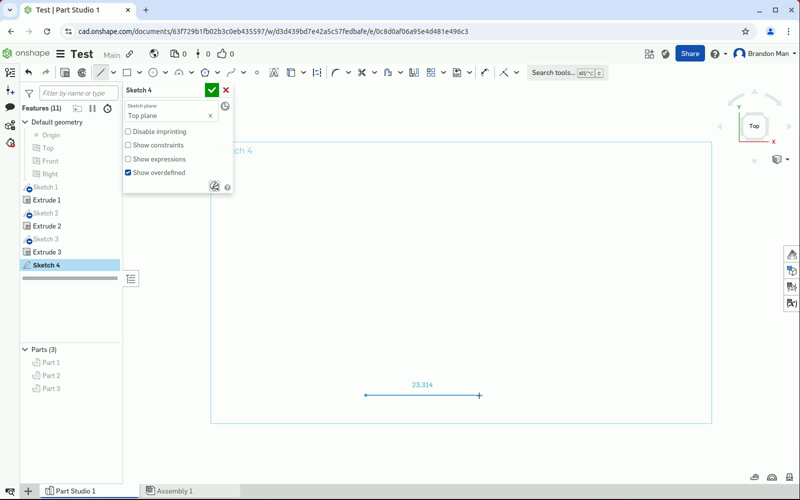
key_up(shift)
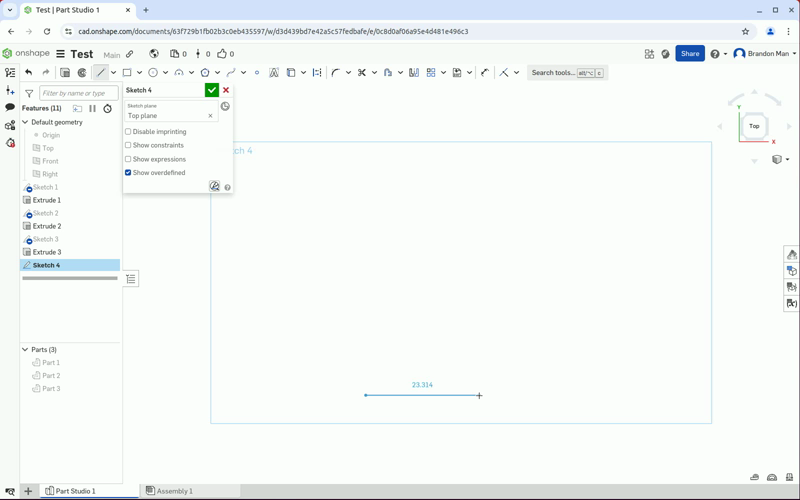
key_down(shift)
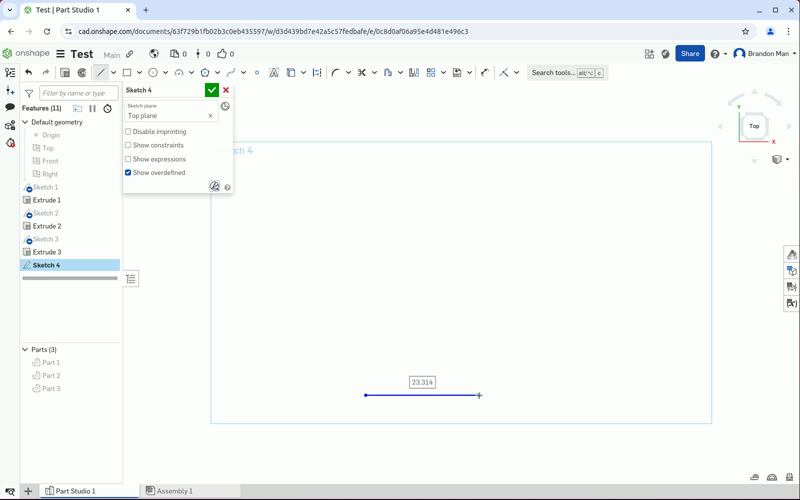
mouse_move(509, 395)
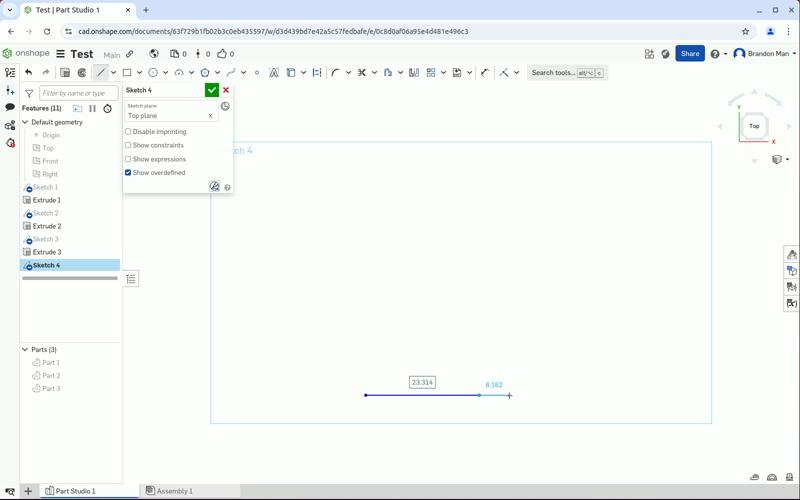
mouse_move(479, 361)
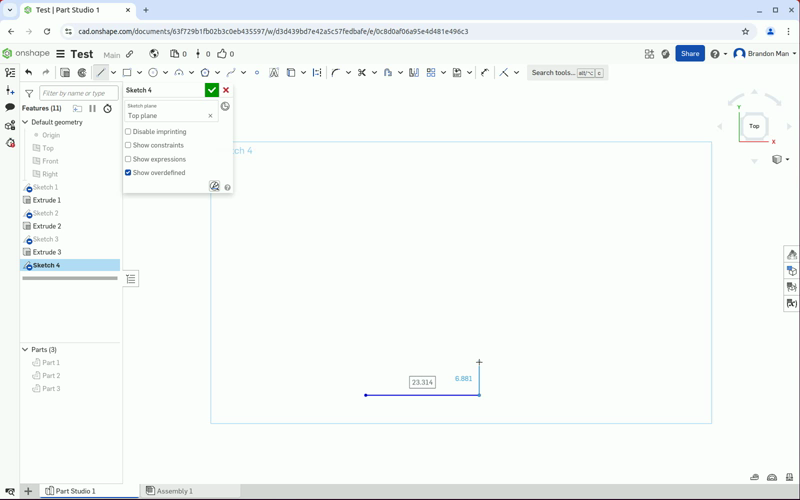
click(479, 361)
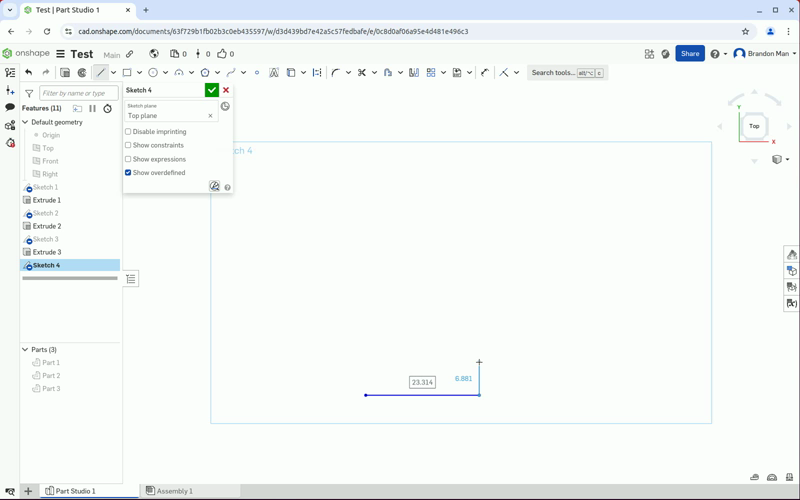
key_up(shift)
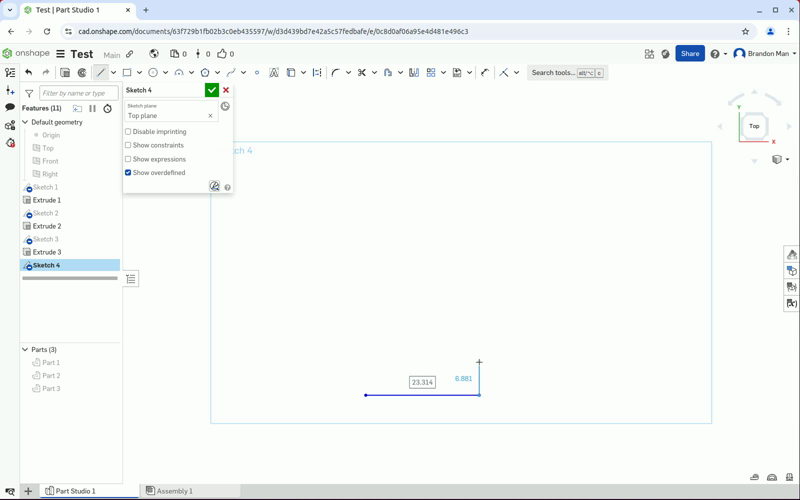
key_down(shift)
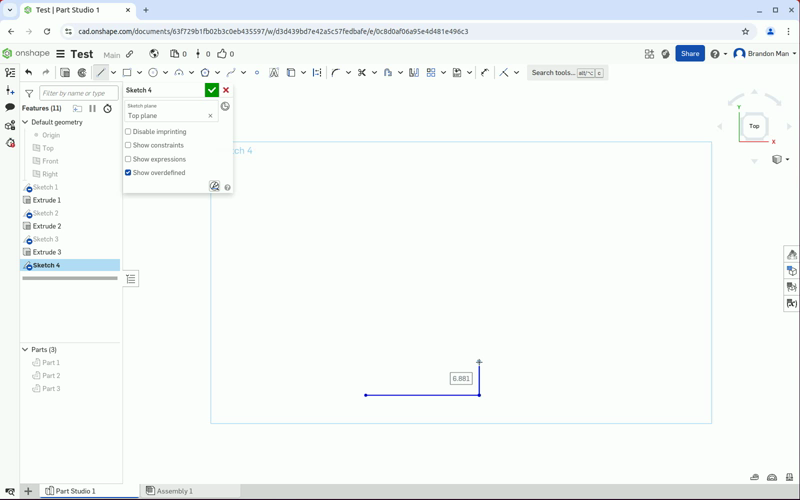
mouse_move(402, 361)
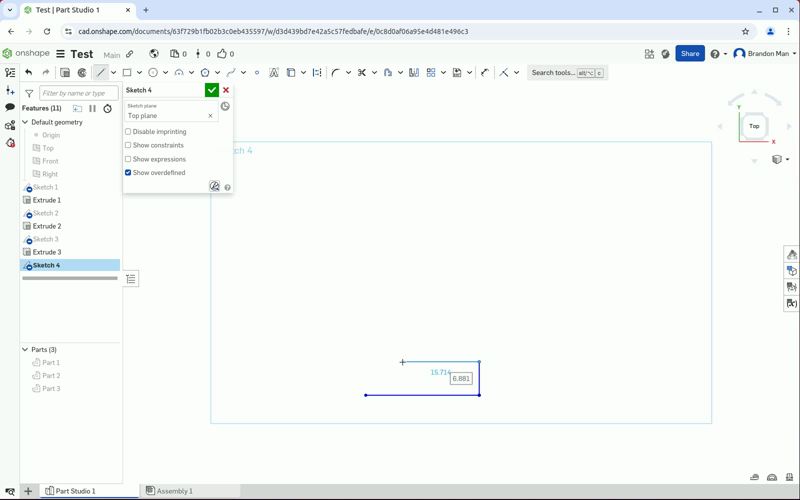
click(402, 361)
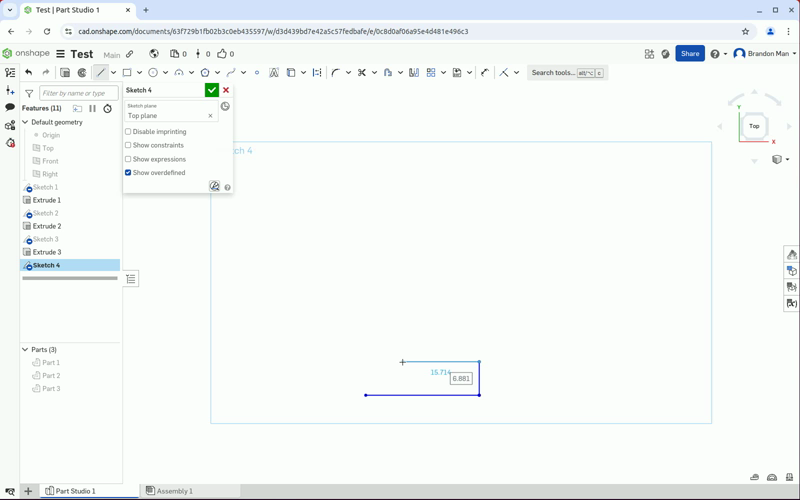
key_up(shift)
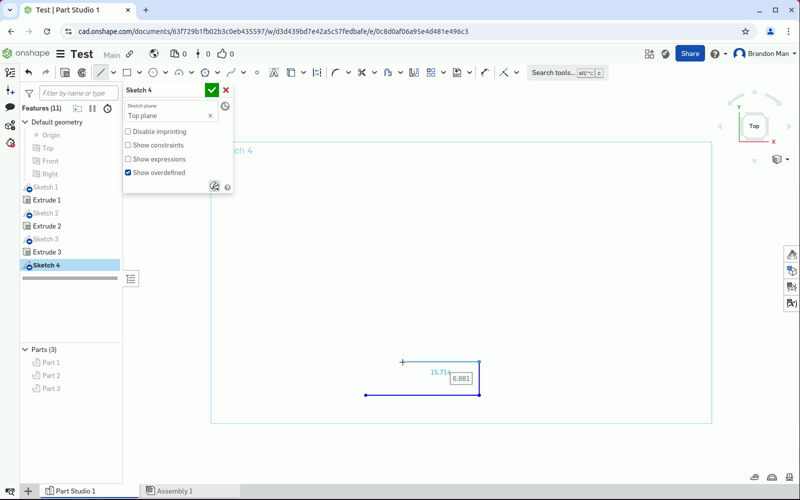
mouse_move(432, 361)
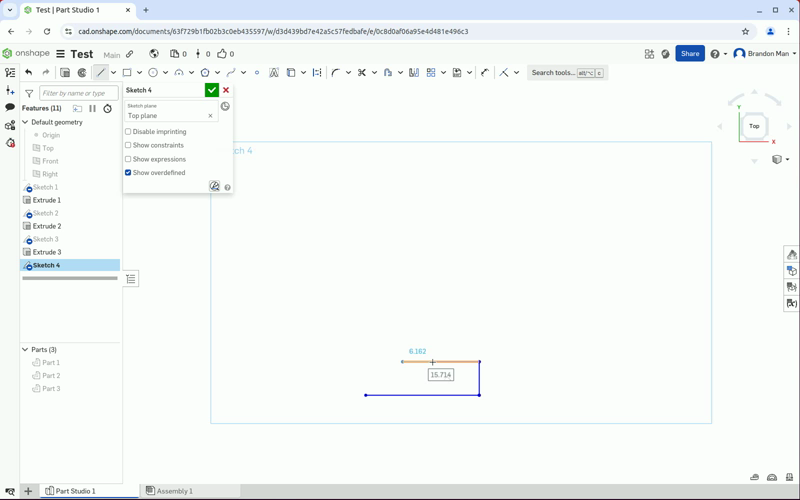
key_down(shift)
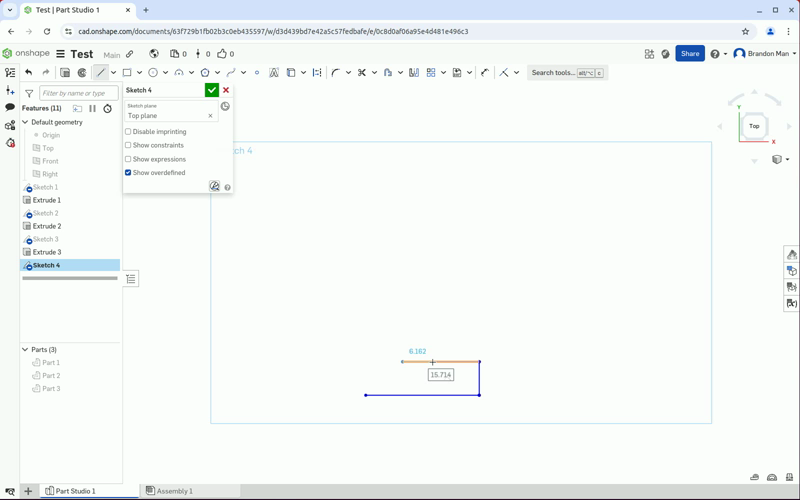
mouse_move(365, 395)
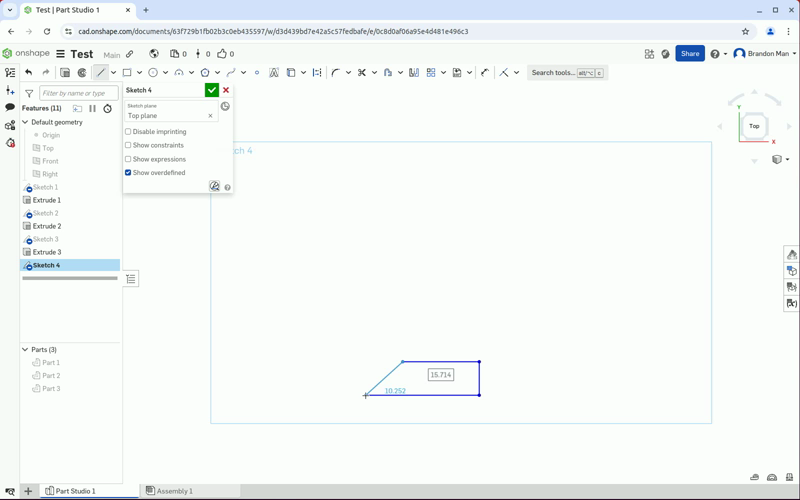
key_up(shift)
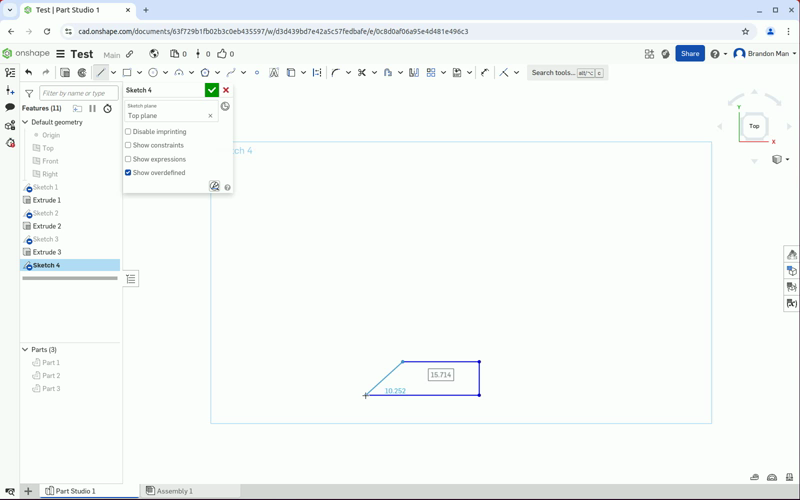
click(365, 395)
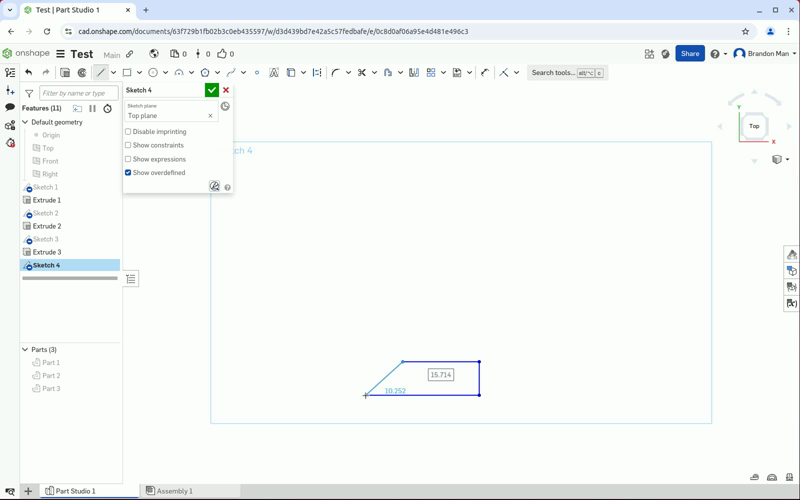
key(esc)
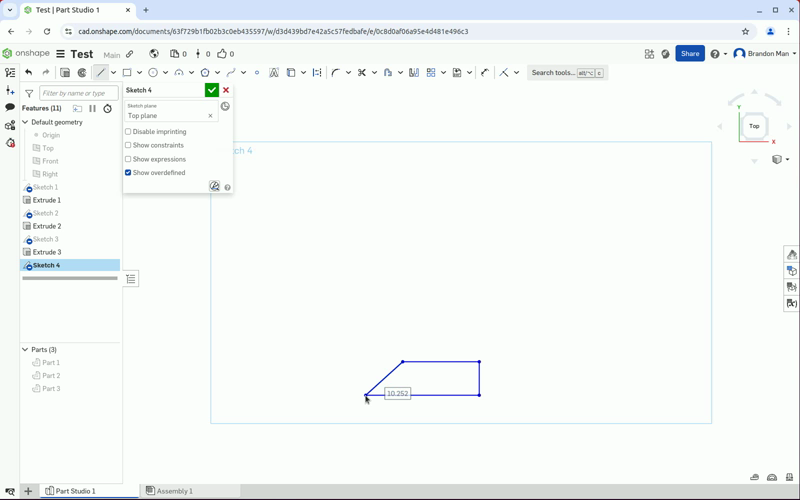
mouse_move(460, 374)
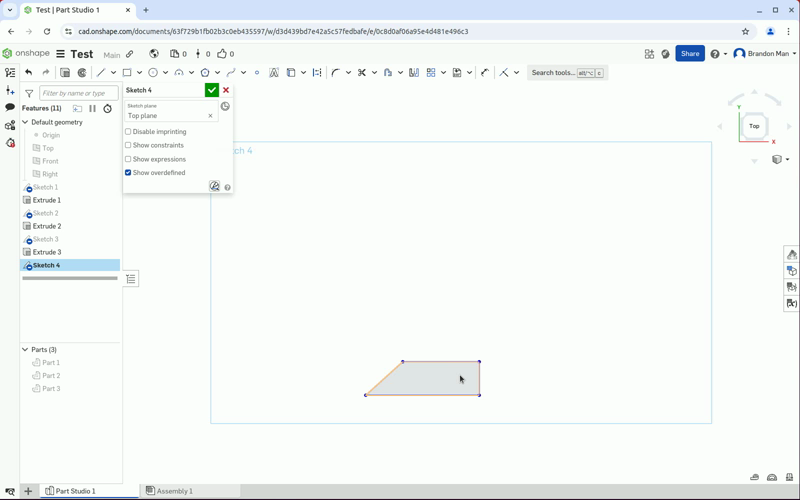
click(460, 374)
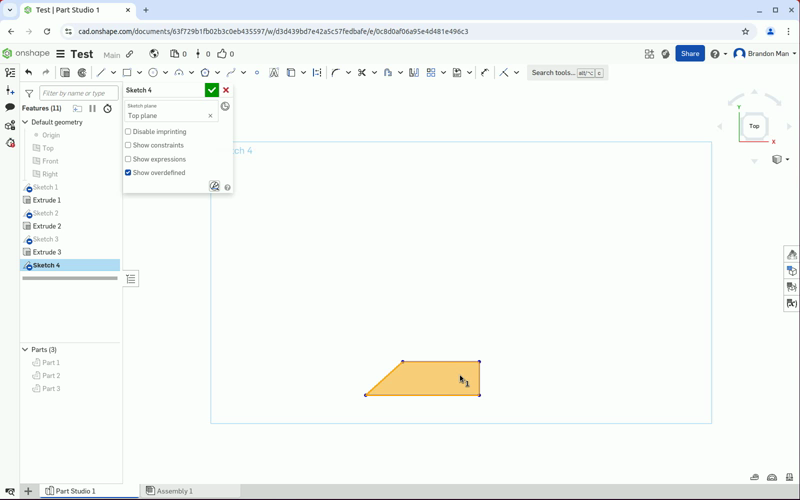
mouse_move(73, 352)
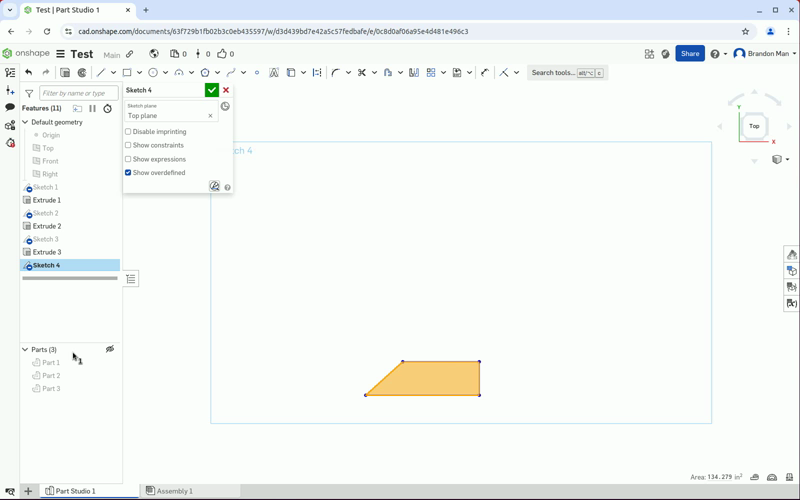
key(shift+y)
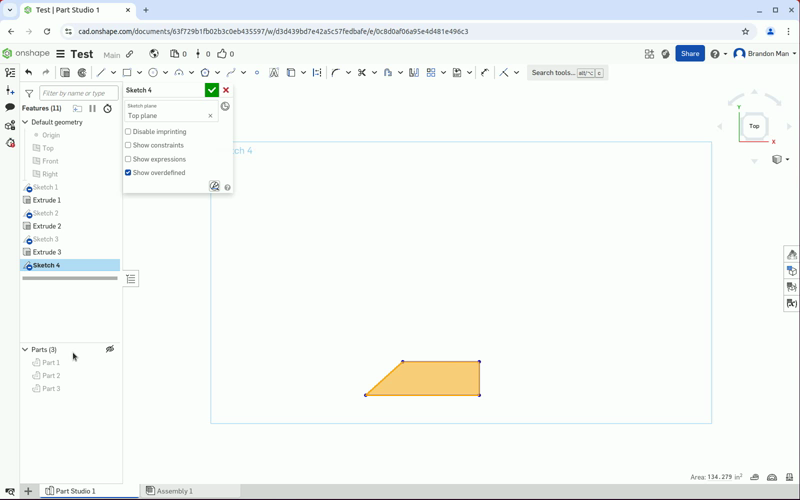
key(shift+e)
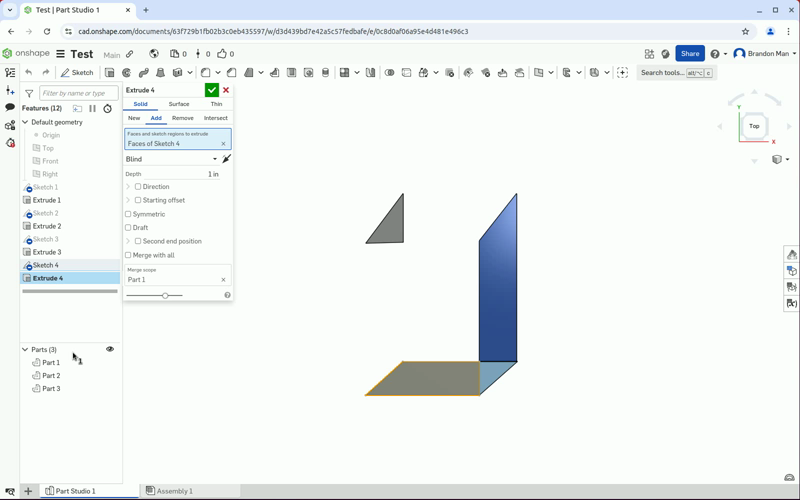
mouse_move(143, 106)
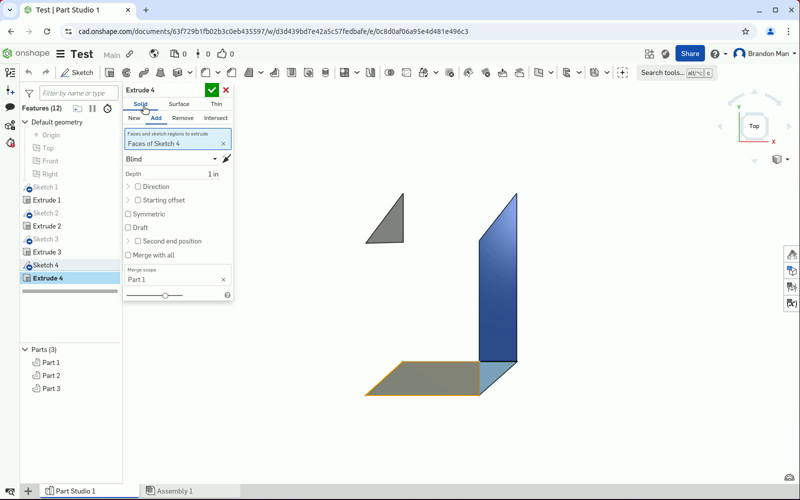
click(143, 106)
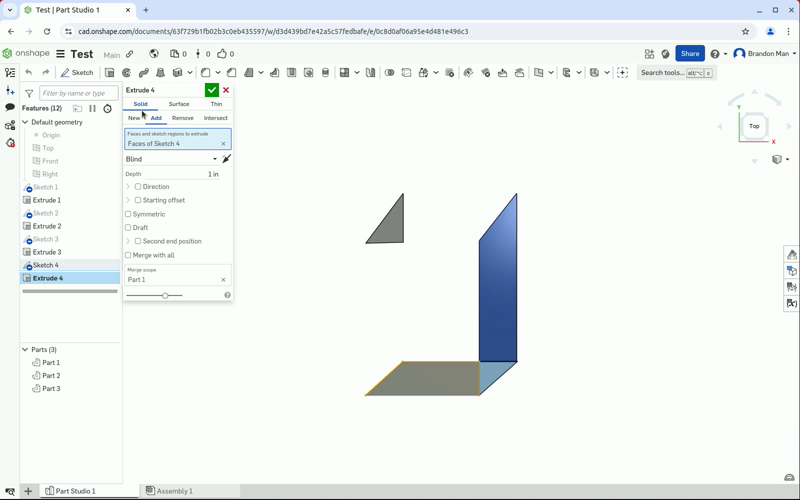
mouse_move(137, 120)
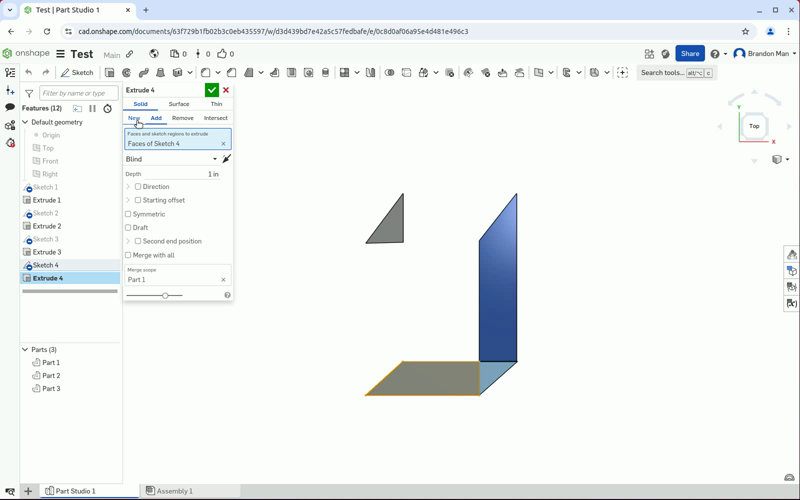
click(137, 120)
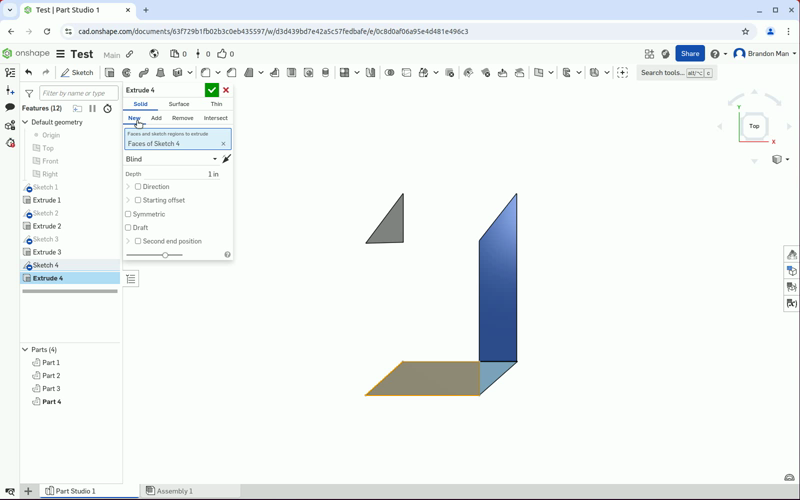
key(tab, 4)
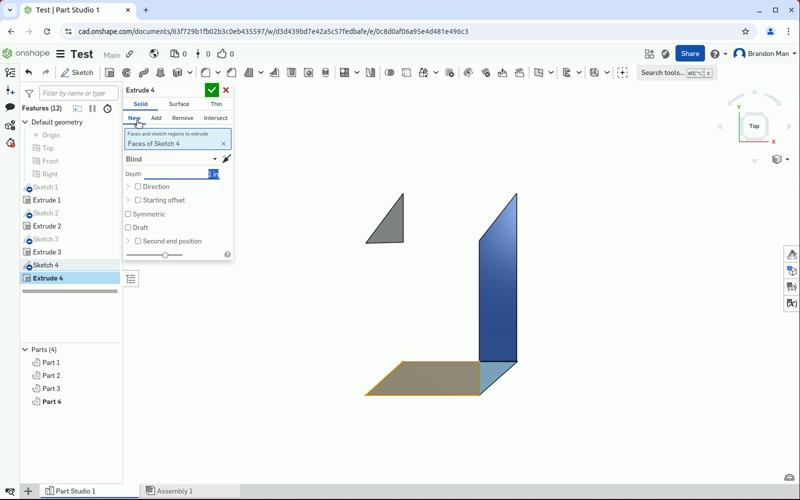
text(10.591)
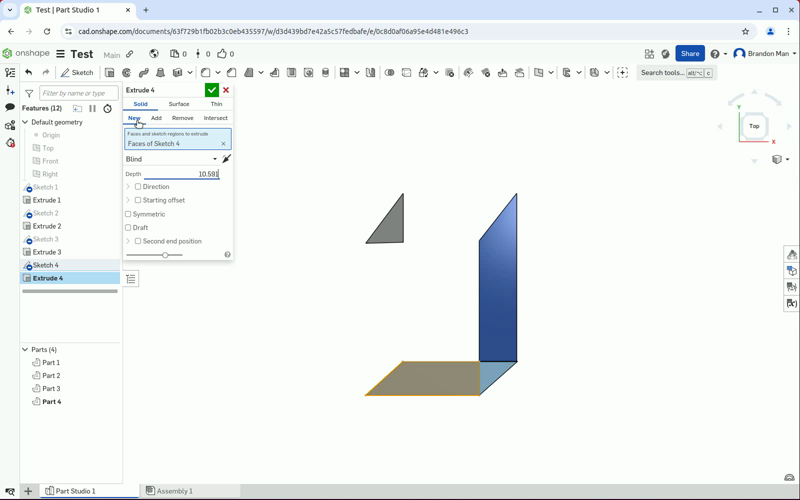
key(enter)
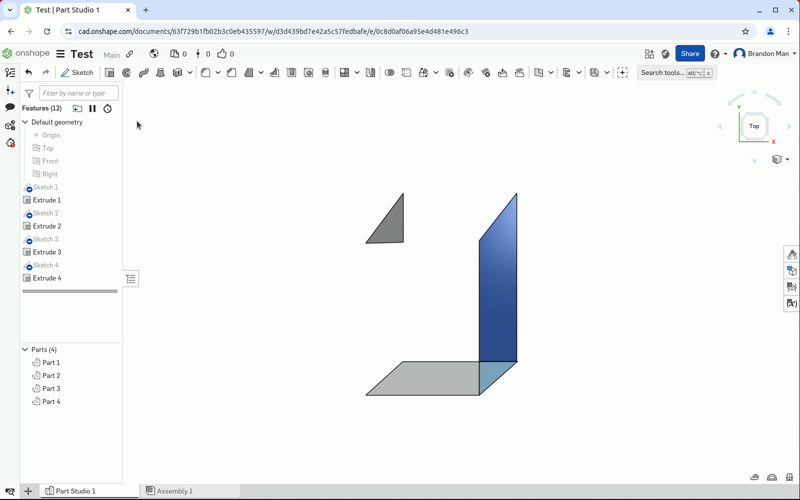
key(shift+h)
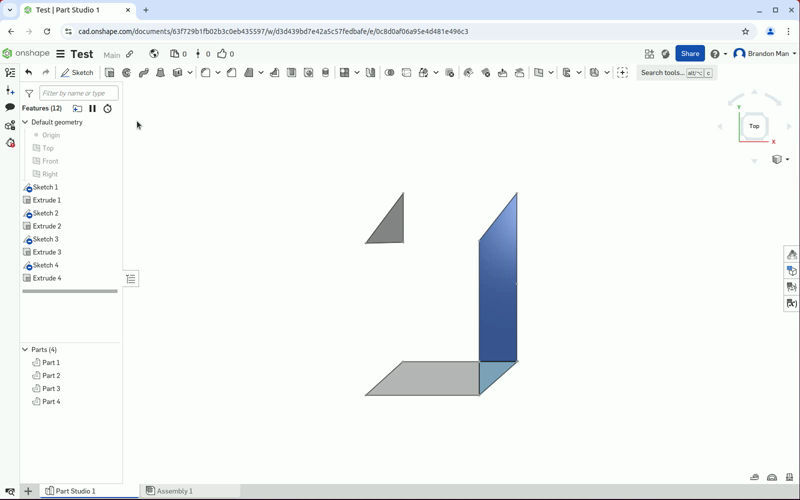
key(shift+h)
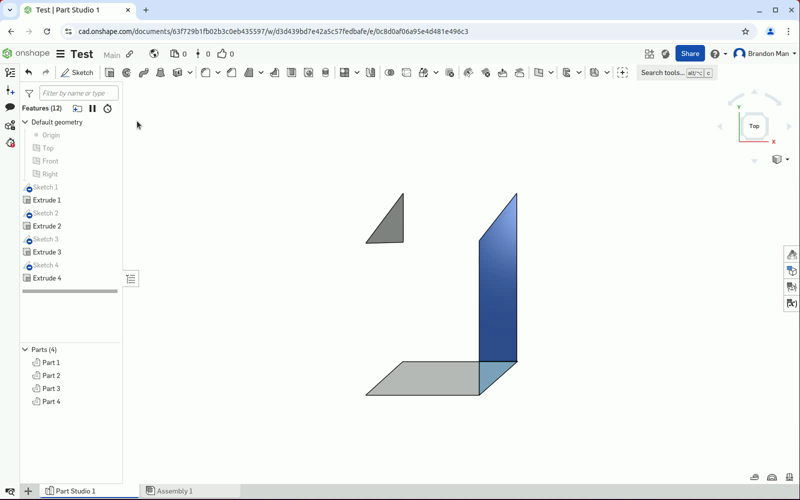
mouse_move(73, 189)
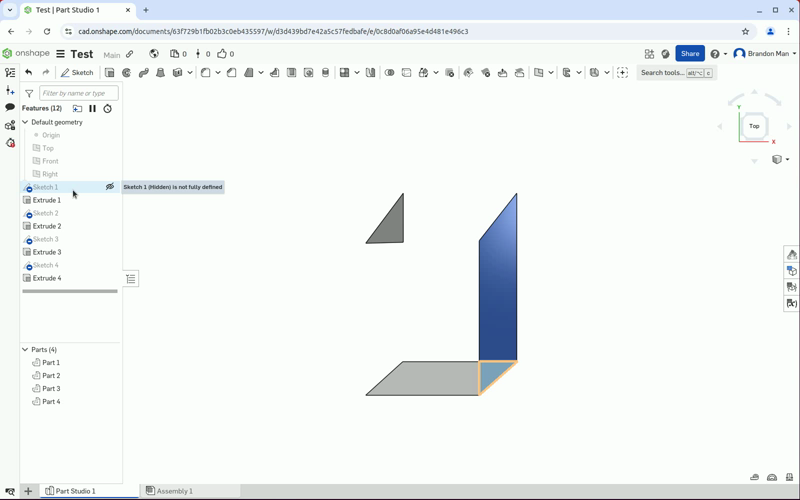
click(73, 189)
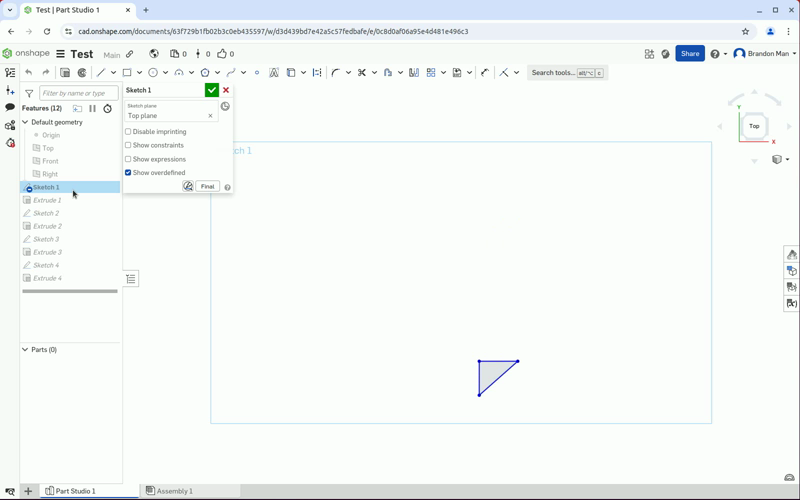
mouse_move(229, 92)
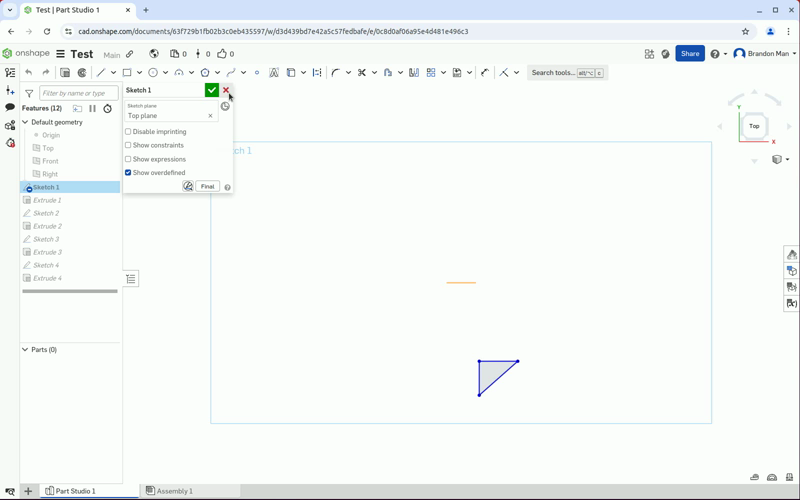
click(229, 92)
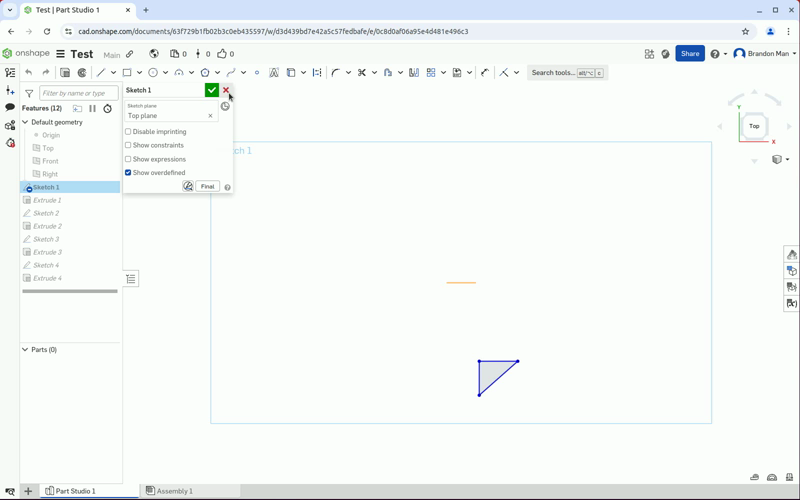
key(shift+s)
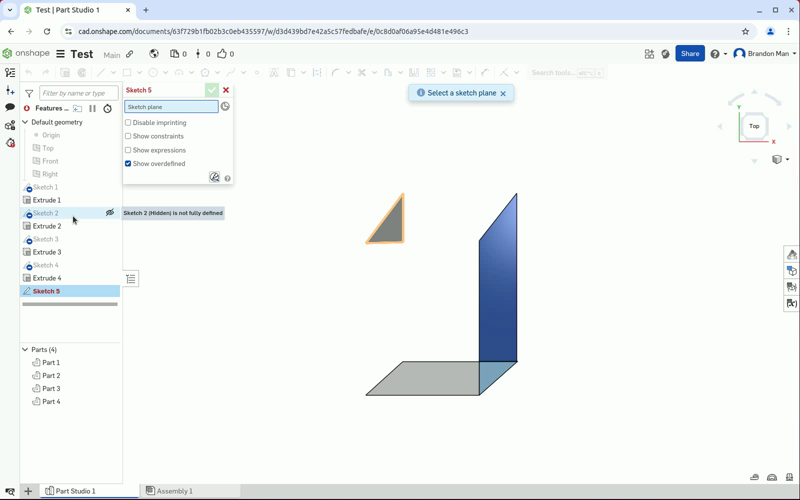
scroll(3)
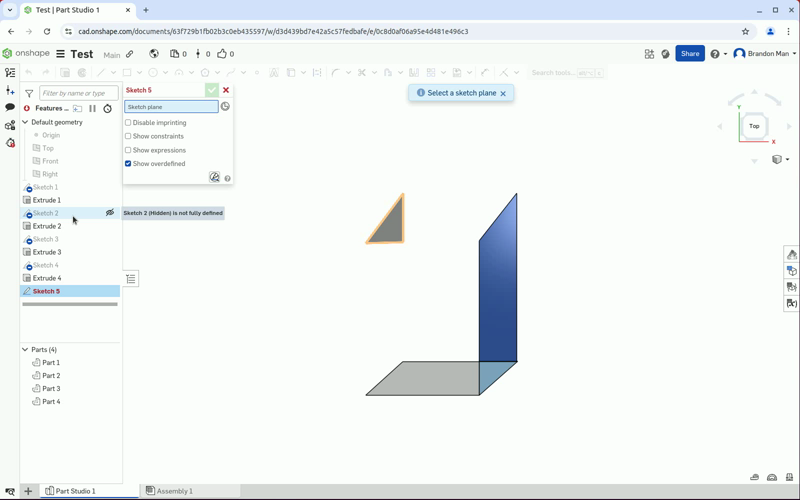
mouse_move(73, 150)
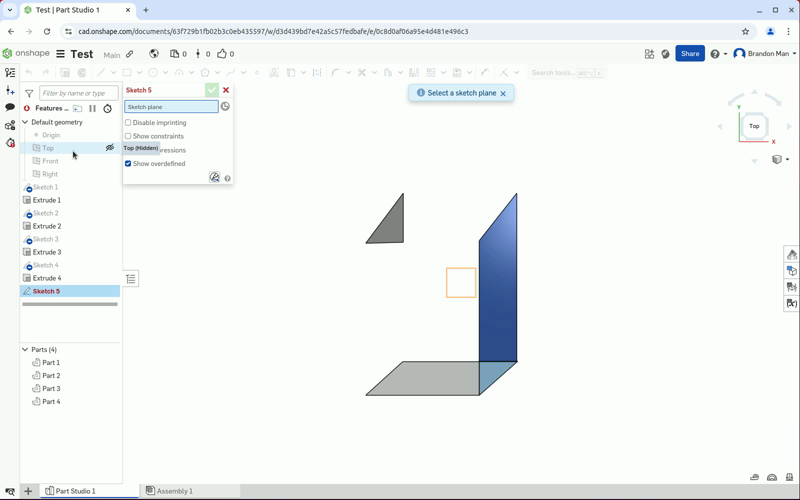
click(73, 150)
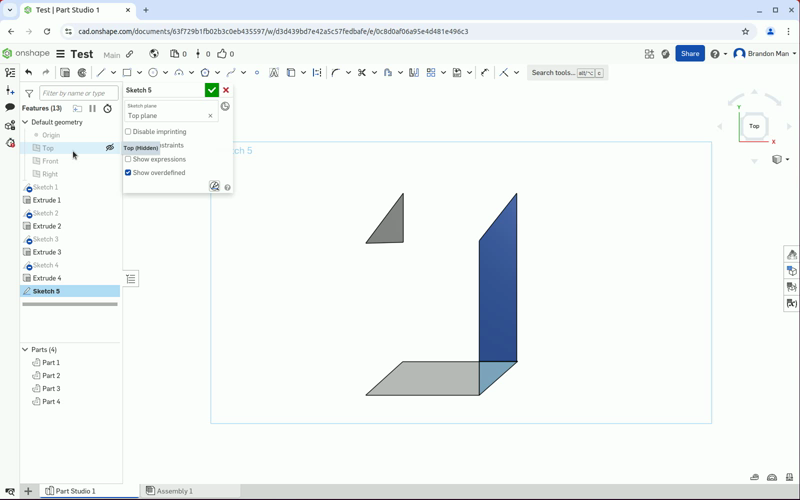
mouse_move(73, 352)
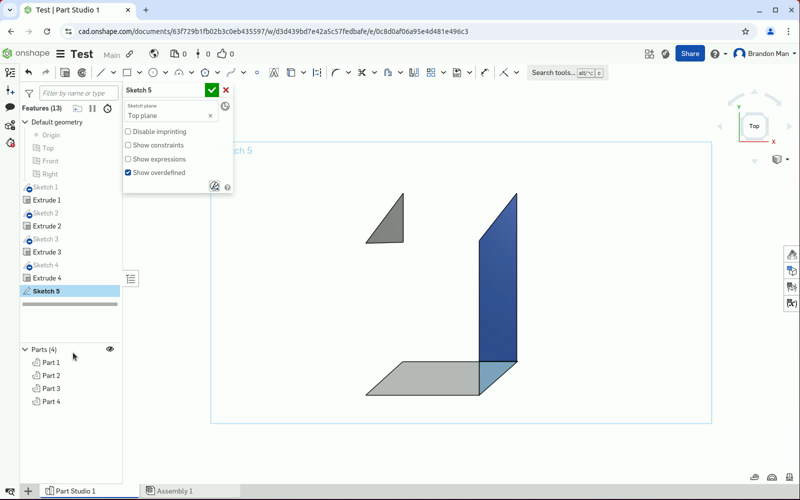
key(y)
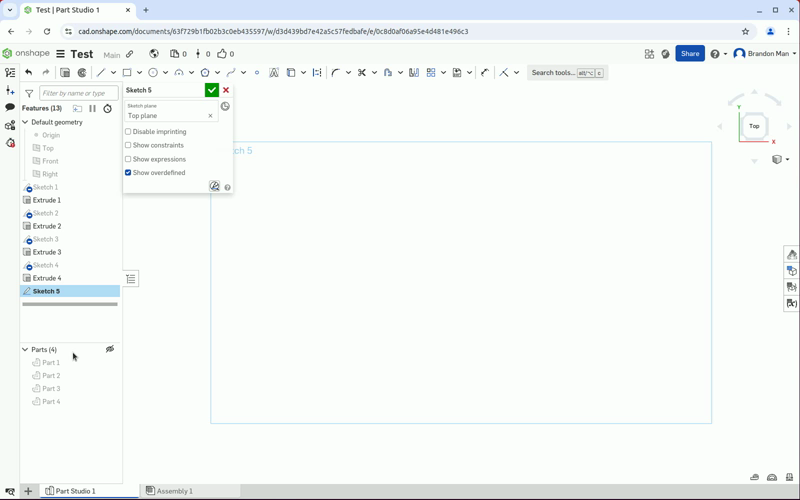
key(l)
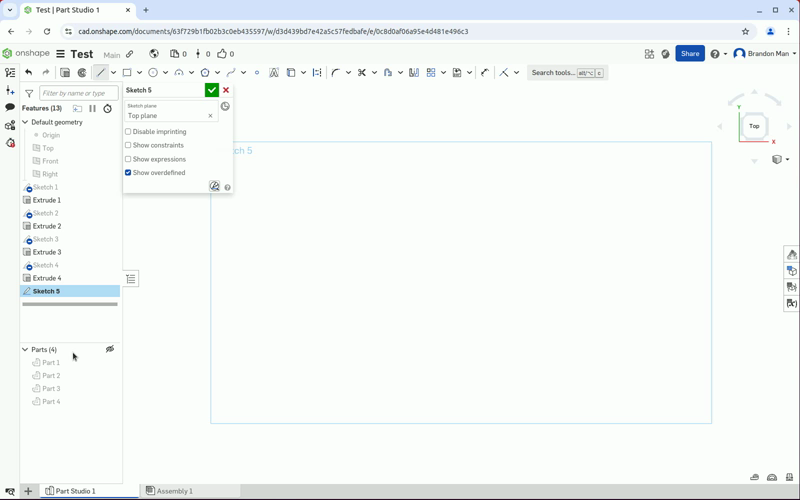
key_down(shift)
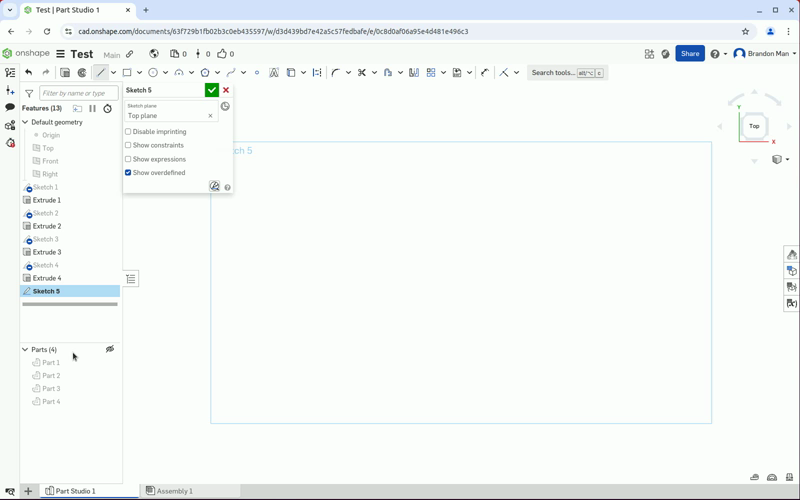
mouse_move(365, 395)
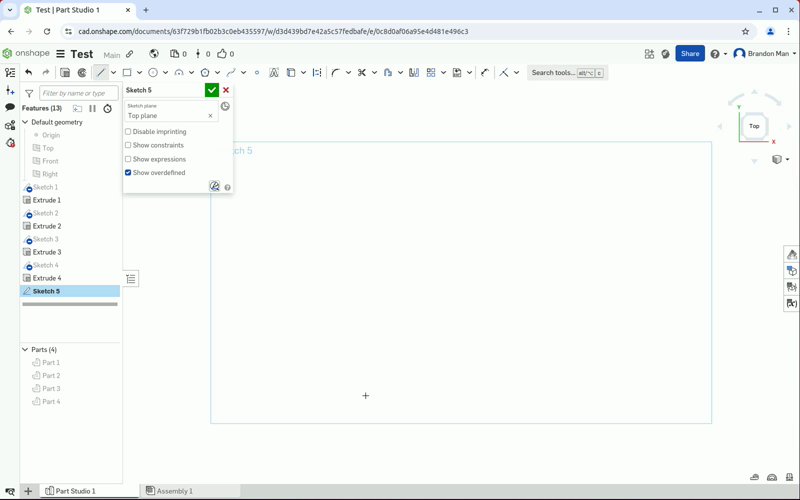
click(365, 395)
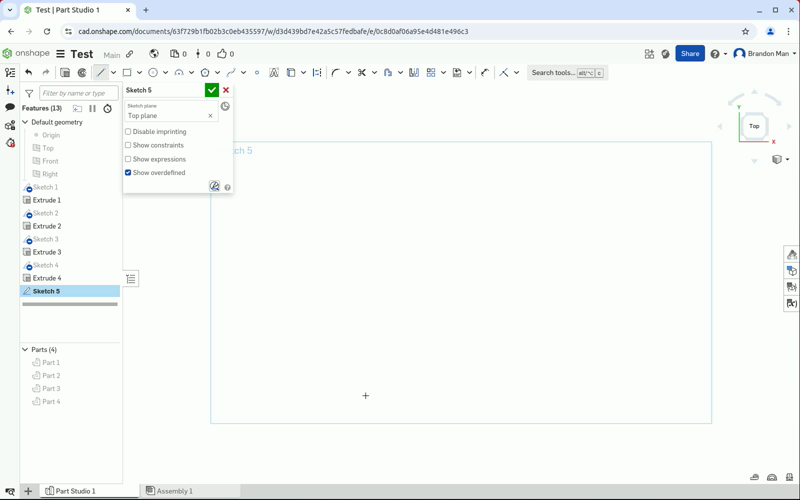
key_up(shift)
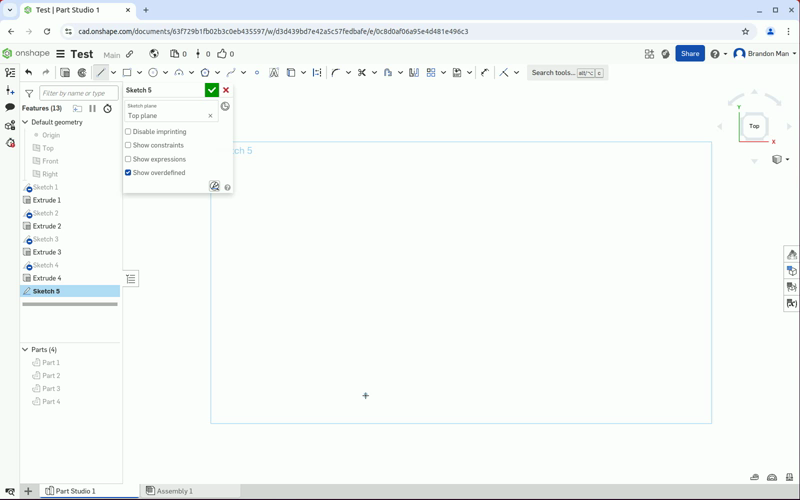
key_down(shift)
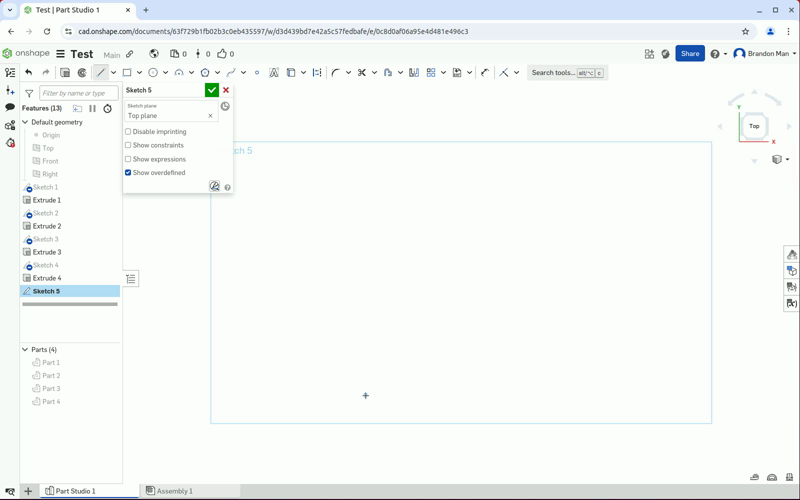
mouse_move(395, 395)
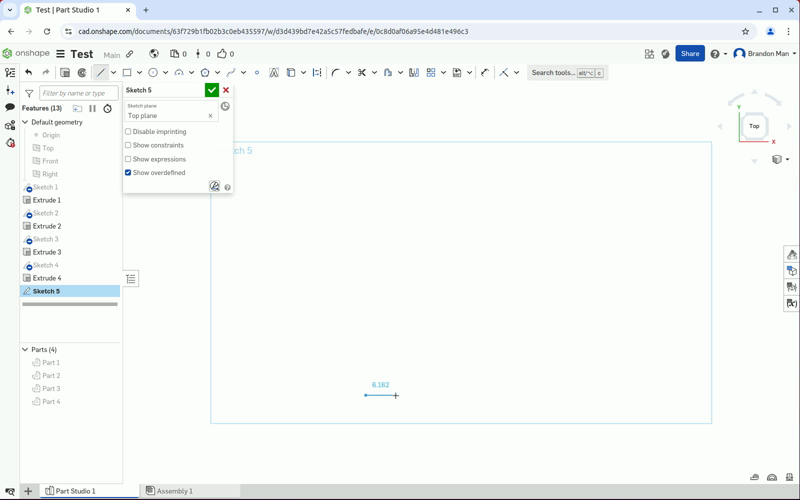
mouse_move(402, 361)
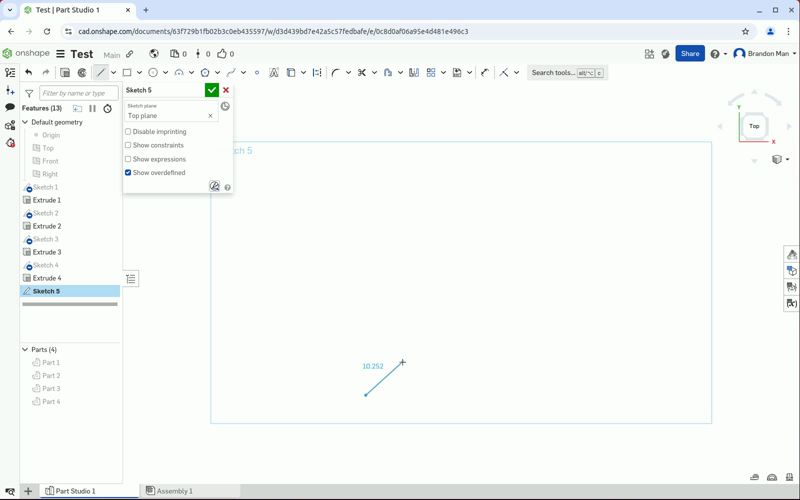
click(402, 361)
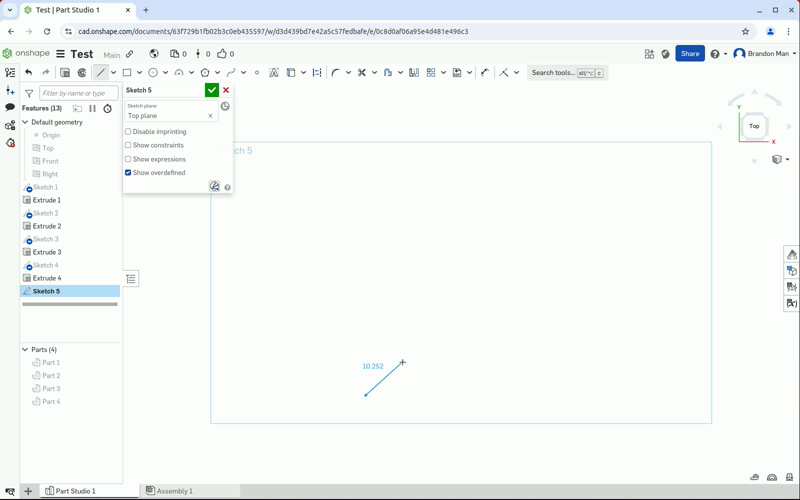
key_up(shift)
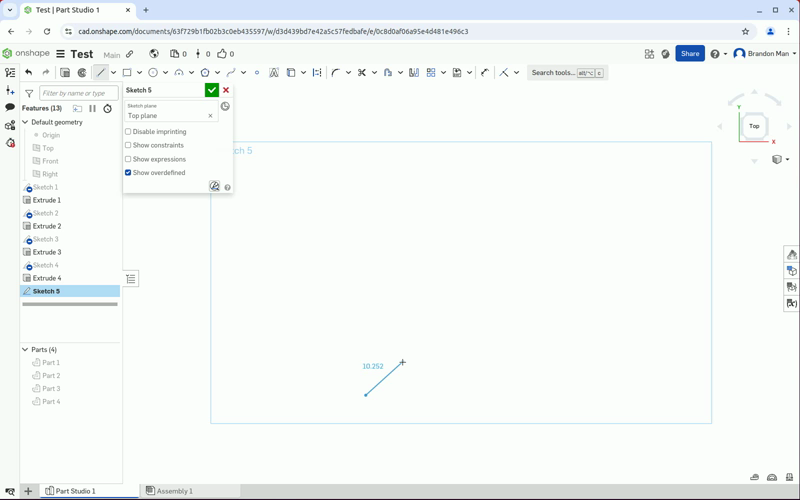
key_down(shift)
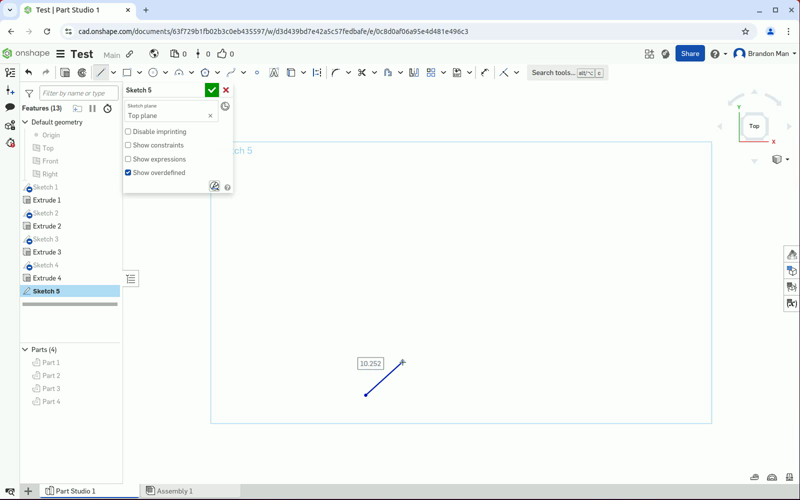
mouse_move(402, 242)
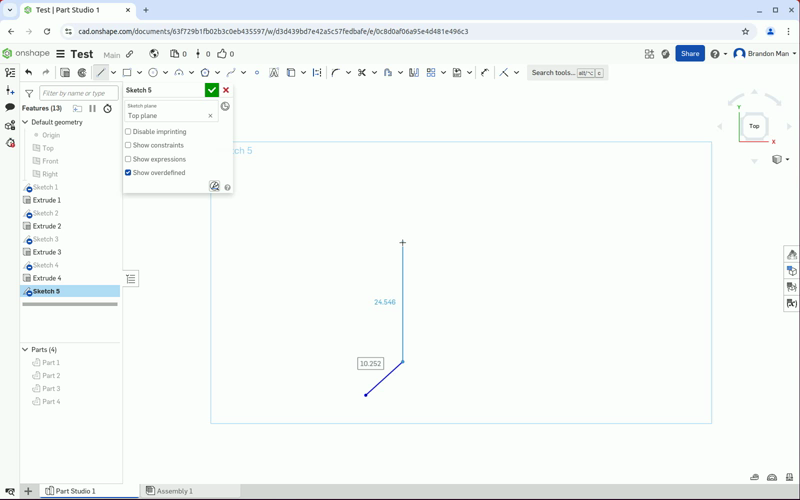
click(402, 242)
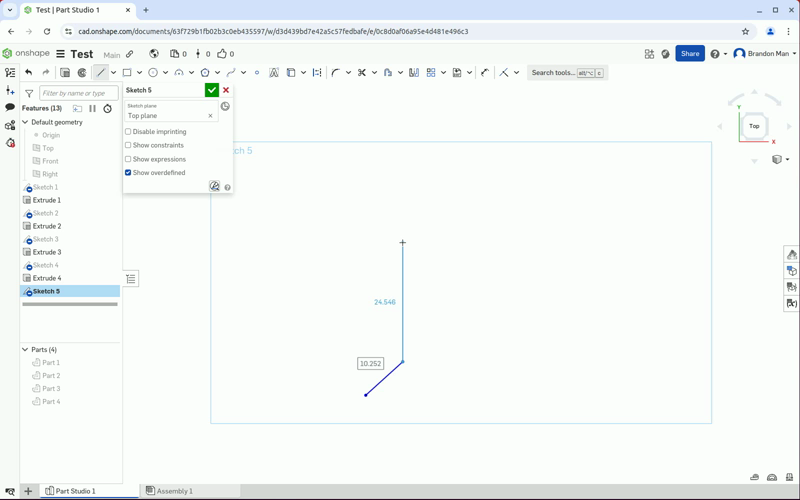
key_up(shift)
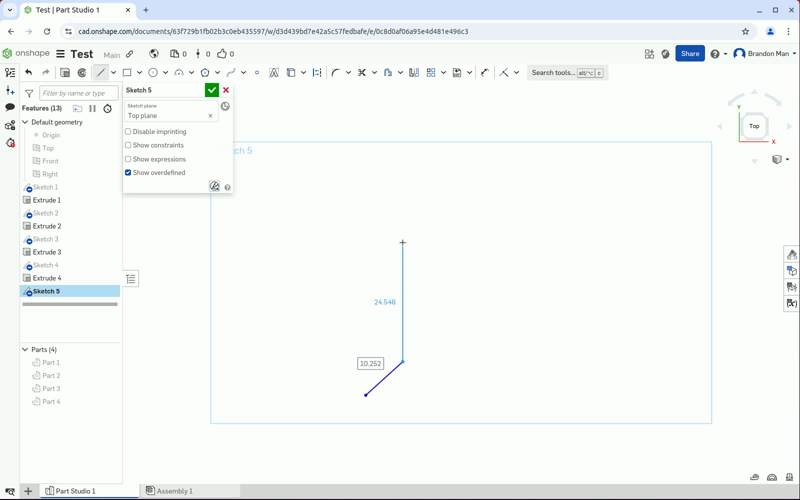
key_down(shift)
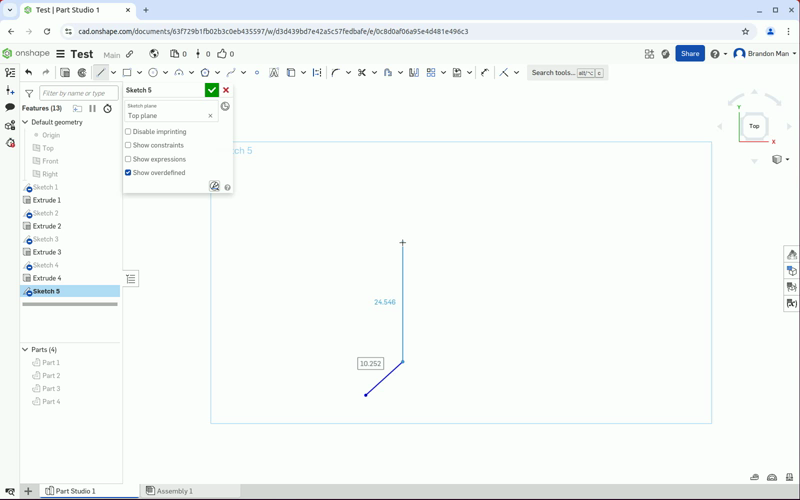
mouse_move(432, 242)
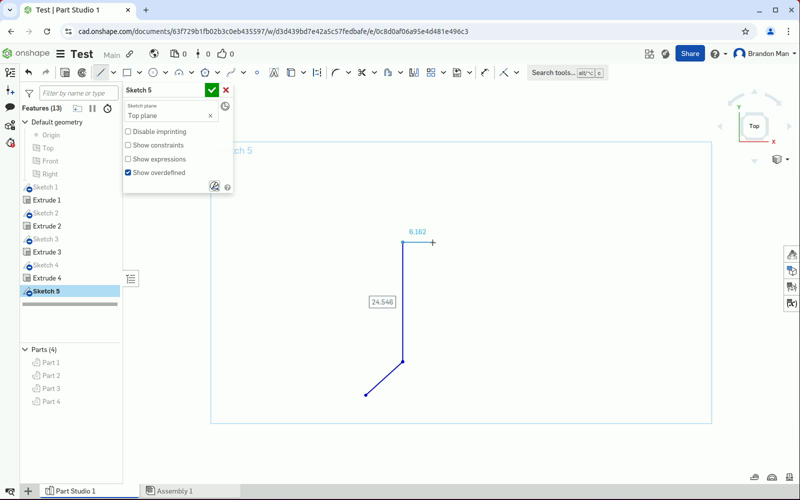
mouse_move(365, 242)
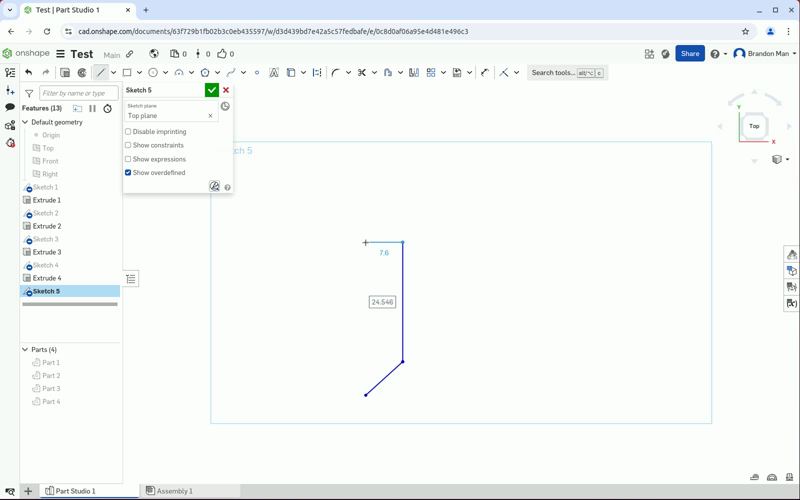
click(365, 242)
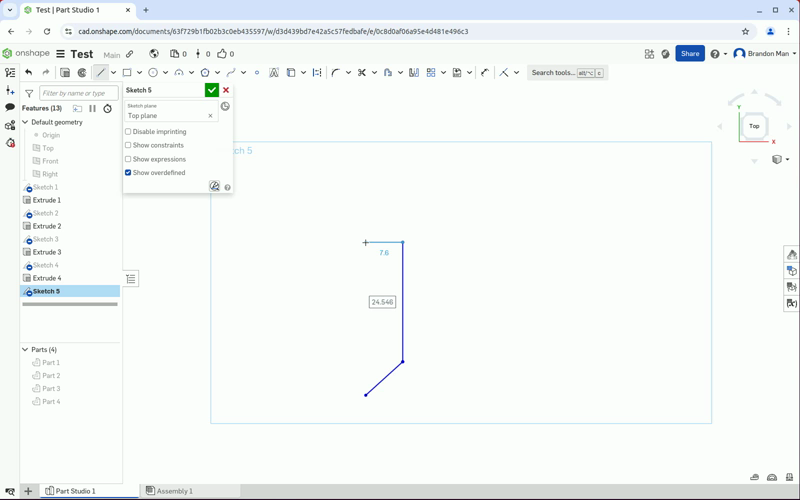
key_up(shift)
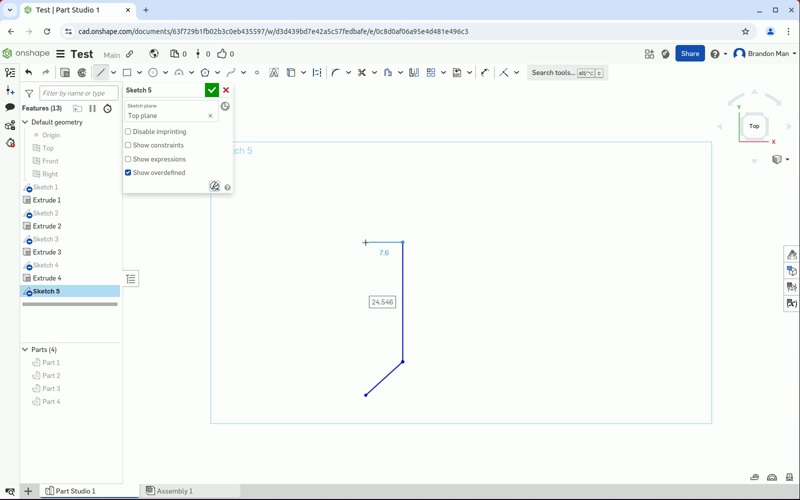
key_down(shift)
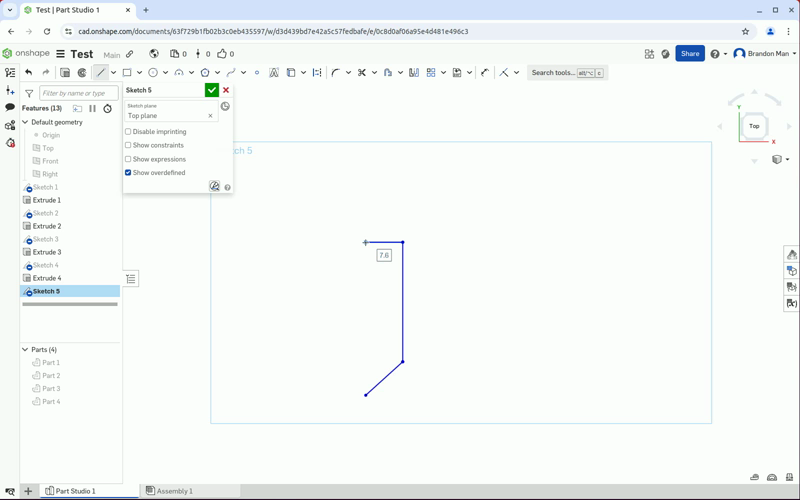
mouse_move(365, 395)
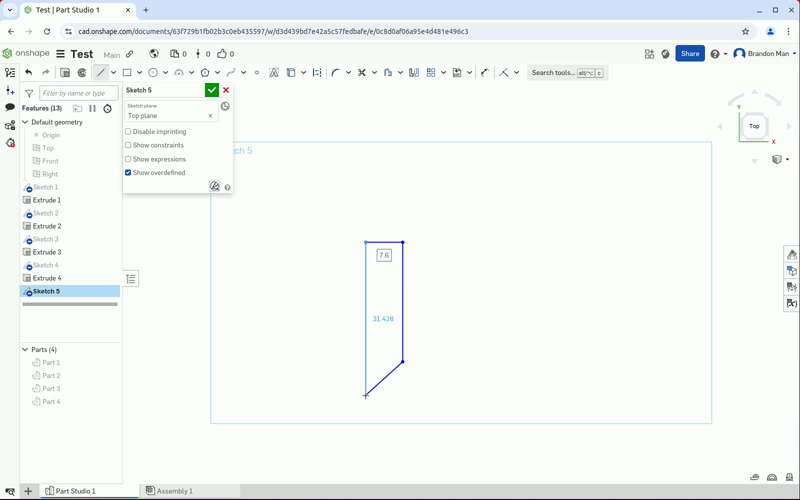
key_up(shift)
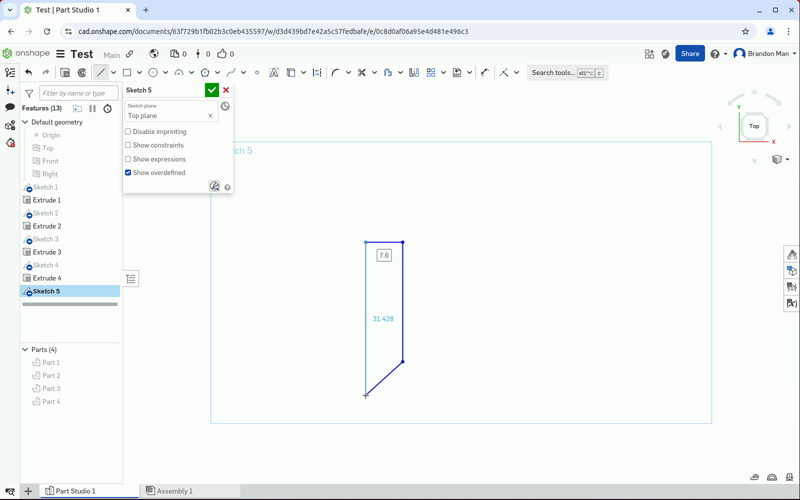
click(365, 395)
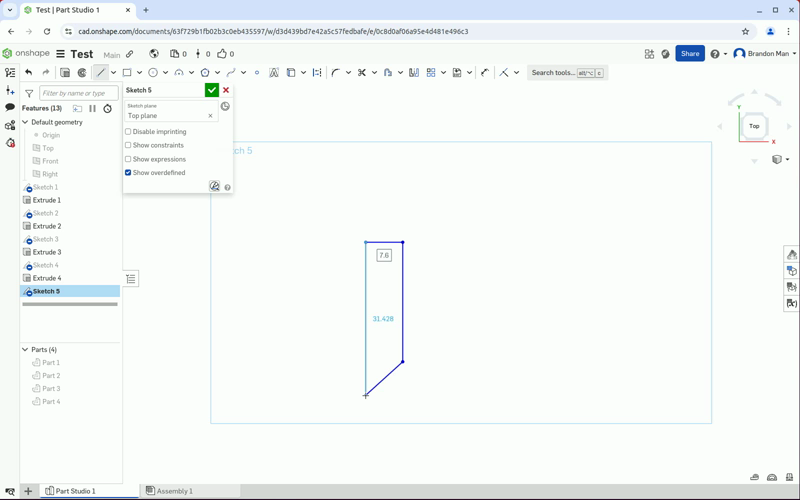
key(esc)
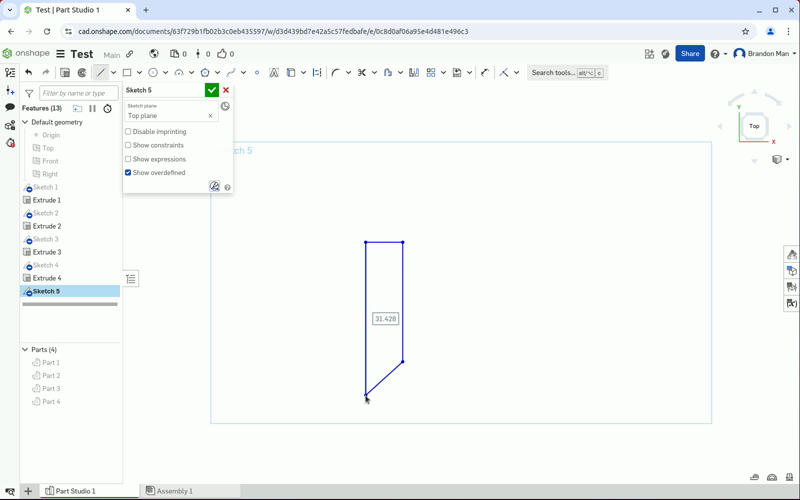
mouse_move(380, 254)
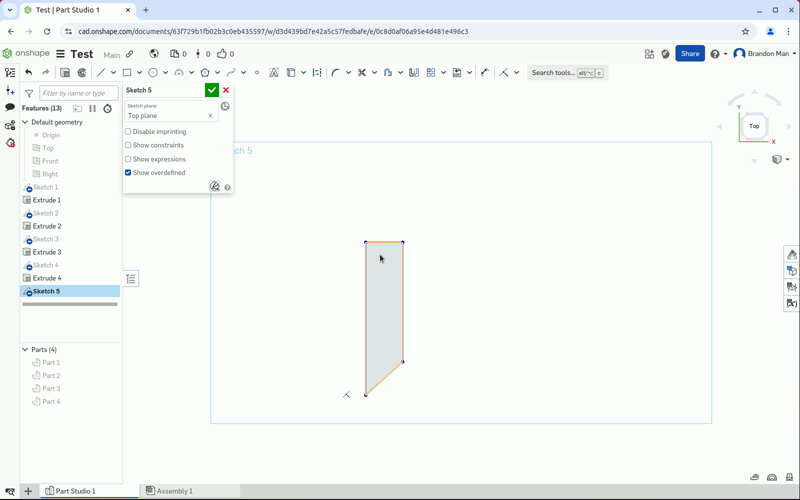
click(380, 254)
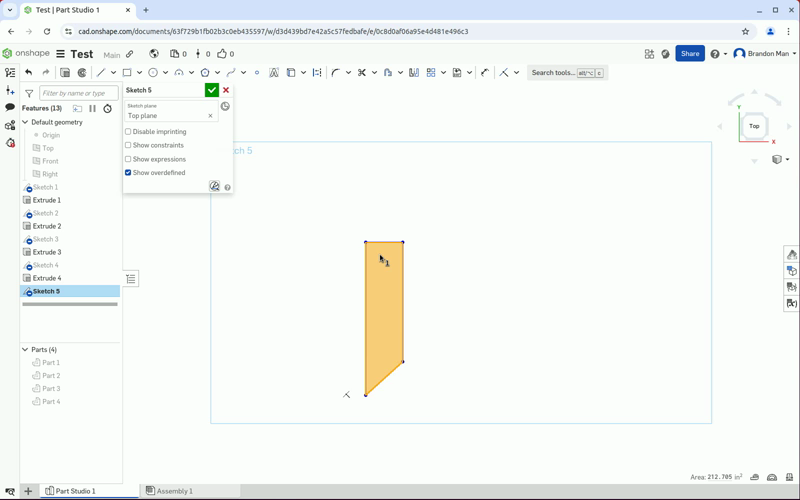
mouse_move(73, 352)
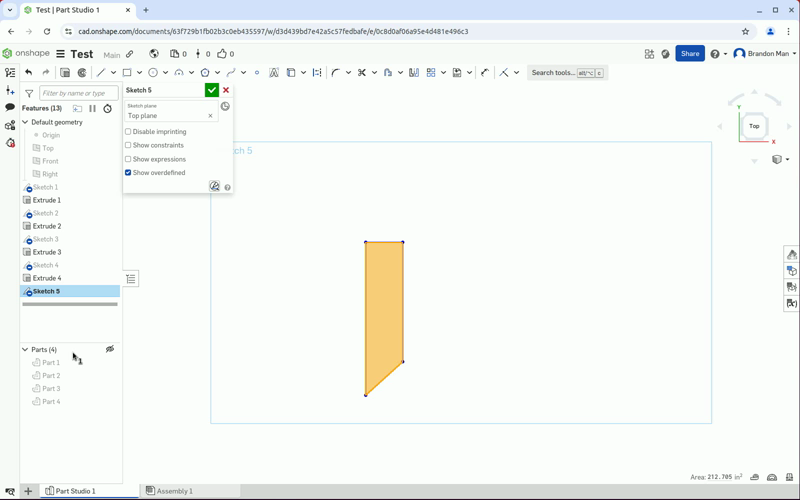
key(shift+y)
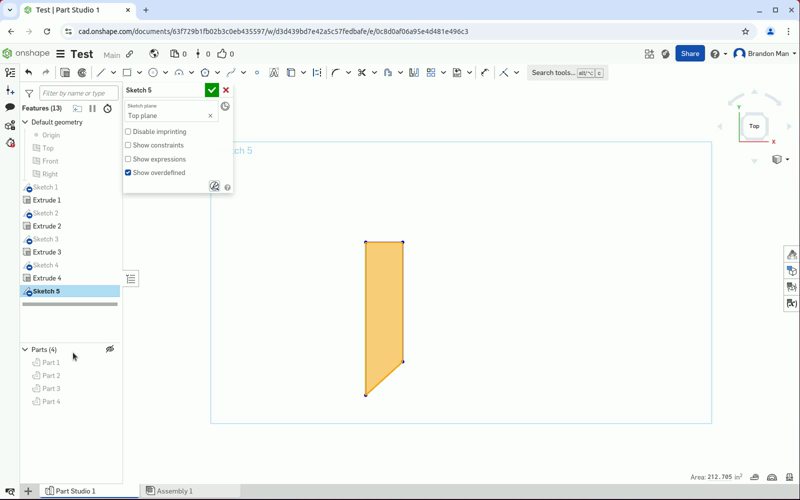
key(shift+e)
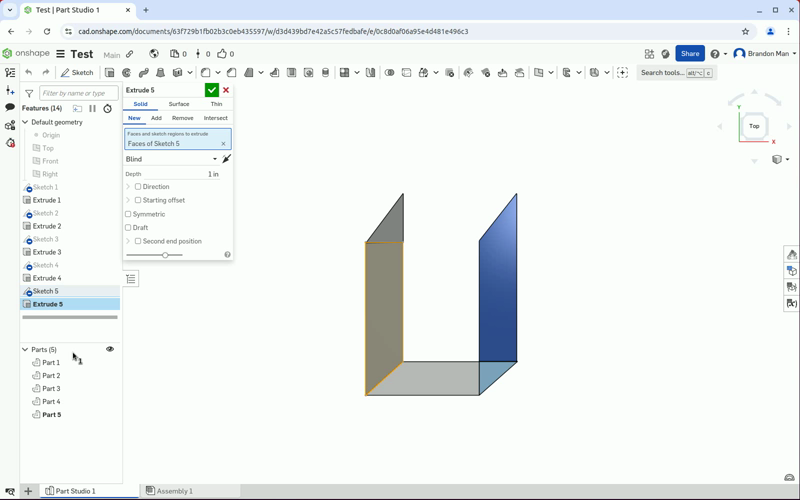
mouse_move(143, 106)
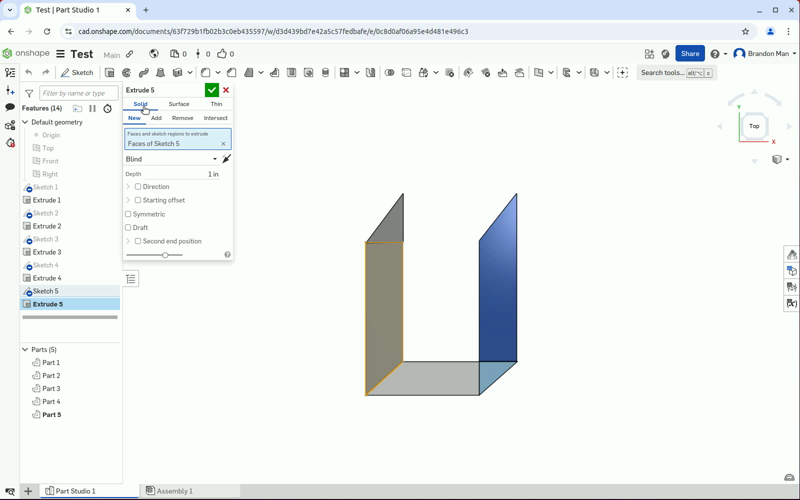
click(143, 106)
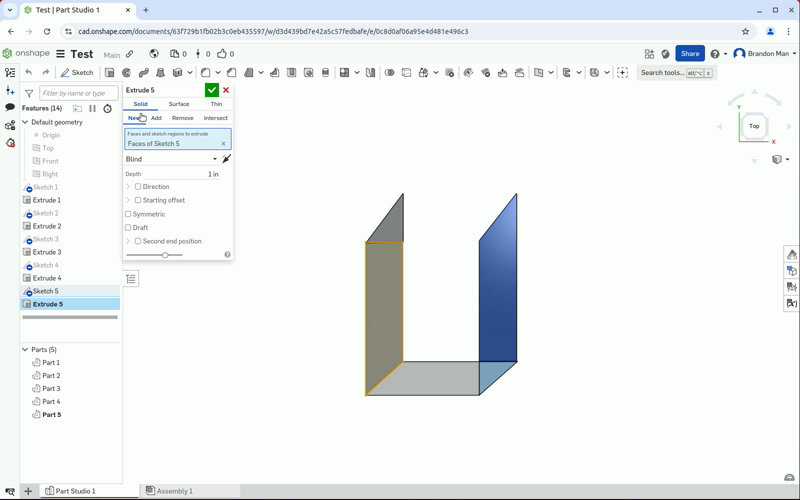
mouse_move(137, 120)
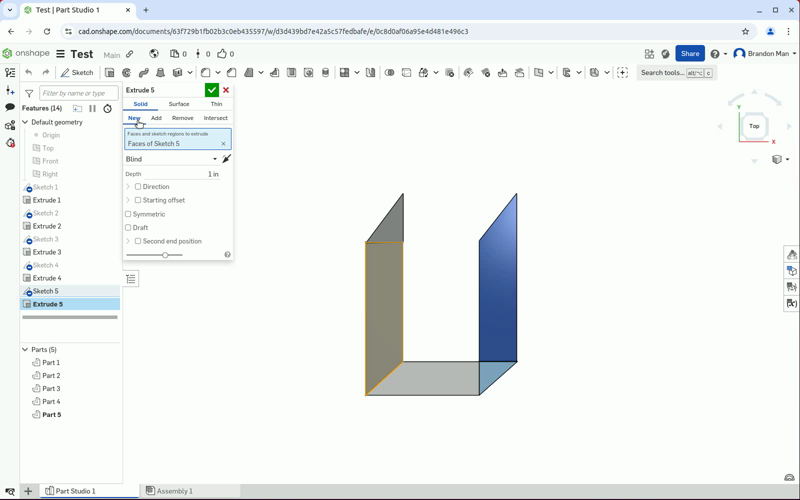
click(137, 120)
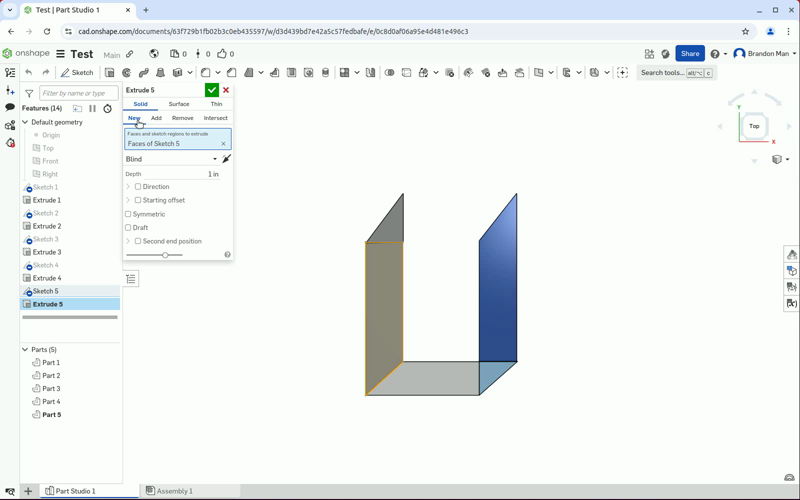
key(tab, 4)
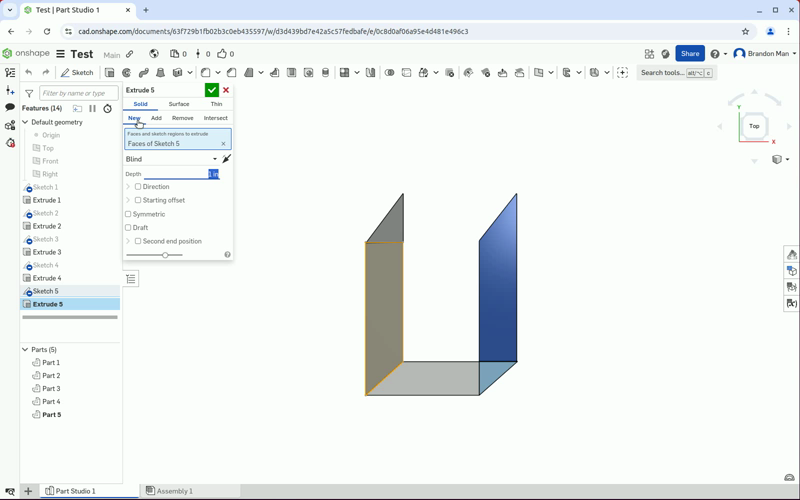
text(10.591)
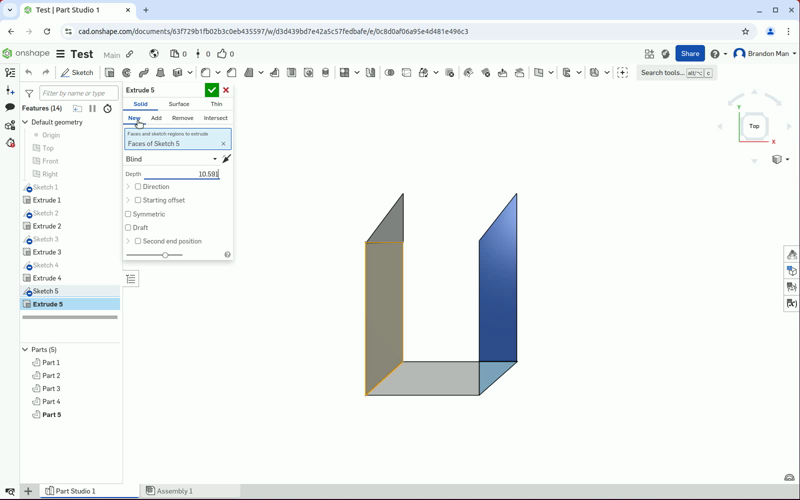
key(enter)
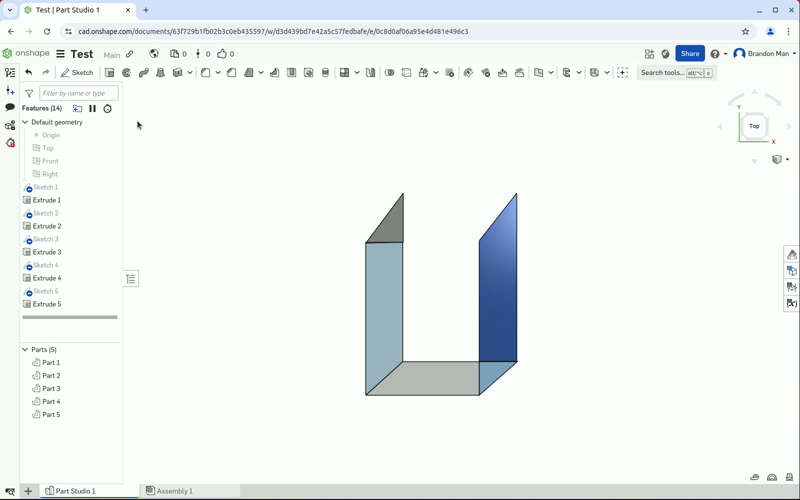
key(shift+h)
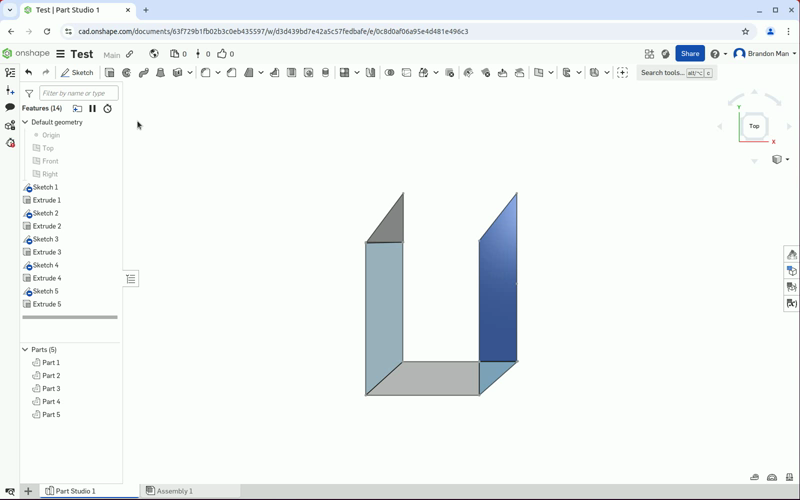
key(shift+h)
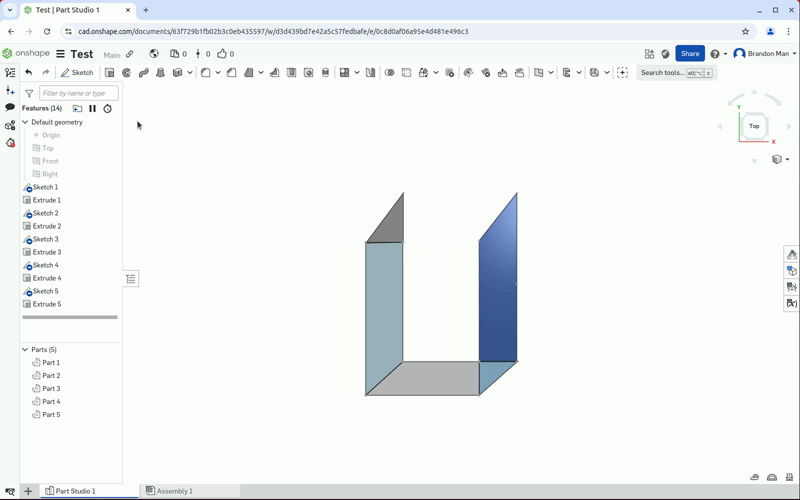
key(shift+7)
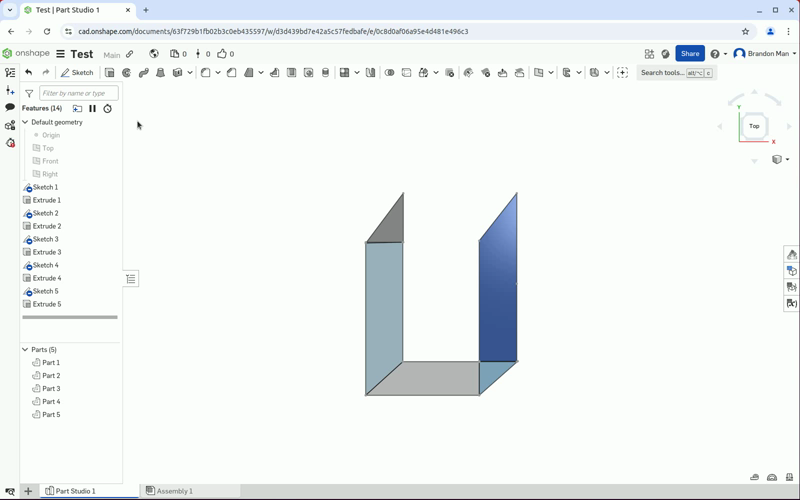
key(up, 3)
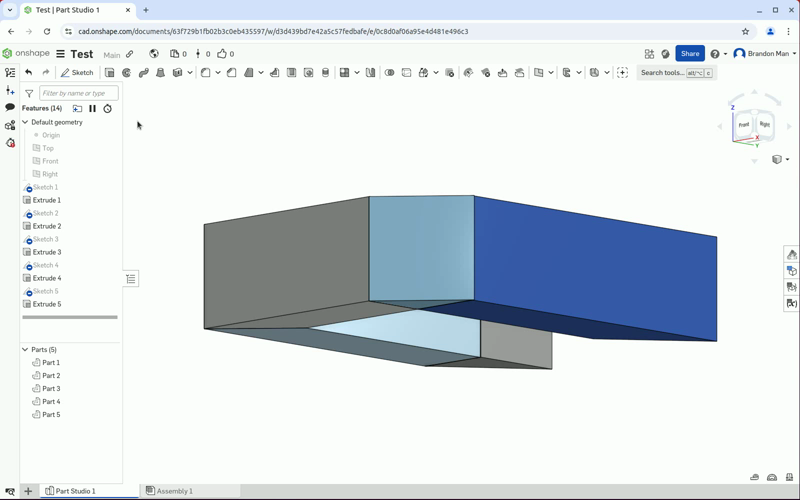
key(left, 3)
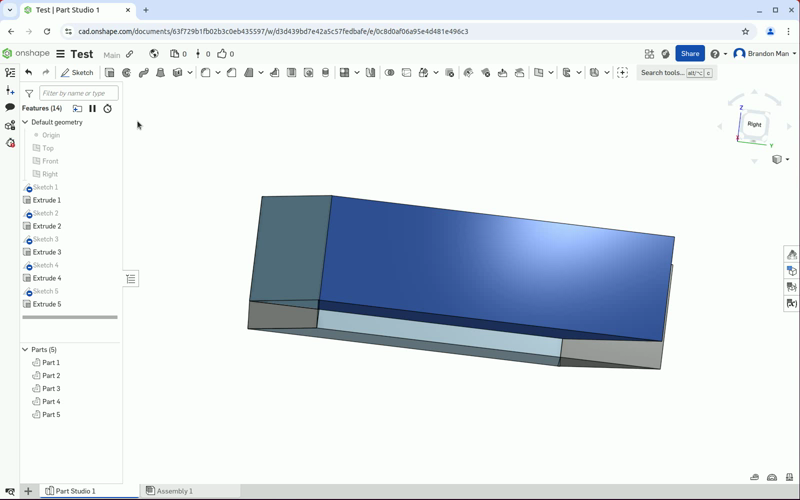
key(right, 3)
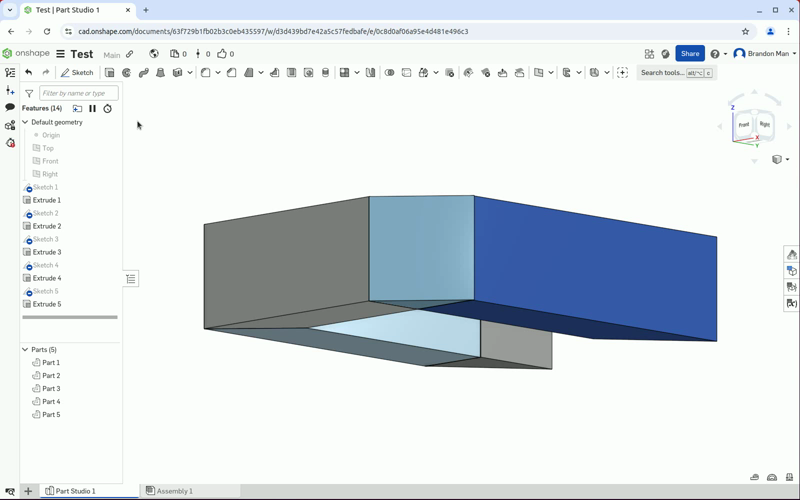
key(down, 3)
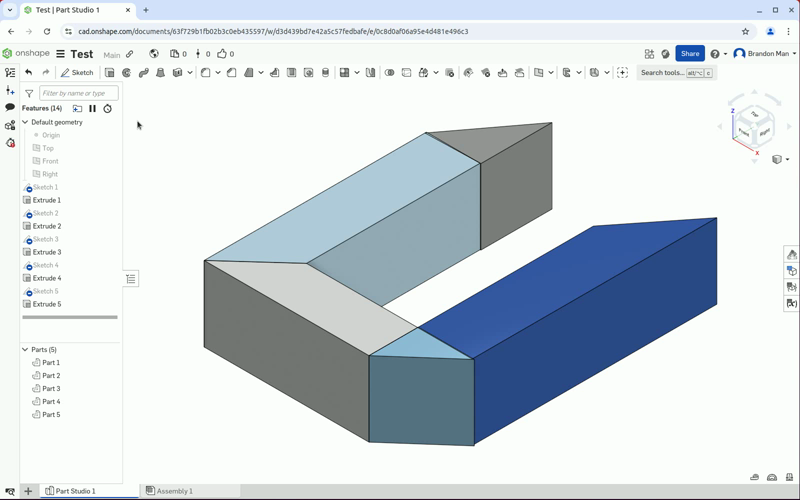
mouse_move(73, 189)
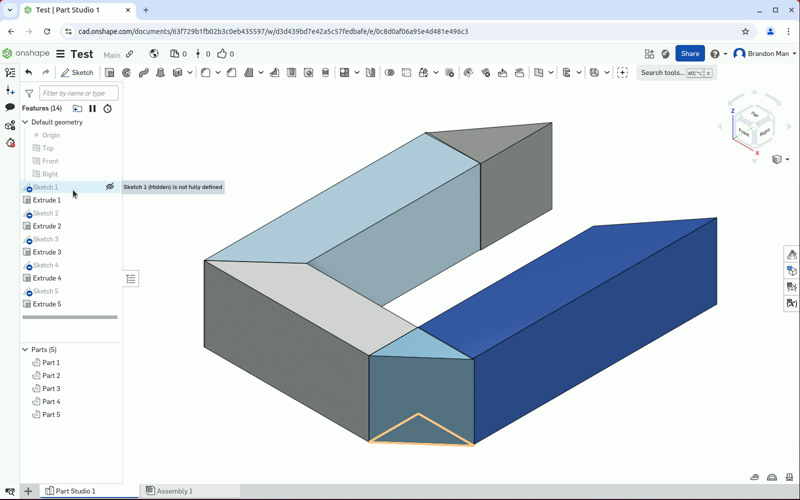
click(73, 189)